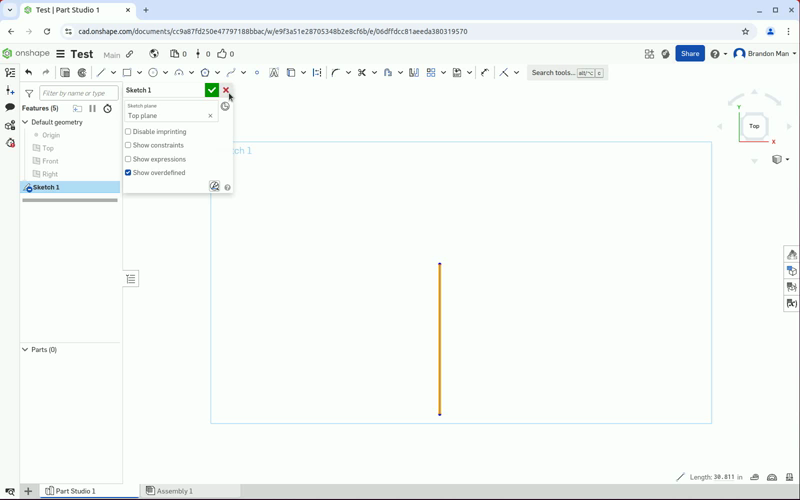
key(shift+h)
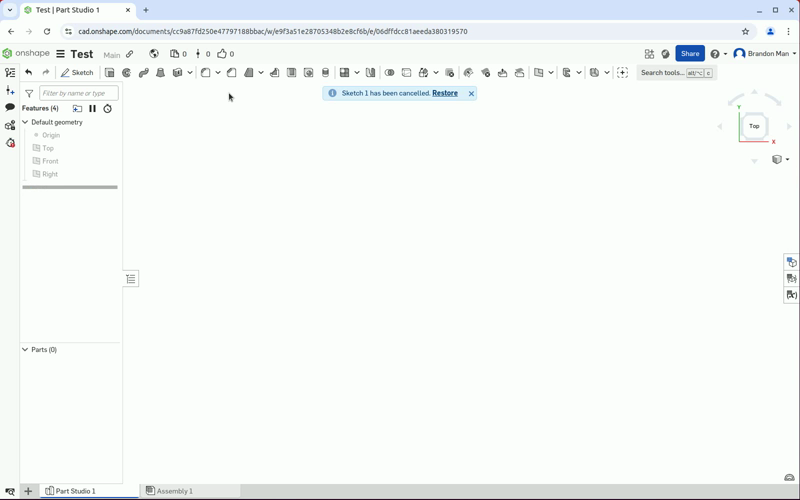
mouse_move(73, 352)
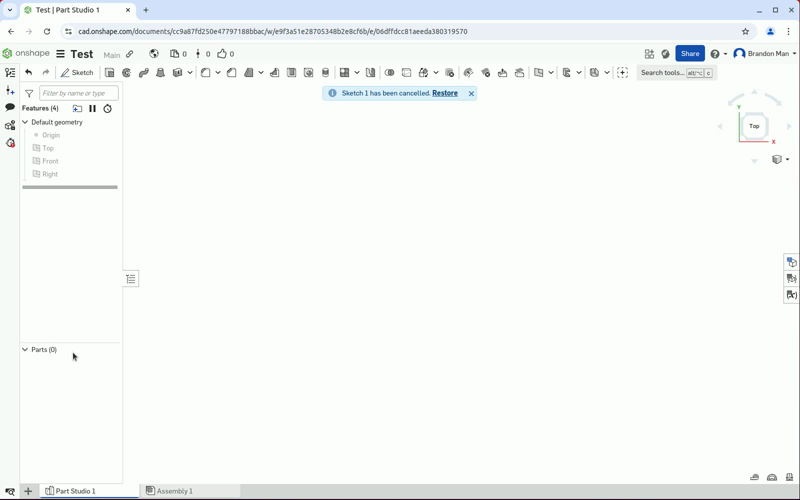
key(y)
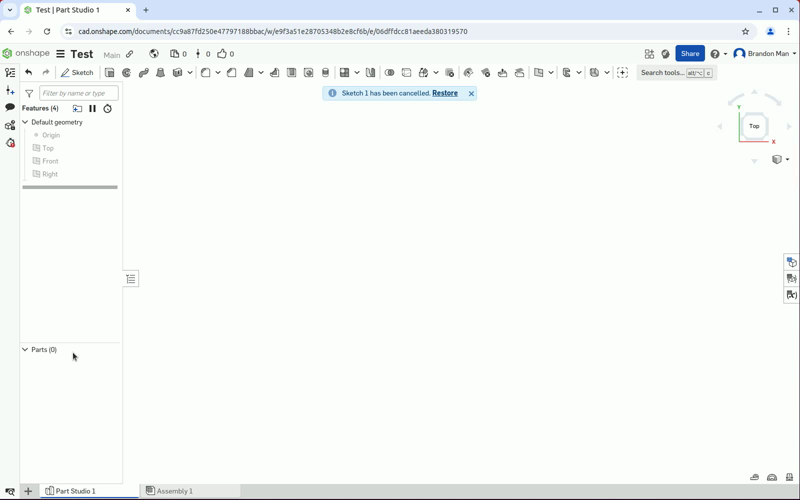
key(shift+p)
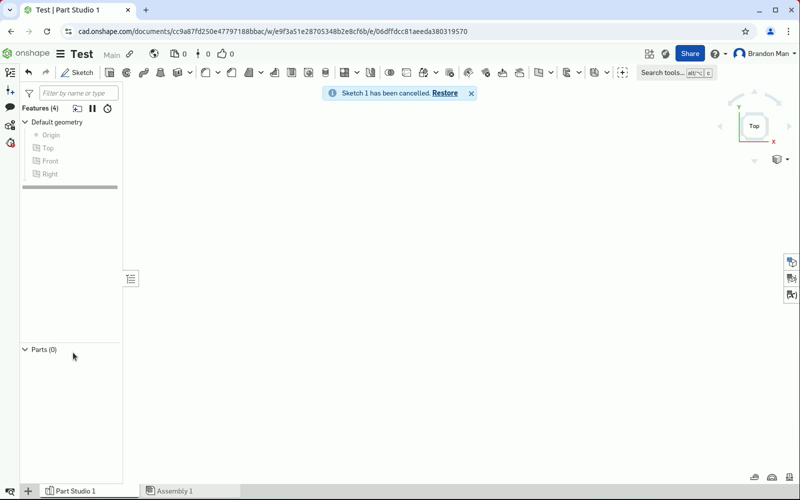
key(space)
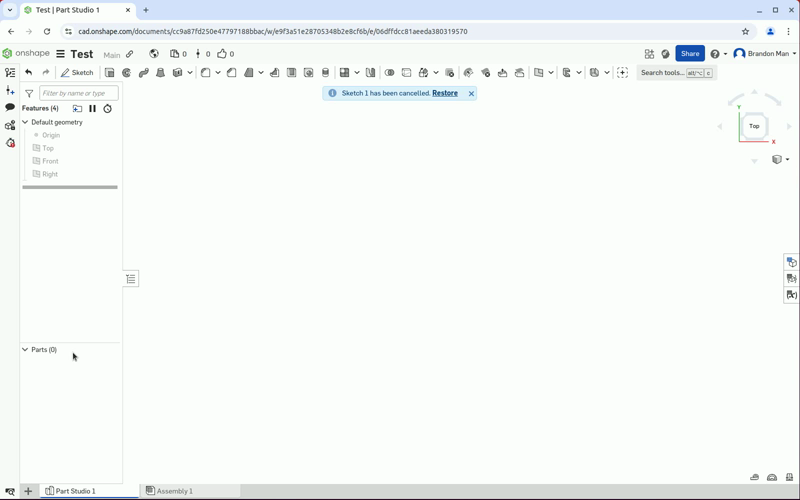
key_down(shift)
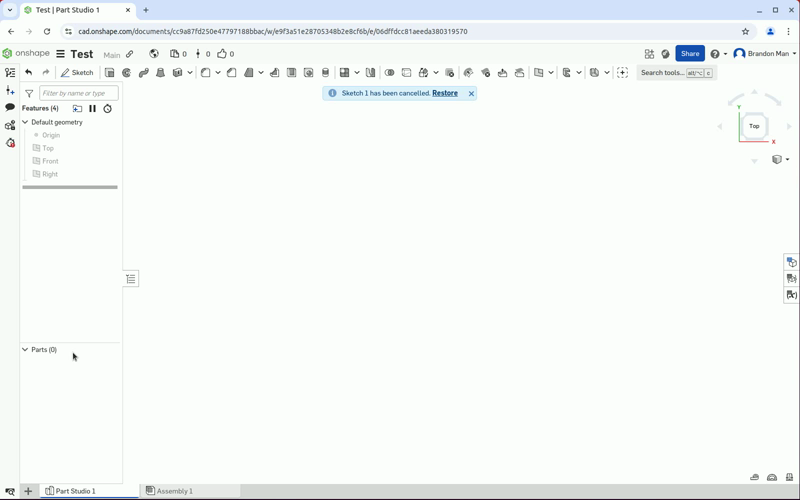
key(up)
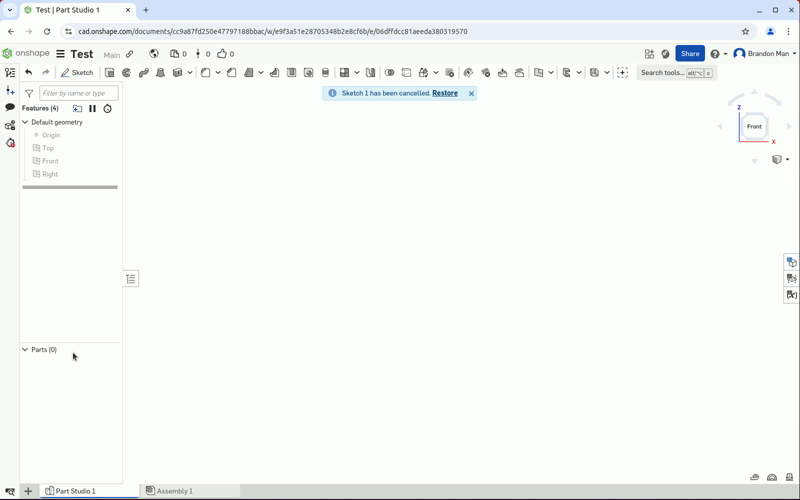
key_up(shift)
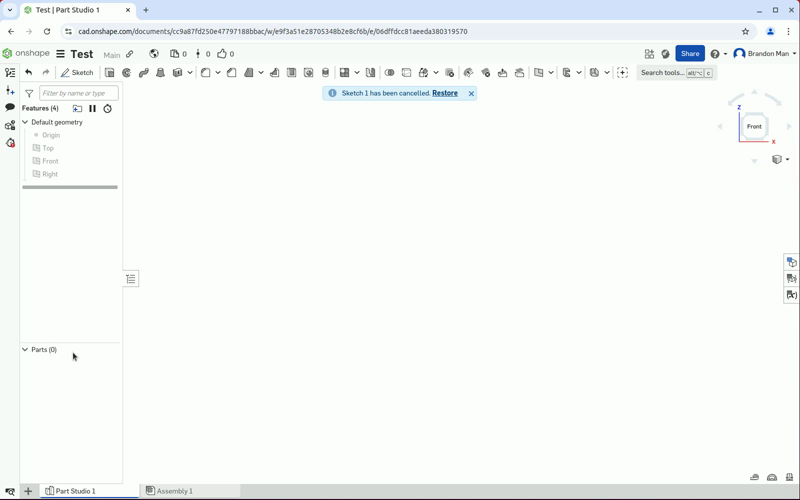
mouse_move(73, 352)
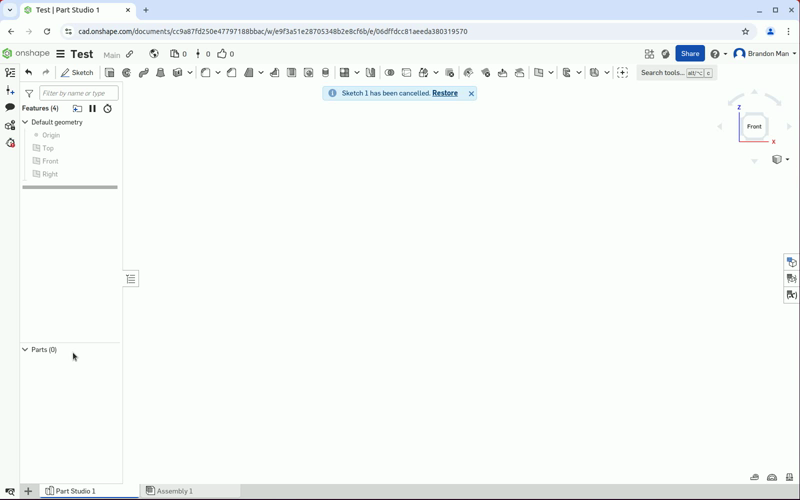
key(shift+y)
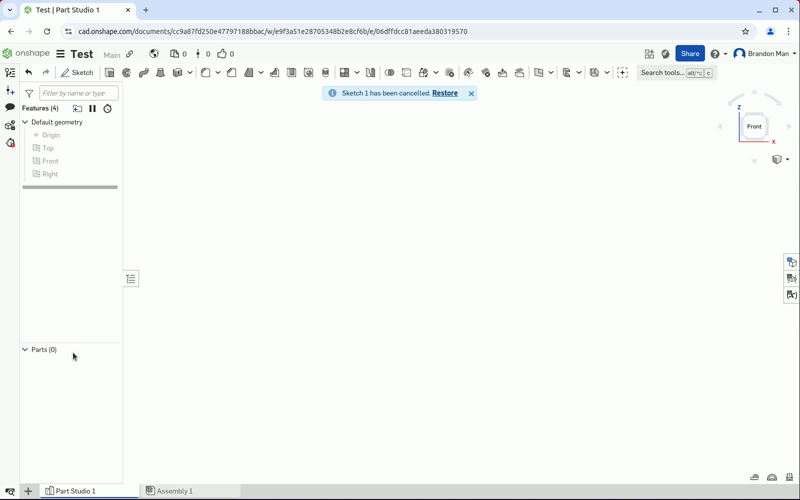
key(shift+s)
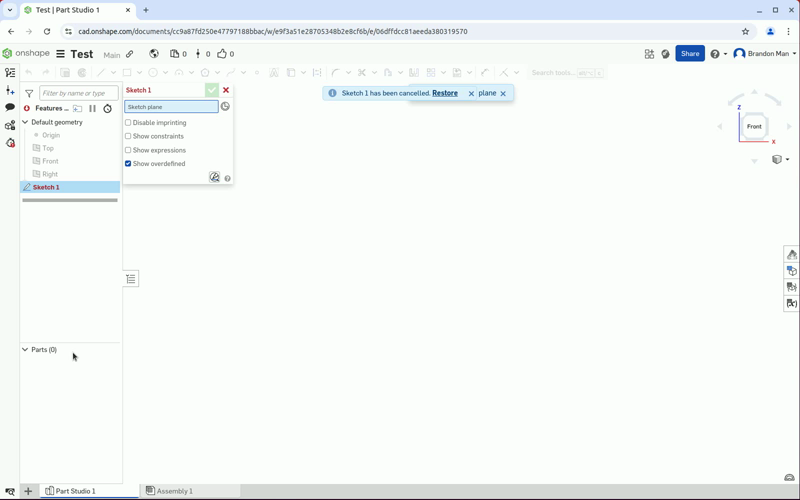
mouse_move(73, 163)
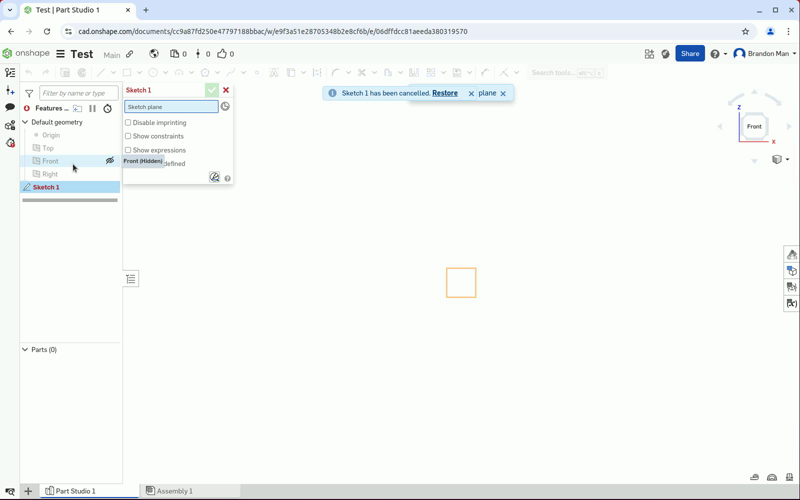
click(73, 163)
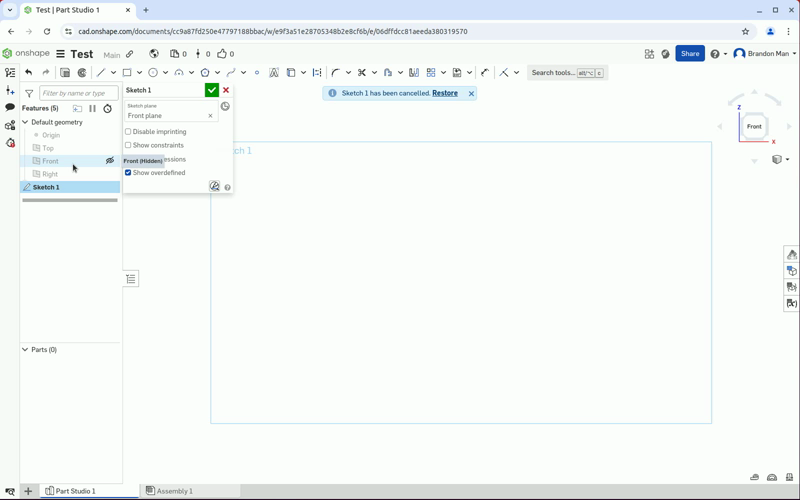
mouse_move(73, 352)
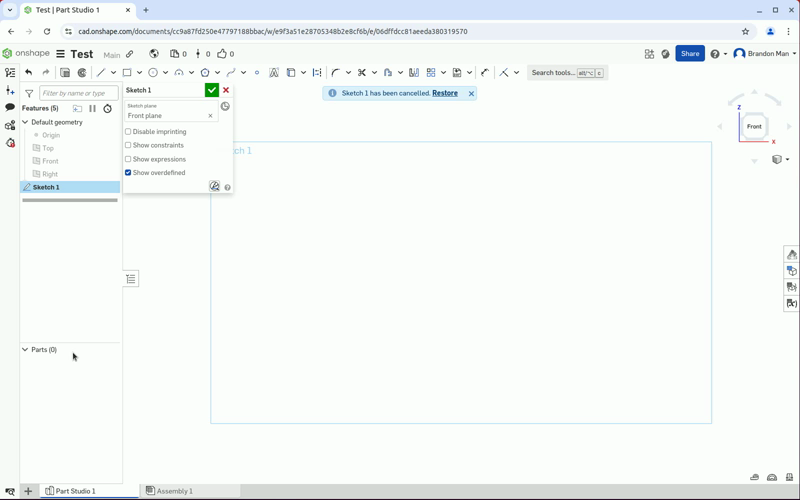
key(y)
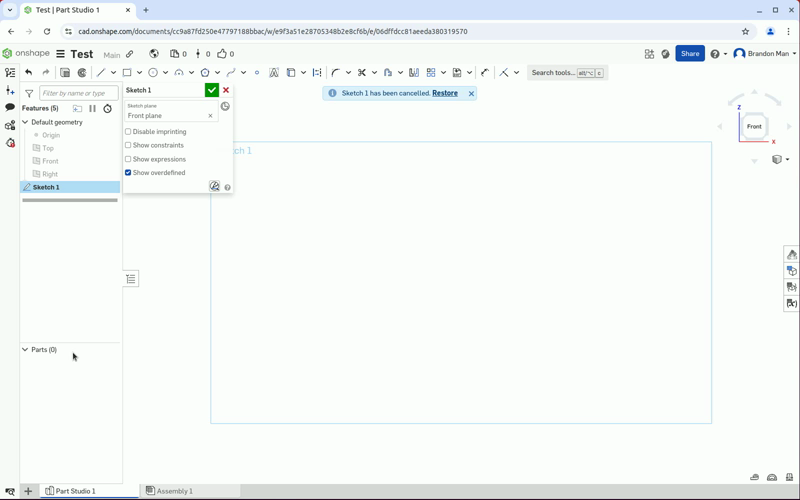
key(l)
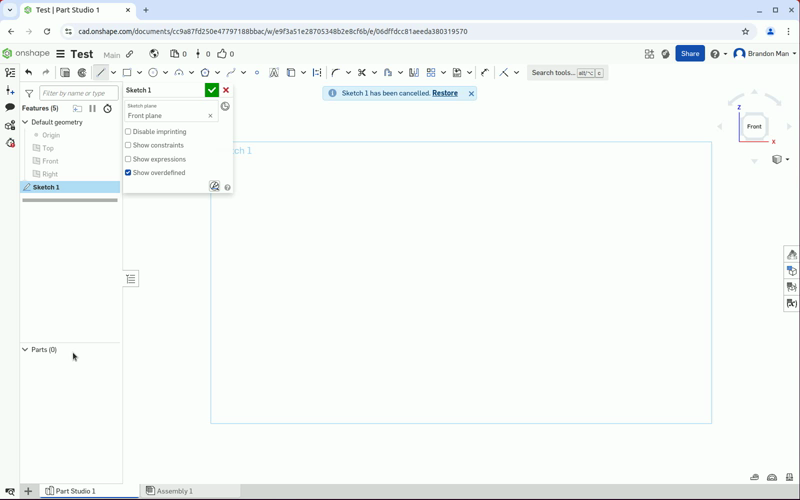
key_down(shift)
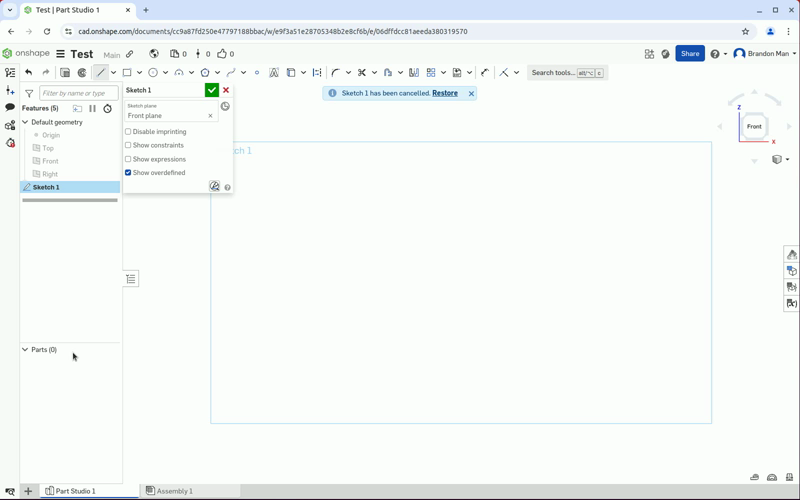
mouse_move(460, 287)
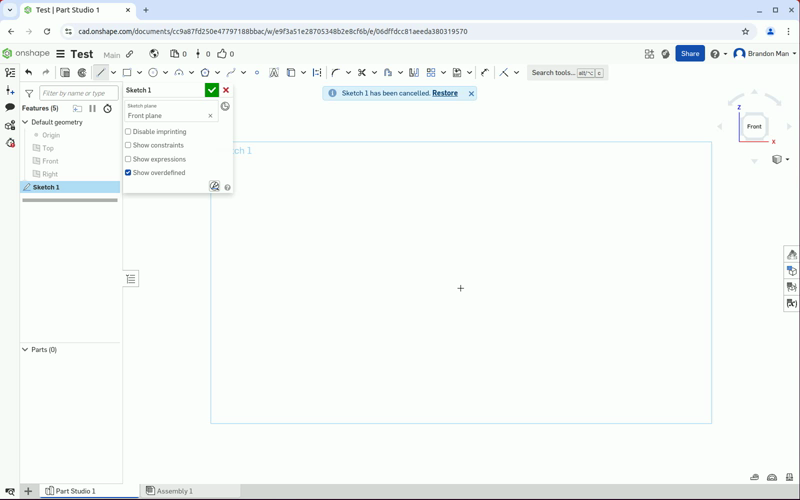
click(460, 287)
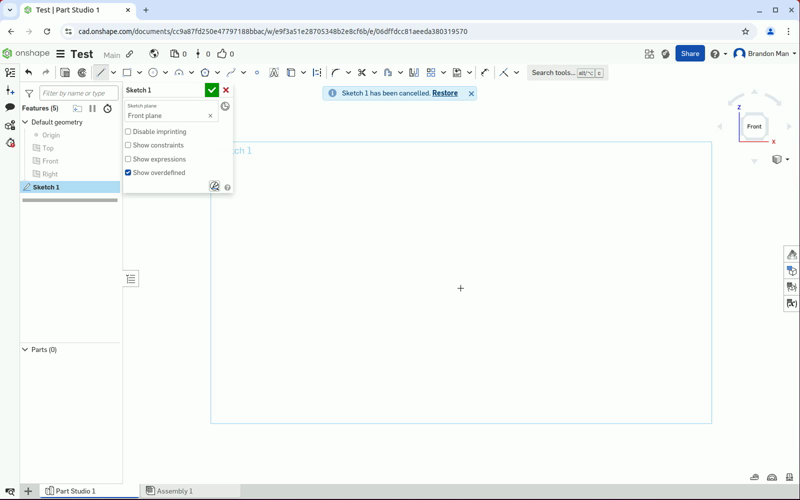
key_up(shift)
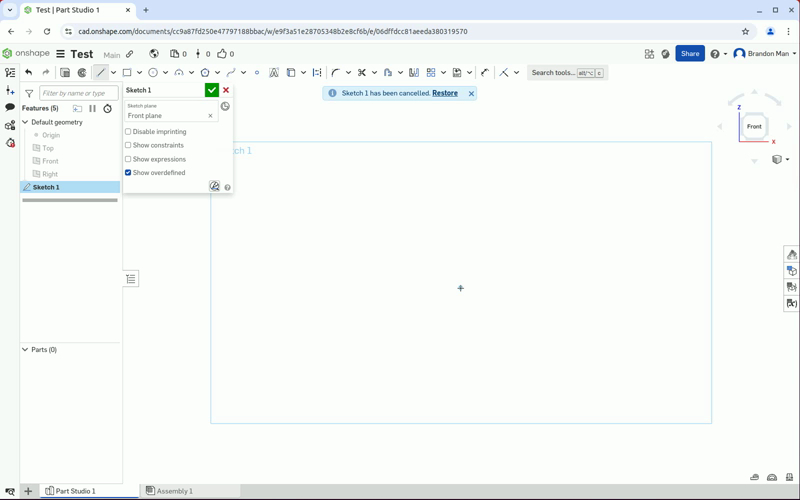
key_down(shift)
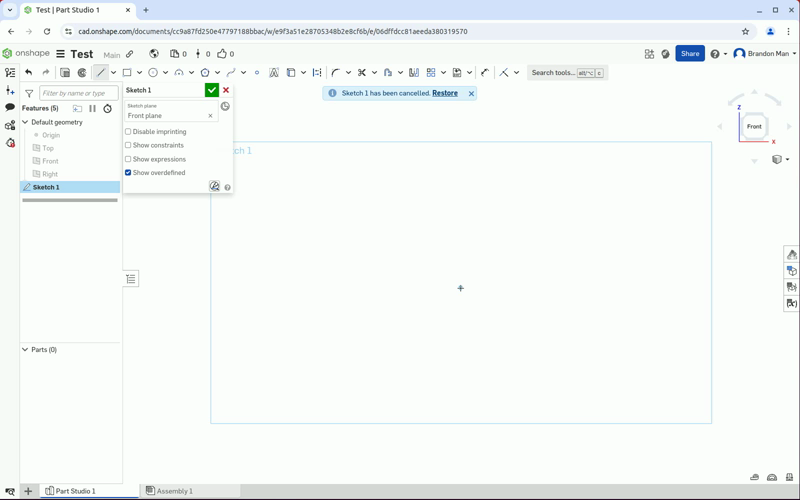
mouse_move(573, 287)
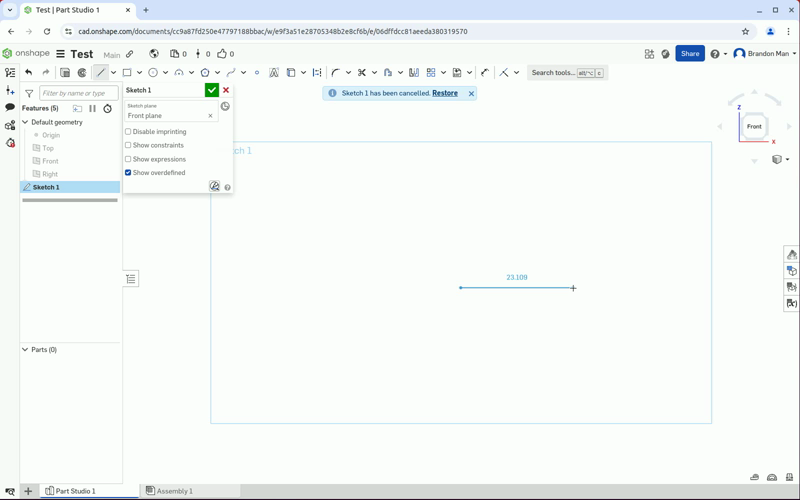
click(573, 287)
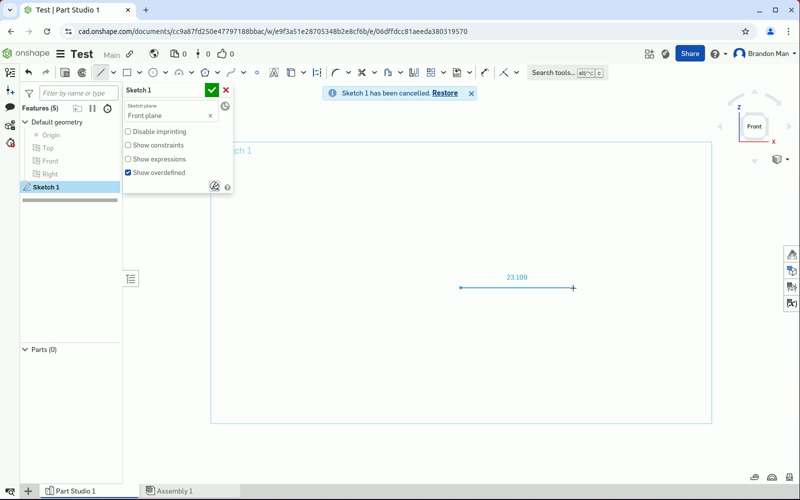
key_up(shift)
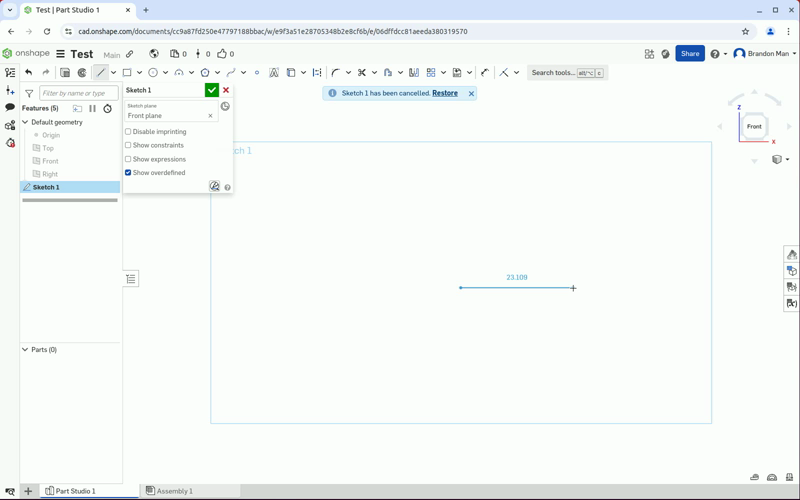
key_down(shift)
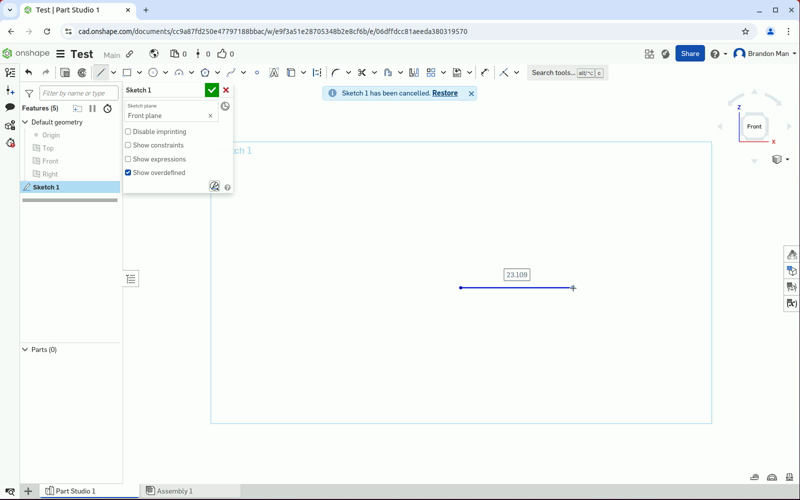
mouse_move(589, 287)
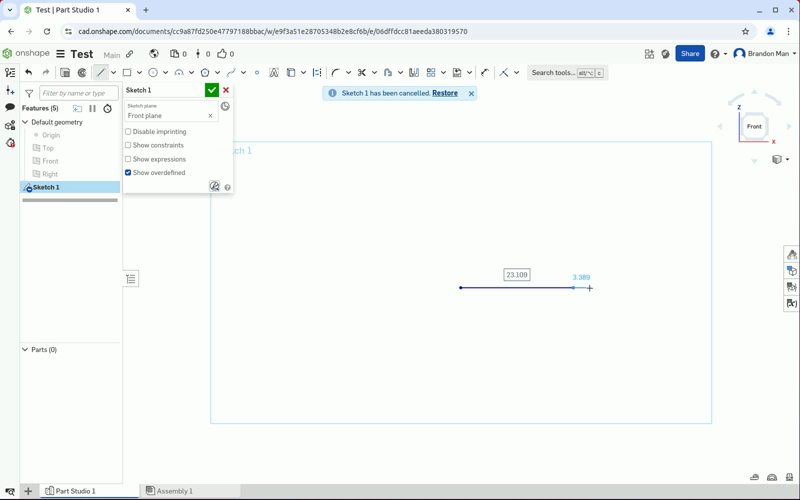
mouse_move(573, 282)
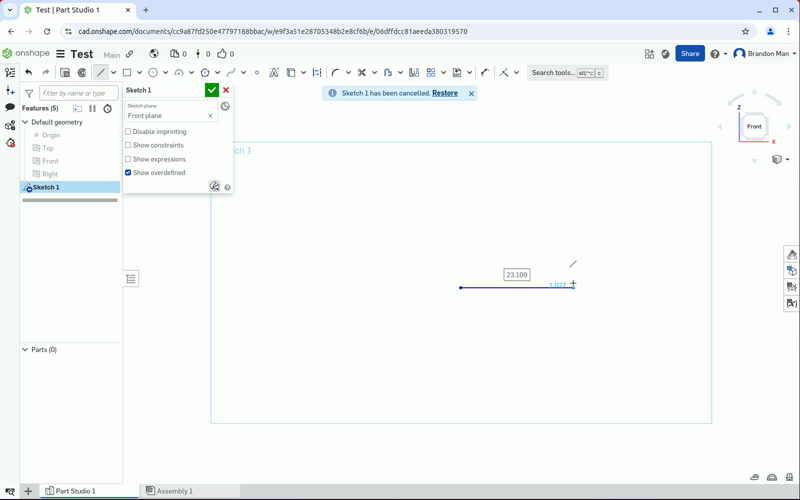
scroll(6)
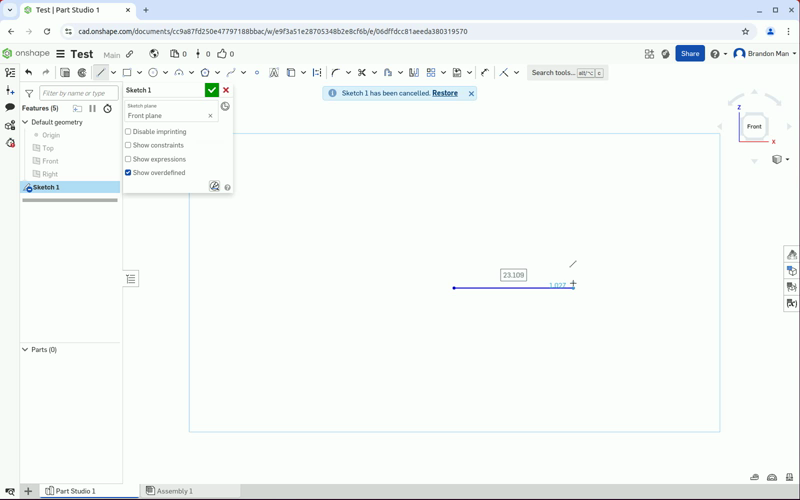
scroll(6)
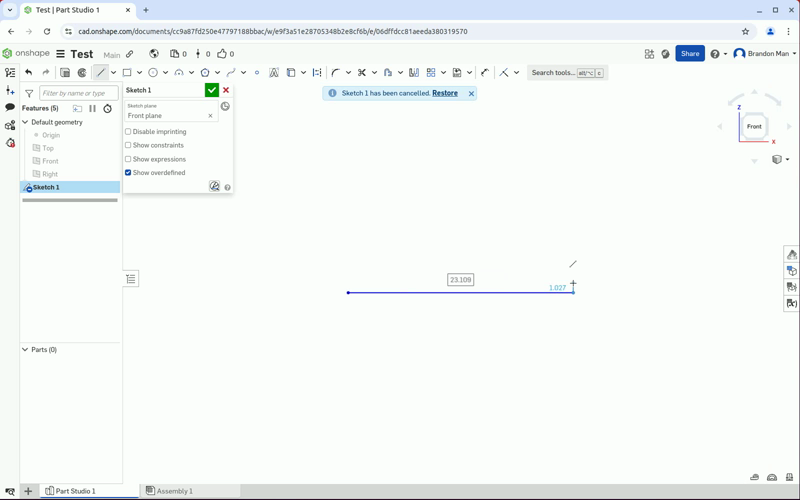
scroll(6)
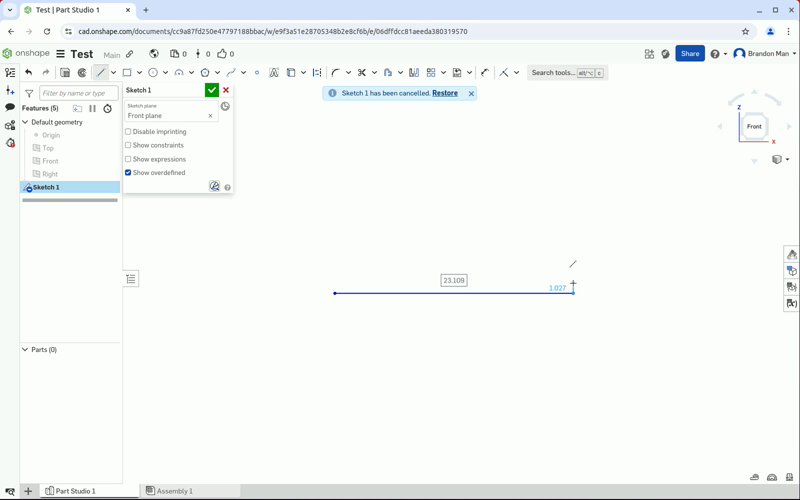
scroll(6)
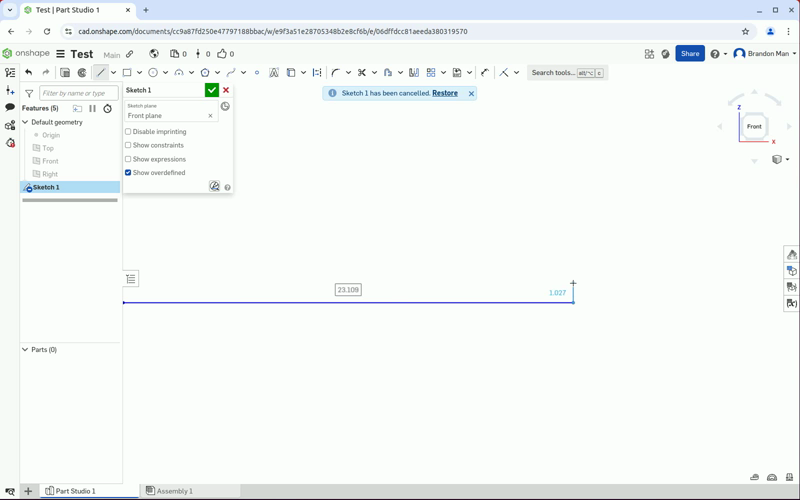
scroll(6)
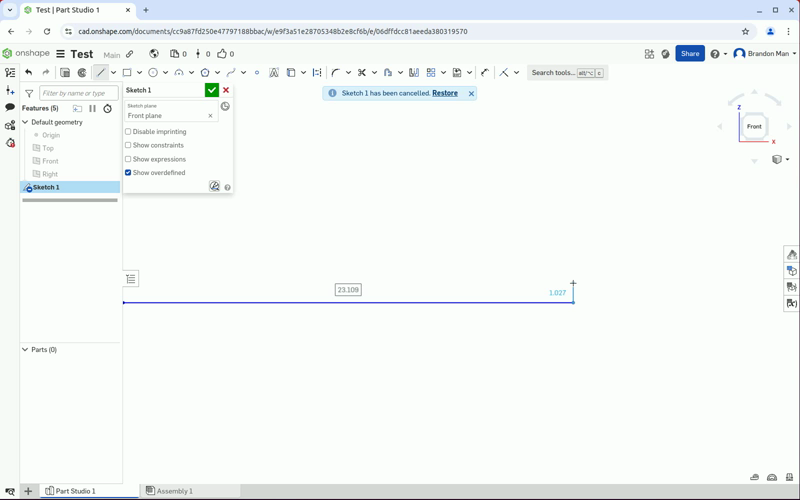
scroll(6)
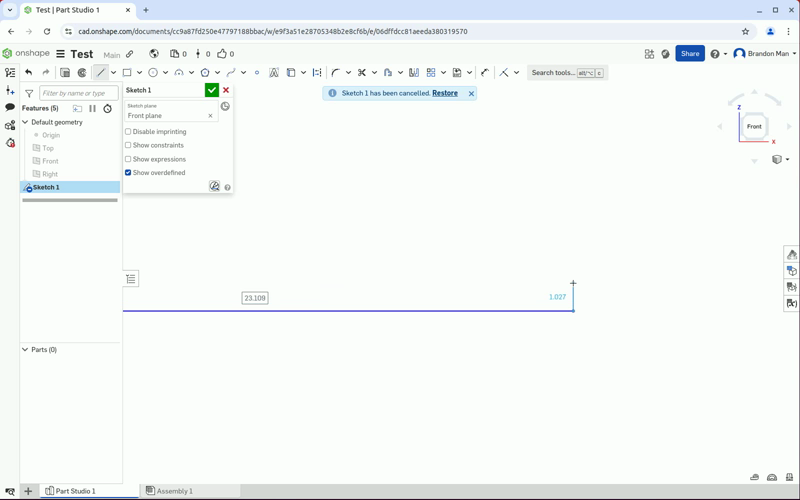
scroll(6)
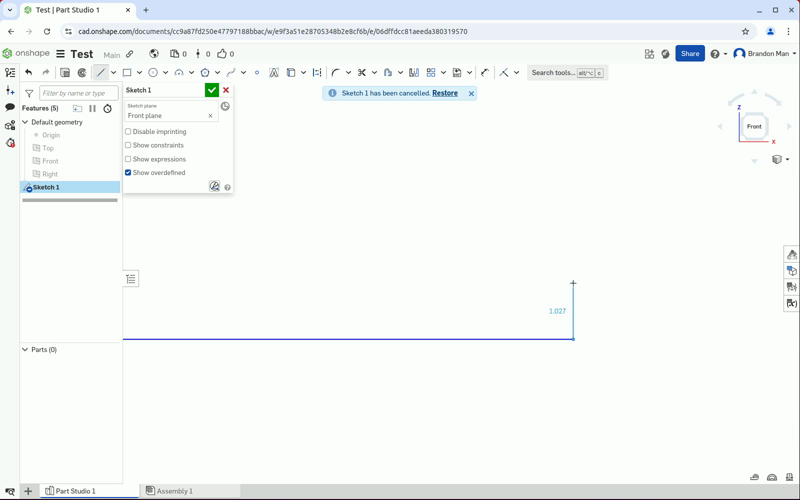
click(573, 282)
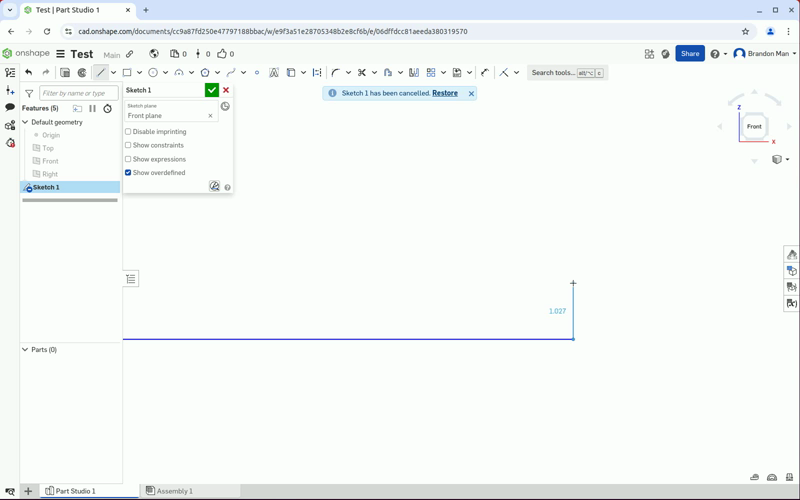
scroll(-6)
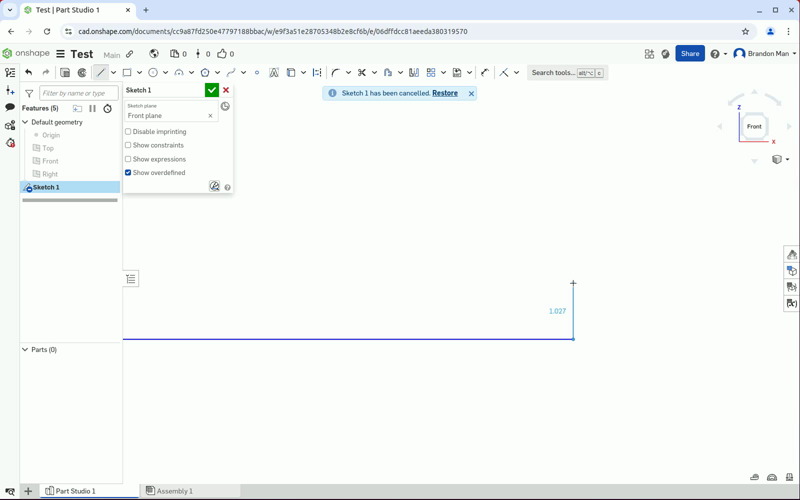
scroll(-6)
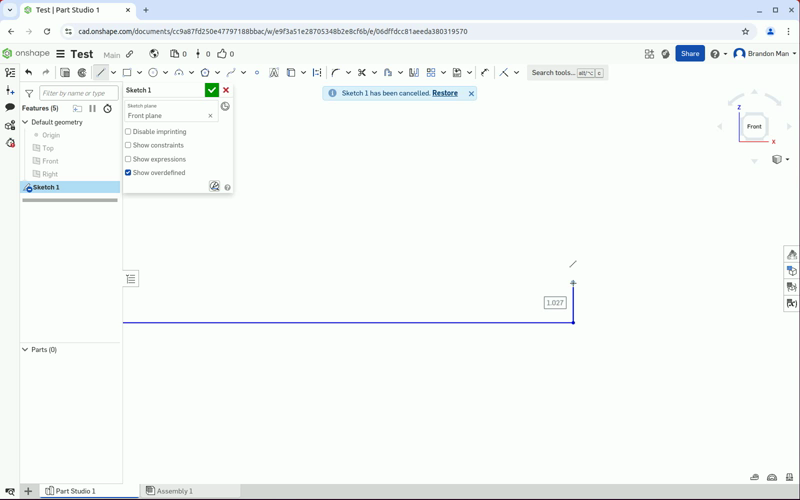
scroll(-6)
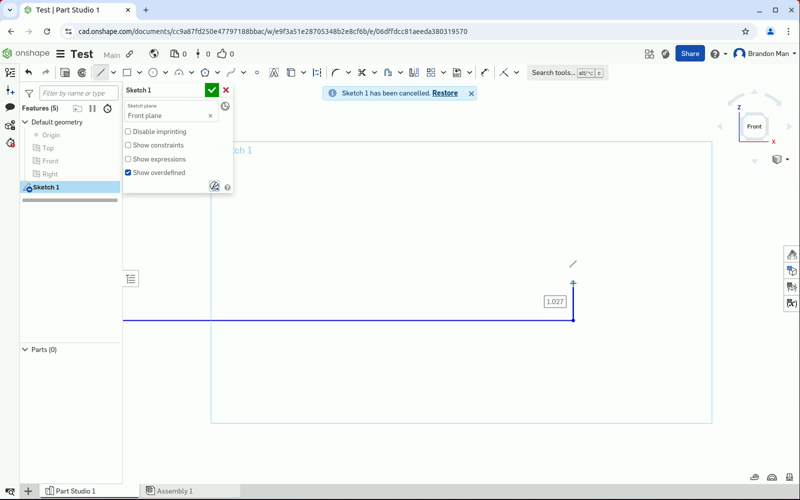
scroll(-6)
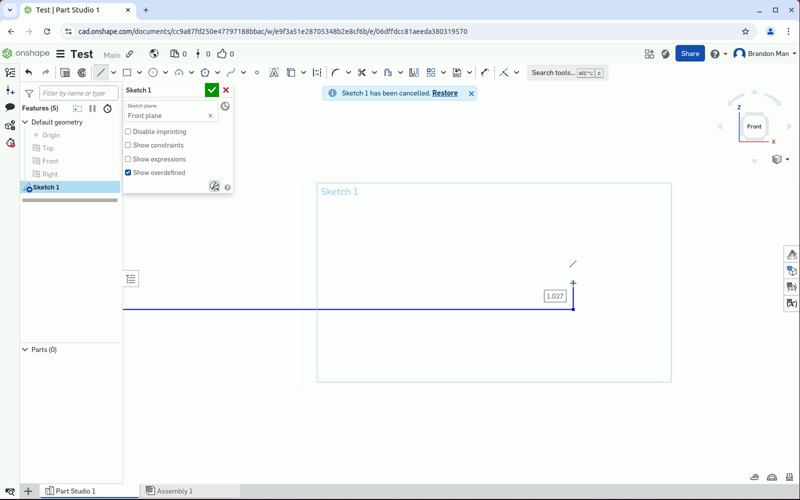
scroll(-6)
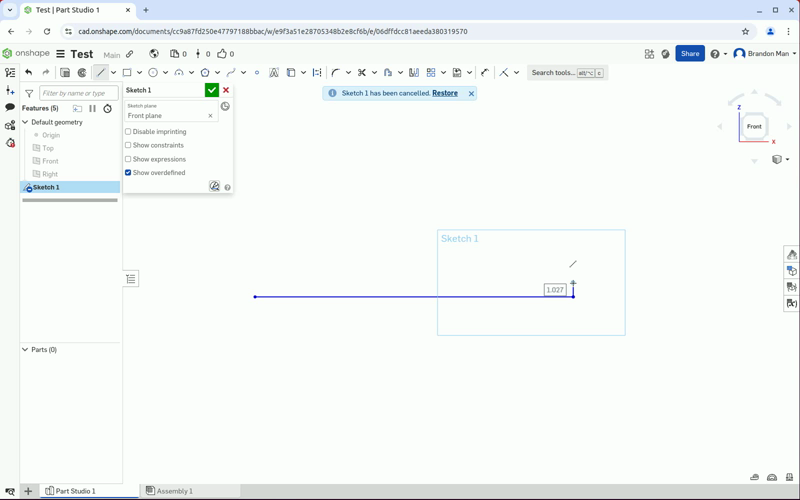
scroll(-6)
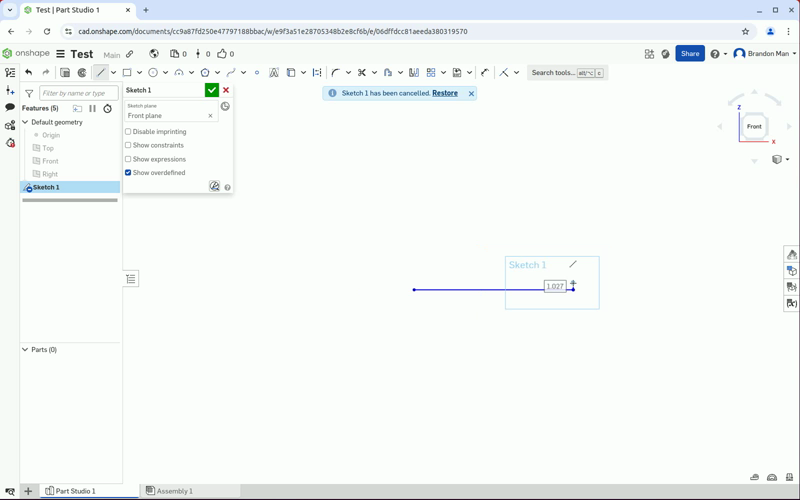
scroll(-6)
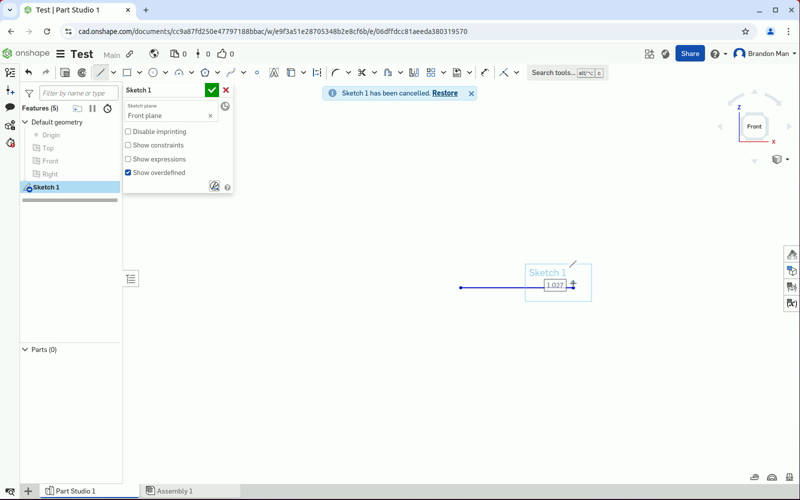
key_up(shift)
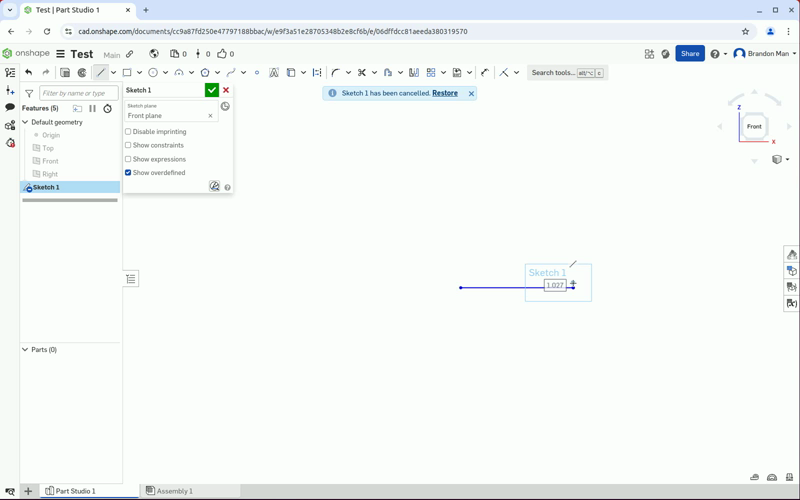
key_down(shift)
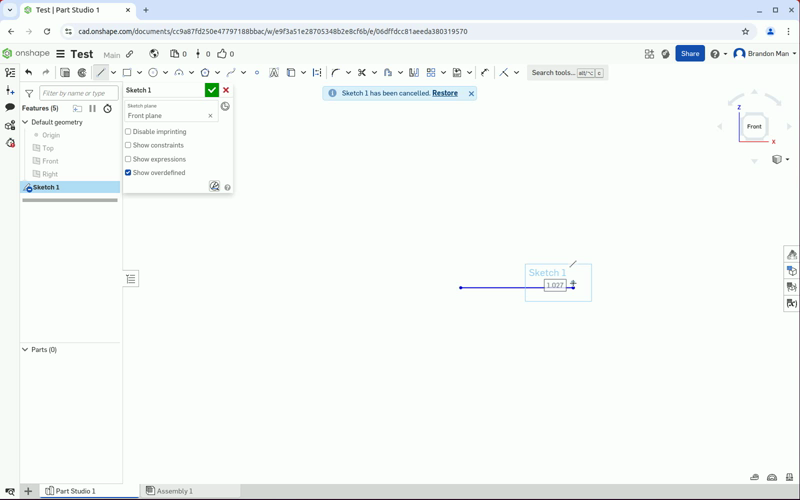
mouse_move(460, 282)
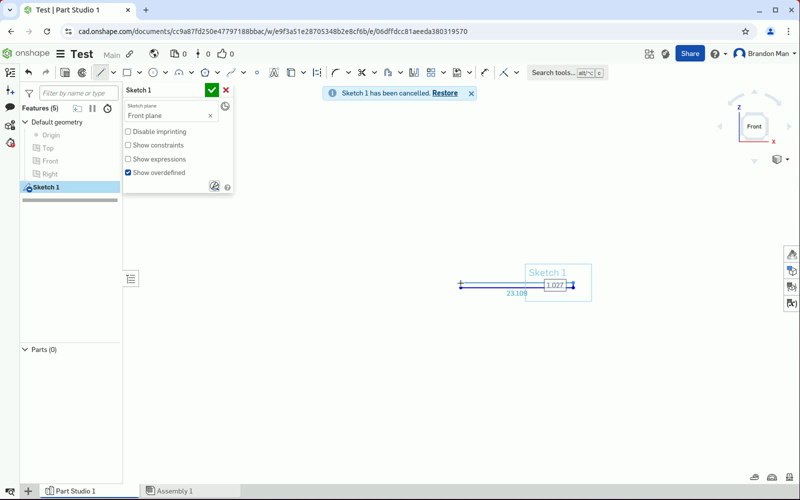
click(460, 282)
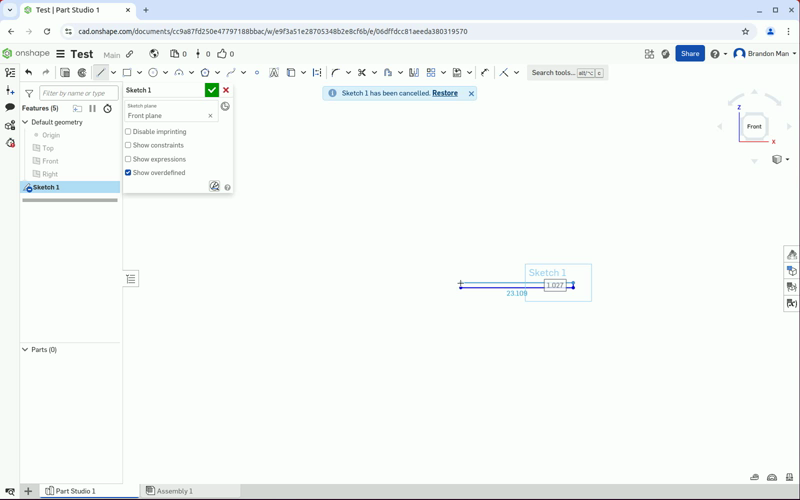
key_up(shift)
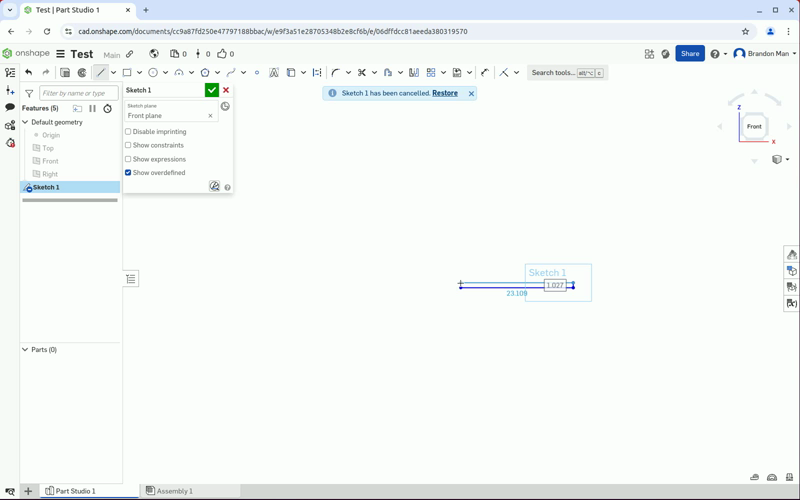
mouse_move(490, 282)
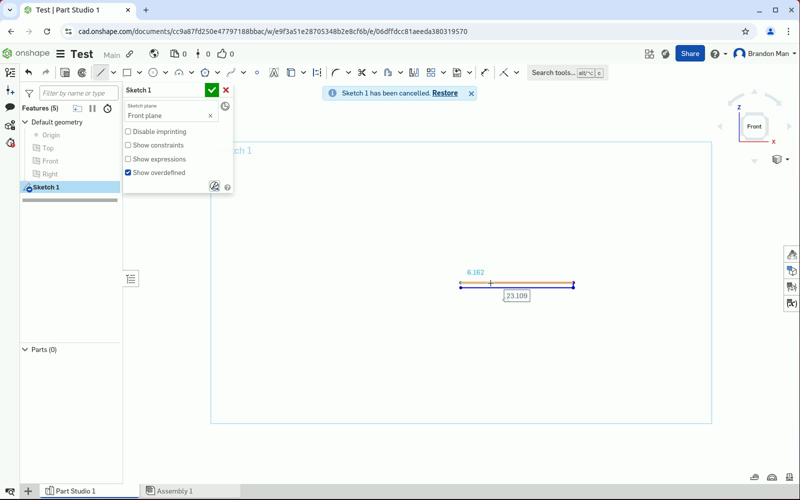
key_down(shift)
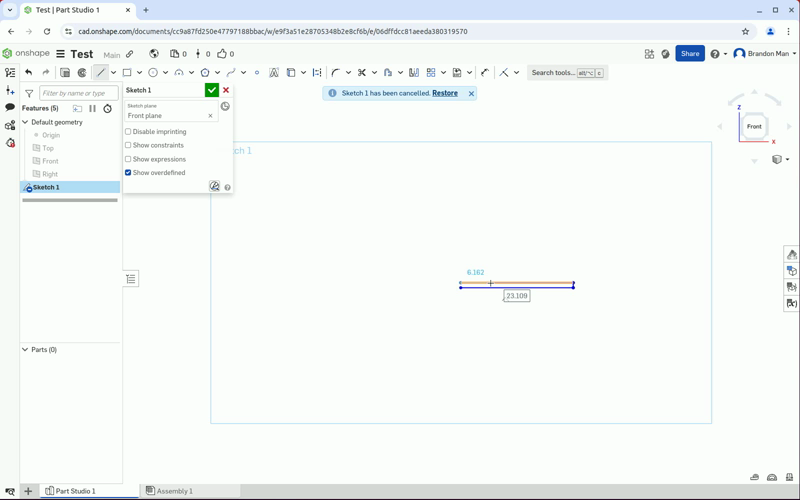
mouse_move(460, 287)
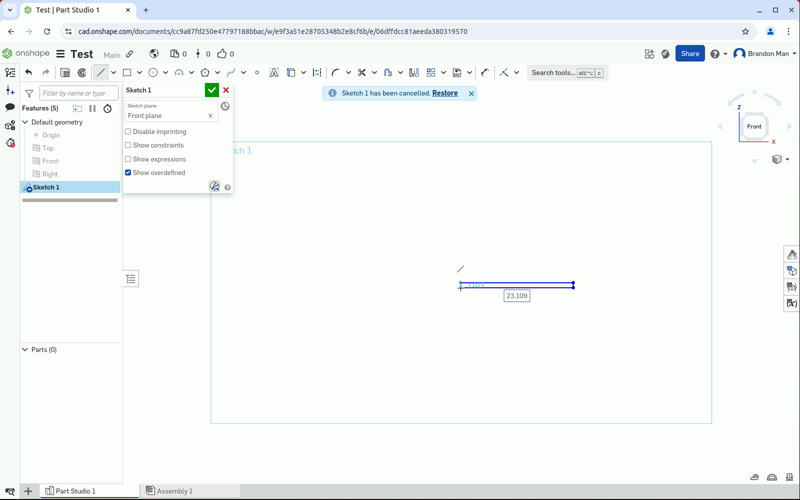
scroll(6)
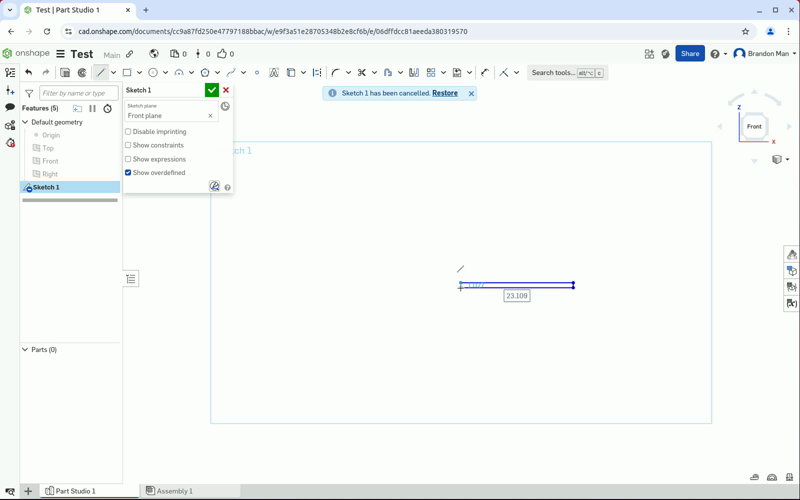
scroll(6)
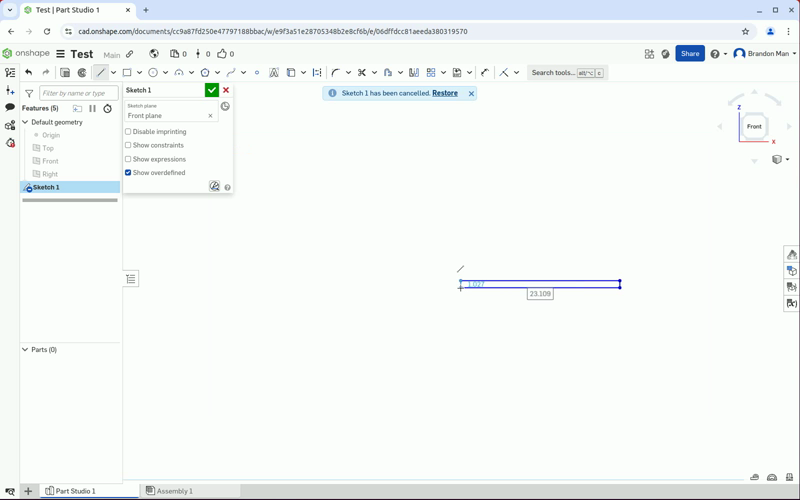
scroll(6)
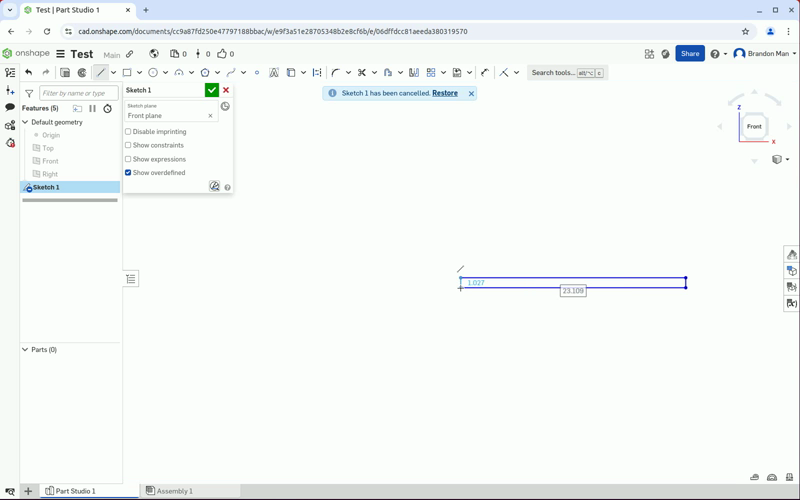
scroll(6)
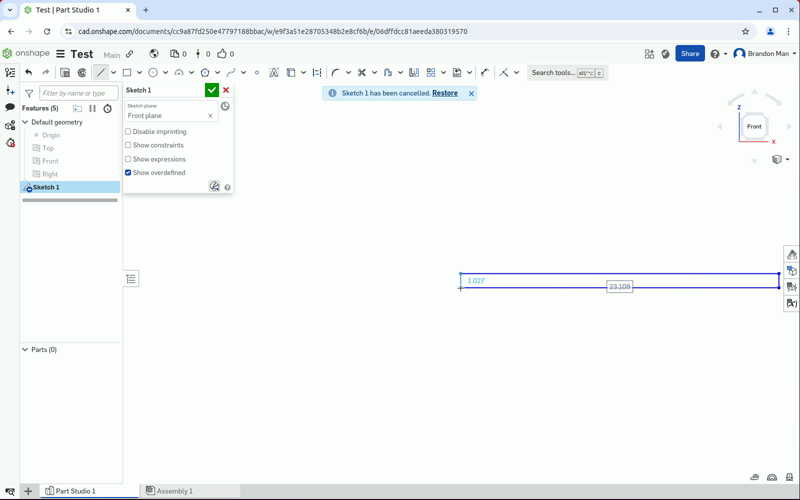
scroll(6)
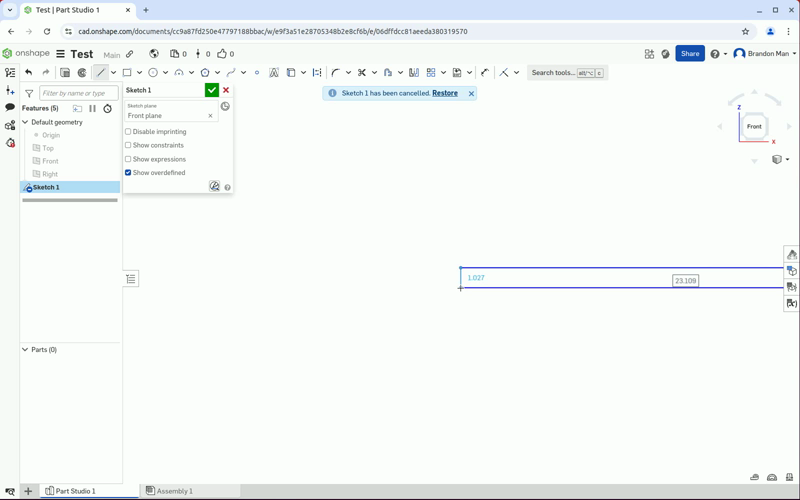
scroll(6)
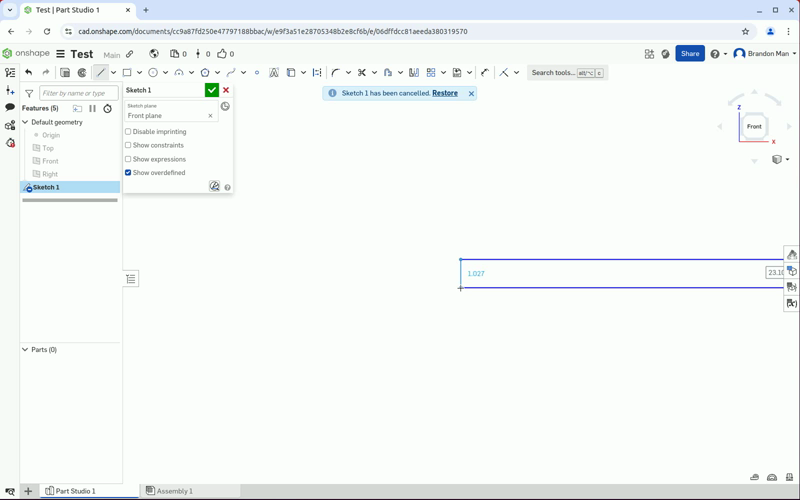
scroll(6)
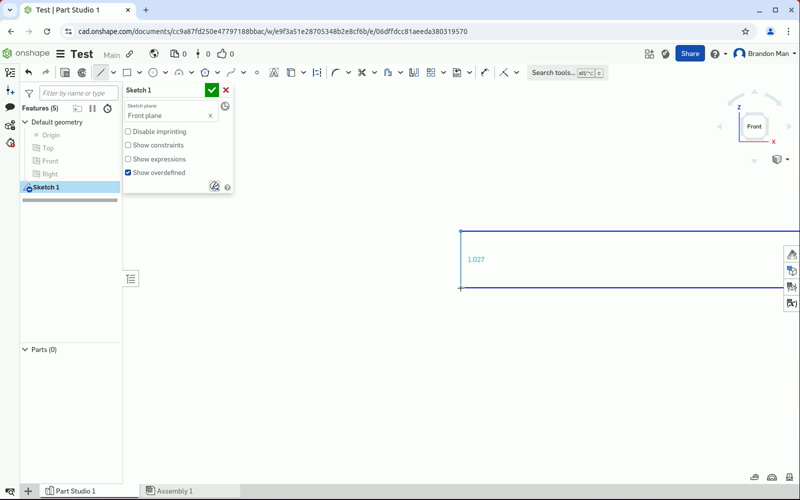
key_up(shift)
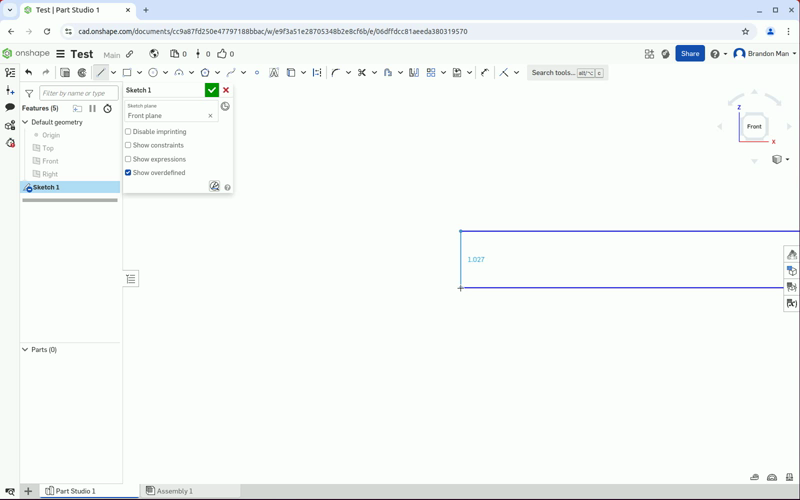
click(460, 287)
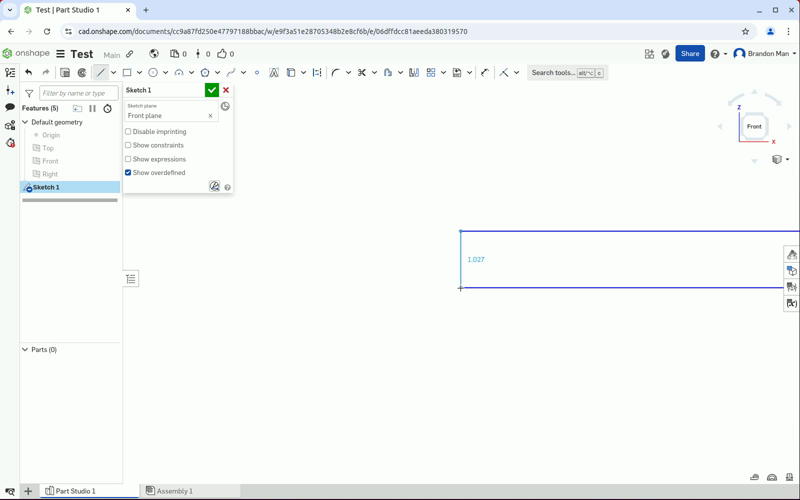
scroll(-6)
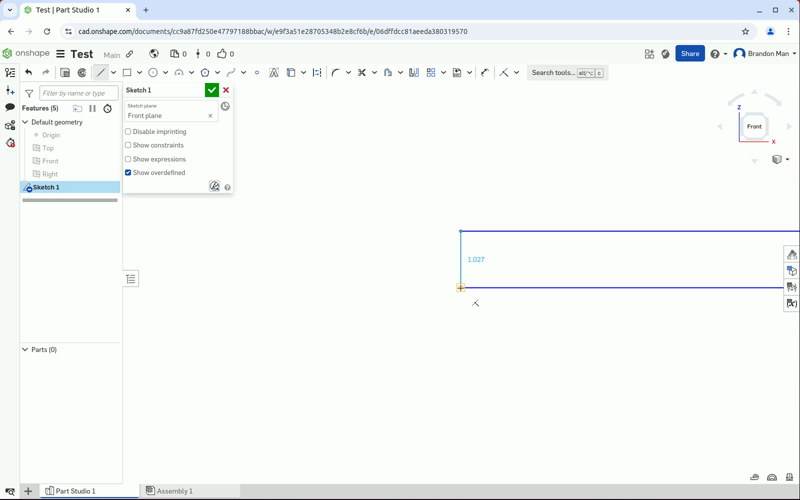
scroll(-6)
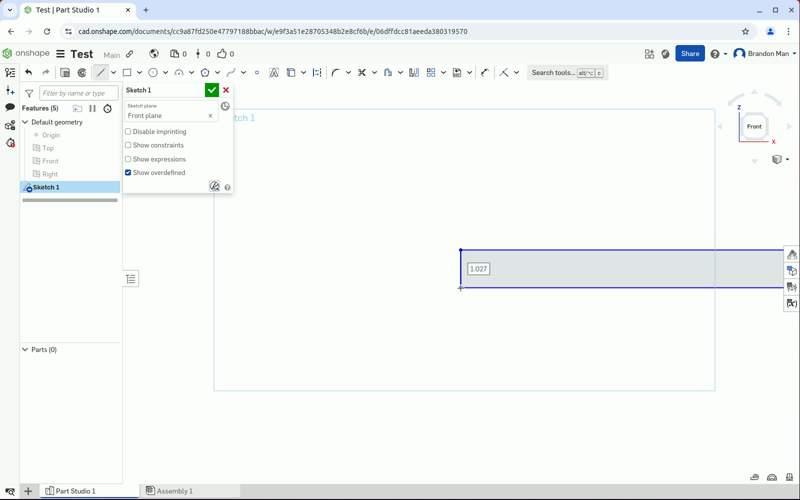
scroll(-6)
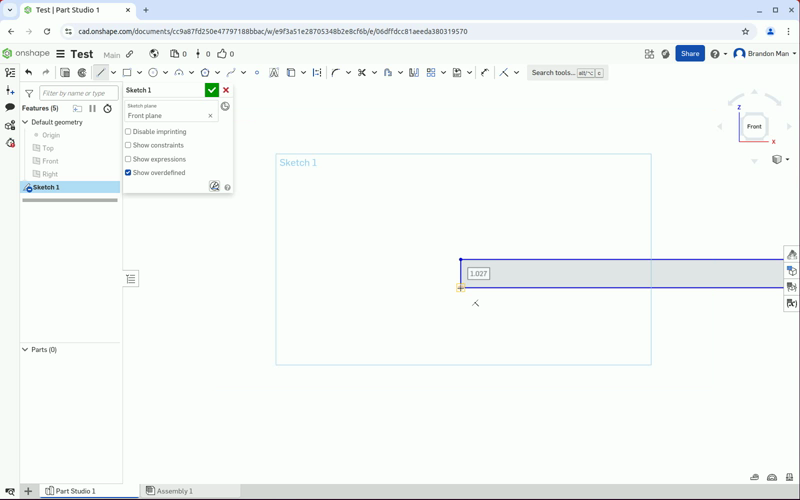
scroll(-6)
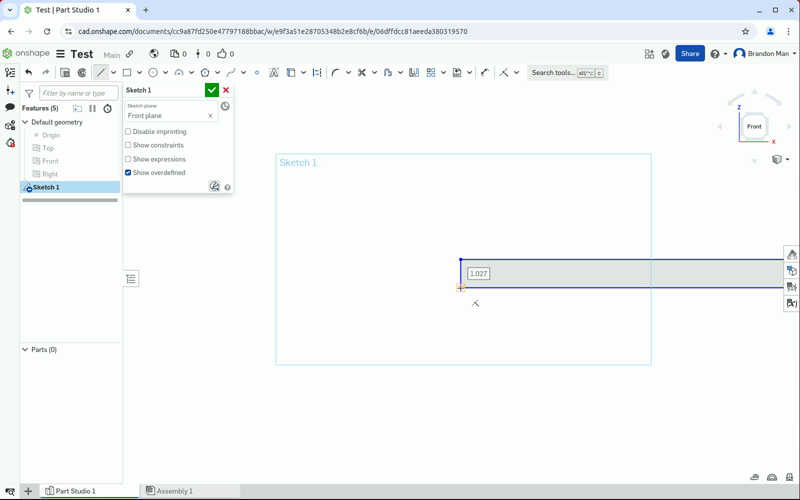
scroll(-6)
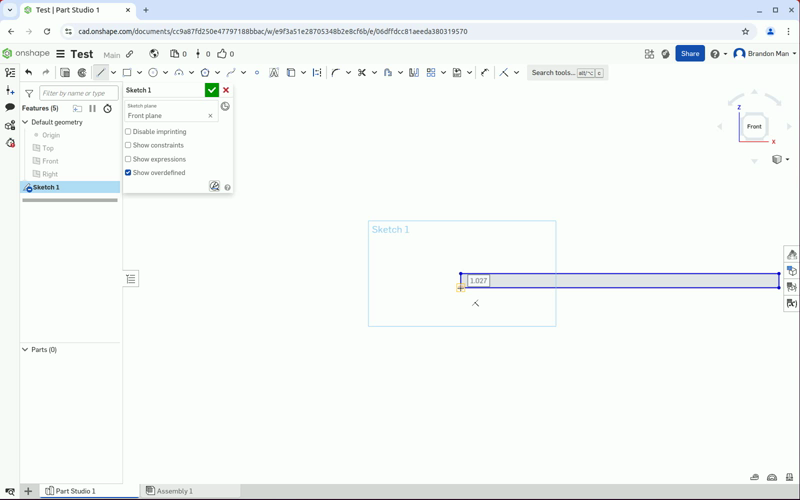
scroll(-6)
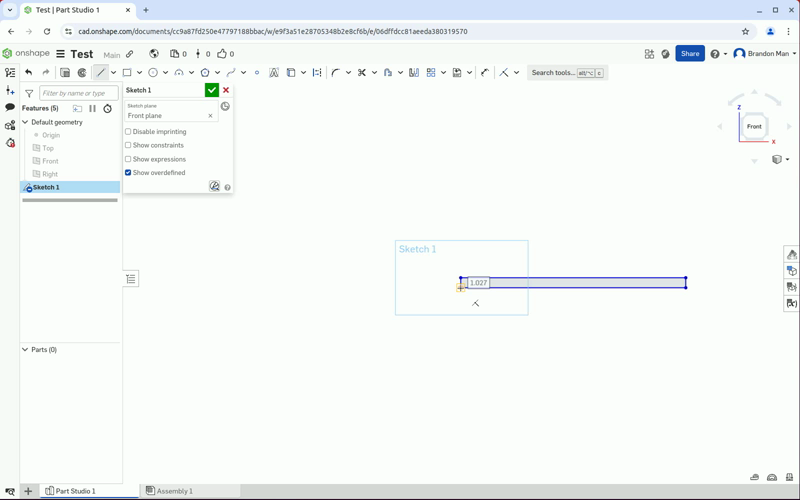
scroll(-6)
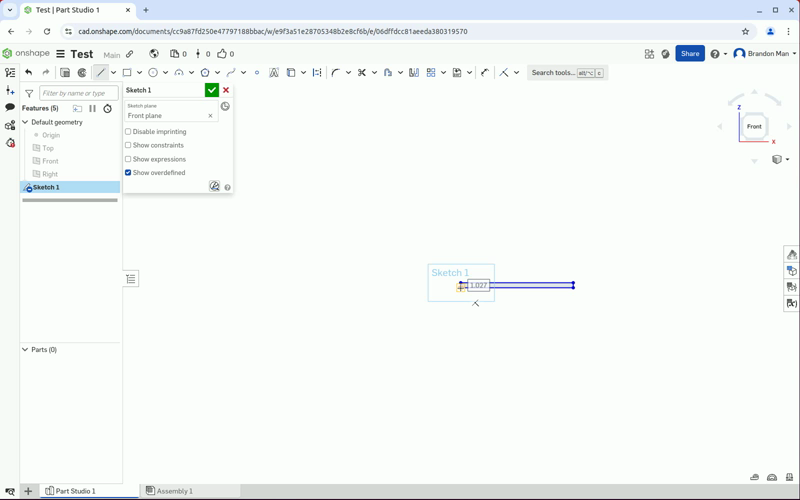
key(esc)
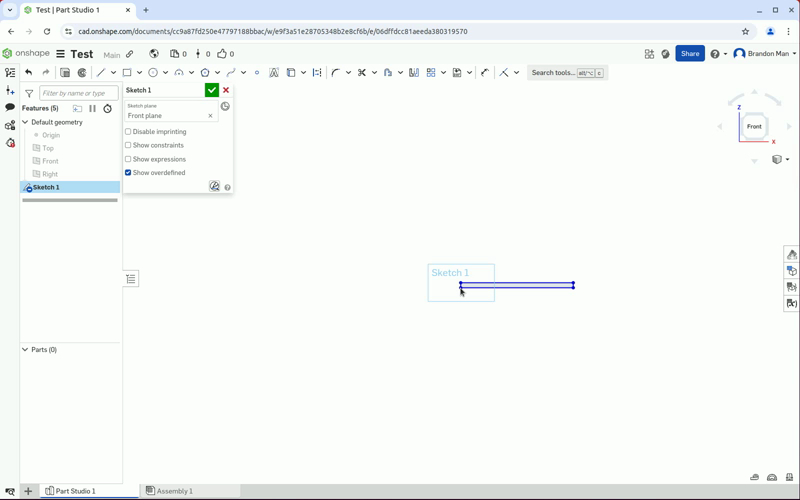
mouse_move(468, 286)
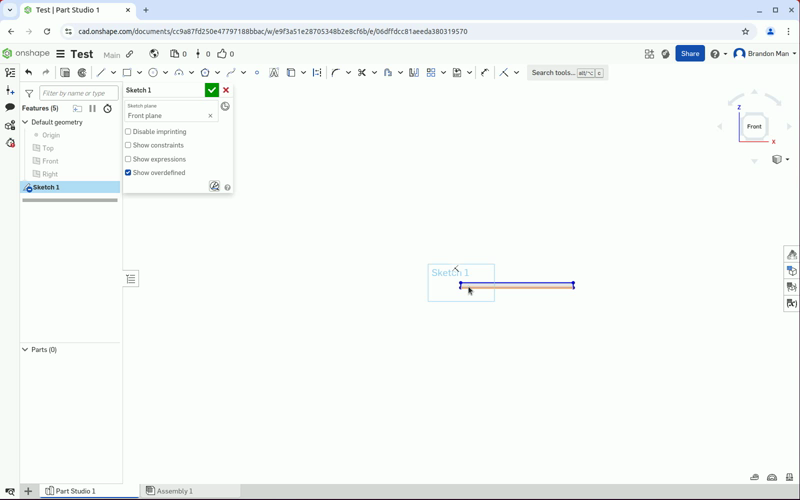
scroll(6)
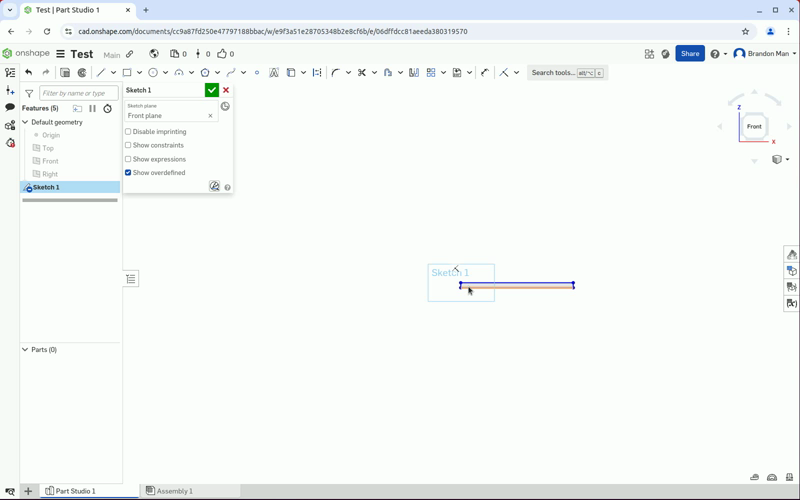
scroll(6)
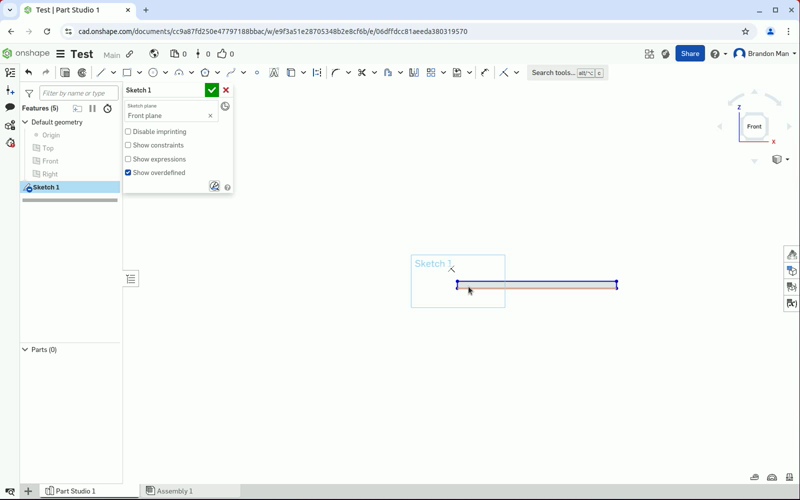
scroll(6)
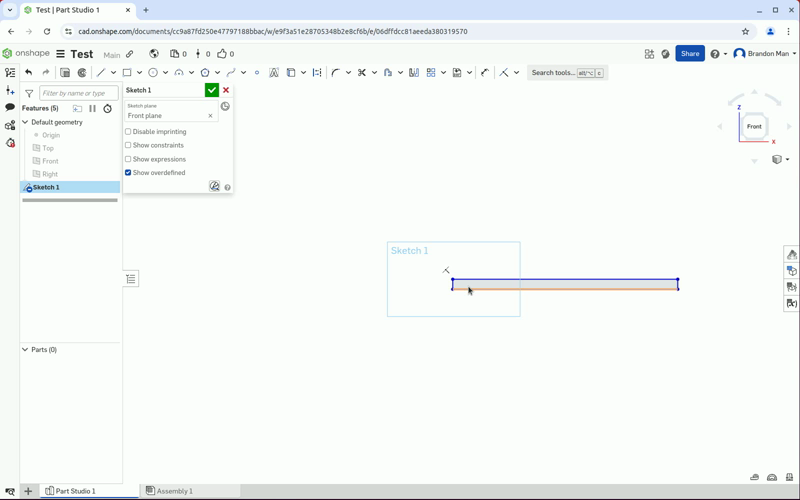
scroll(6)
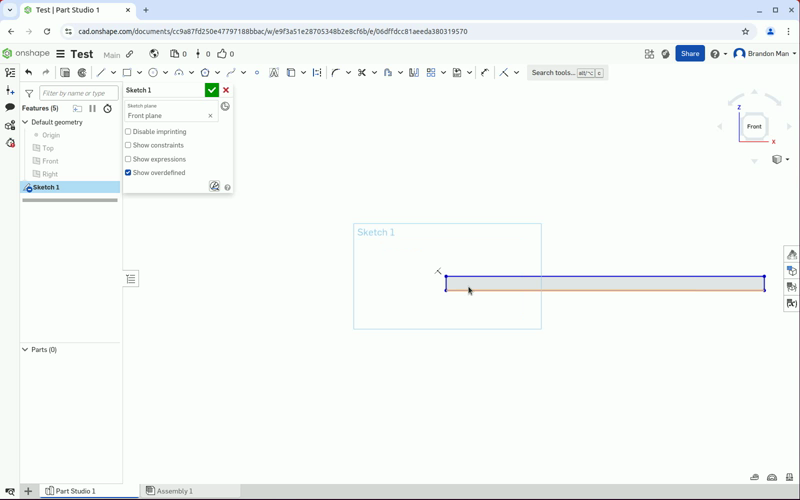
scroll(6)
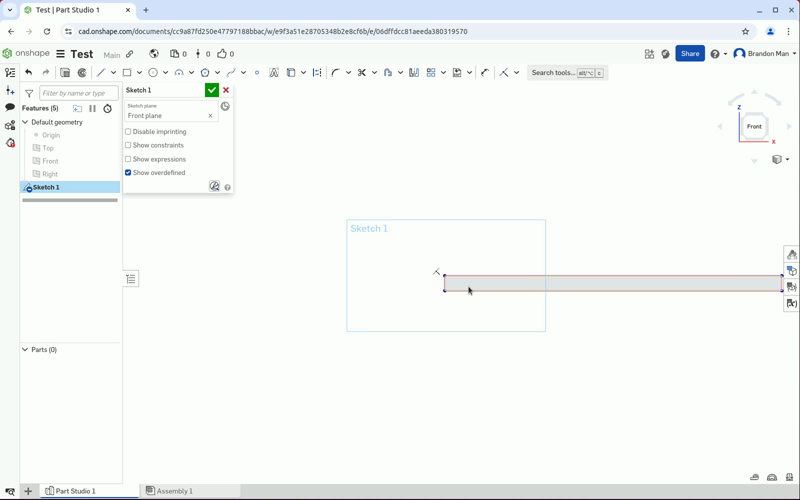
scroll(6)
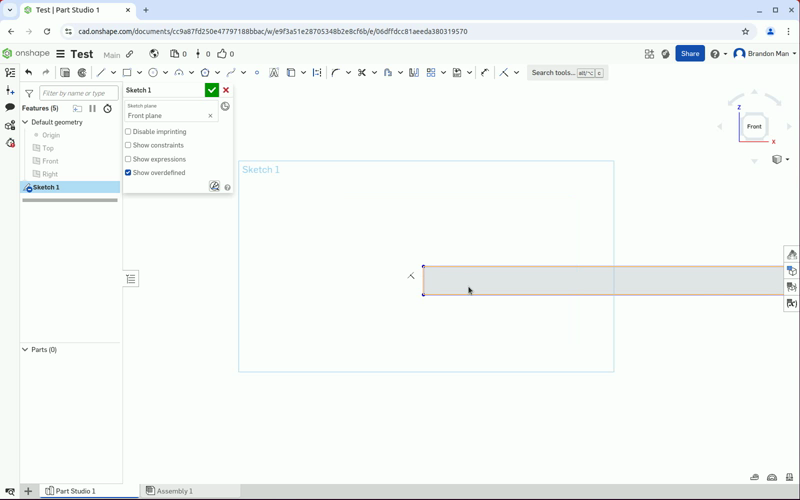
scroll(6)
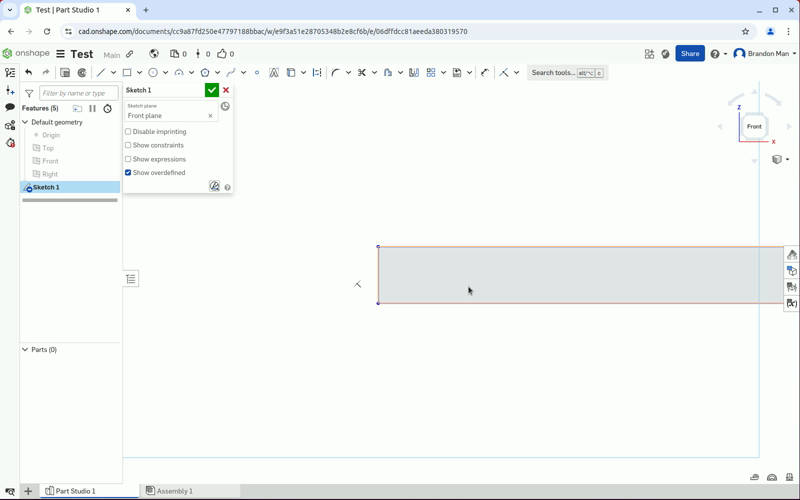
click(468, 286)
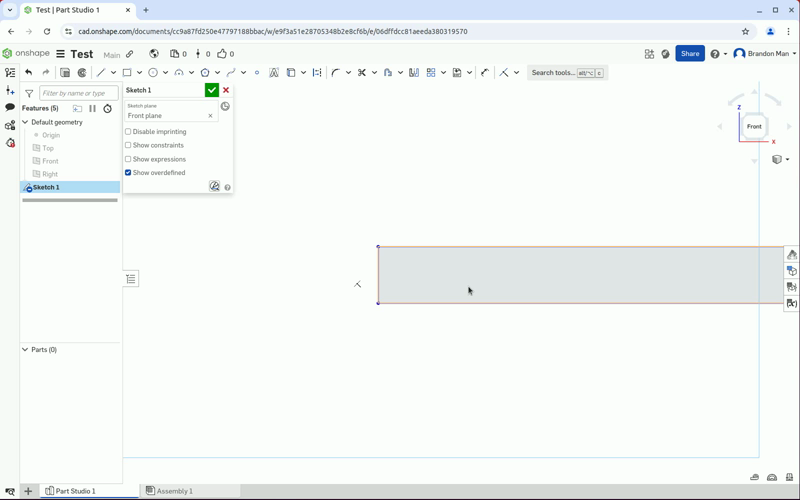
scroll(-6)
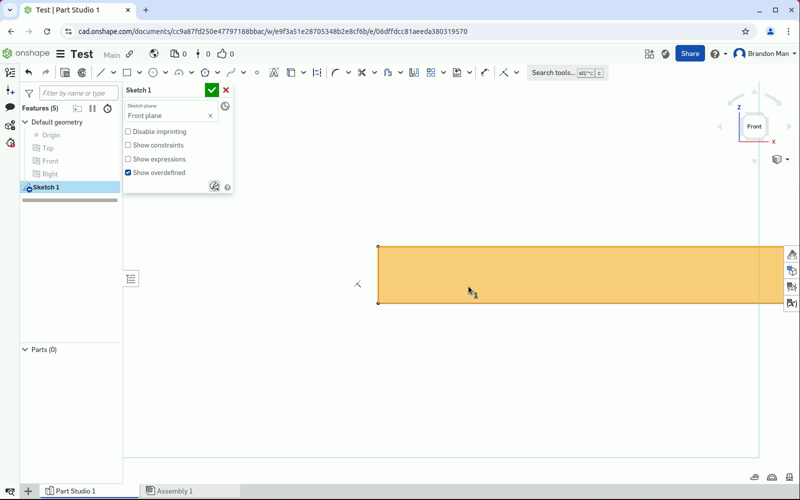
scroll(-6)
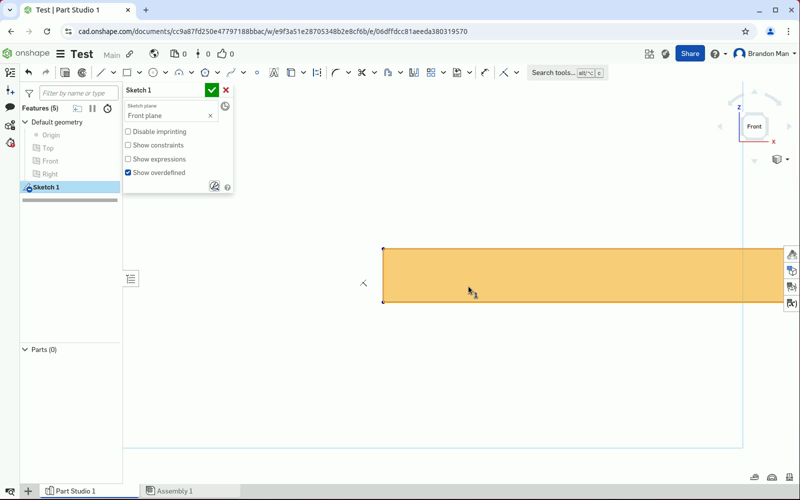
scroll(-6)
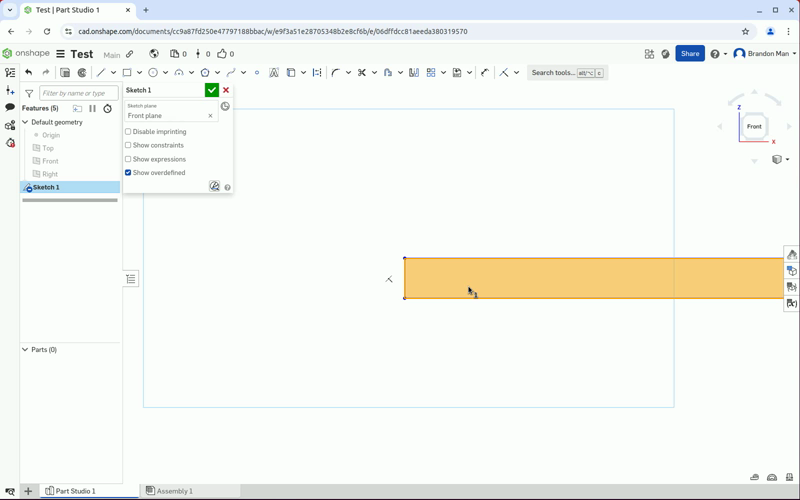
scroll(-6)
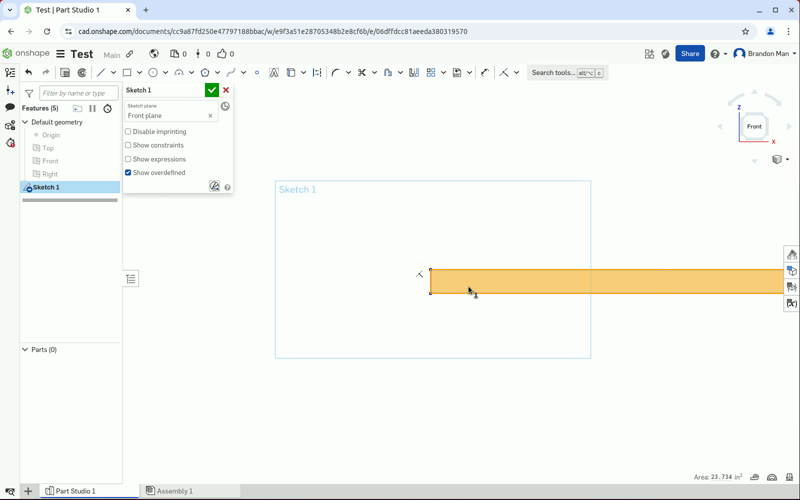
scroll(-6)
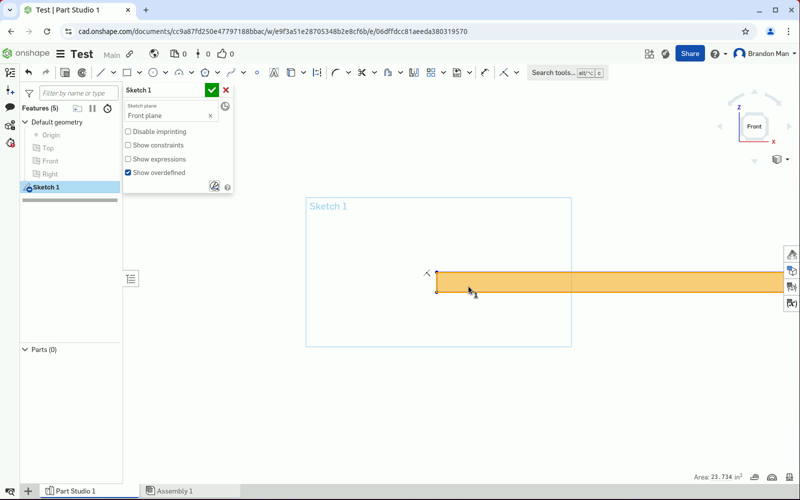
scroll(-6)
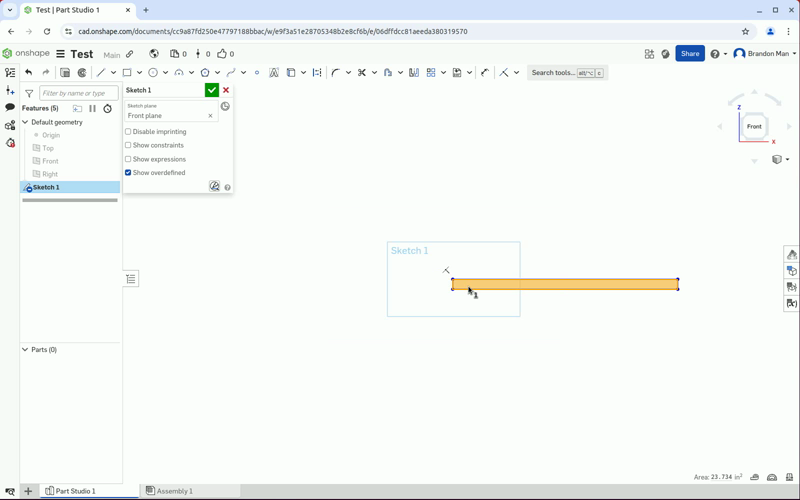
scroll(-6)
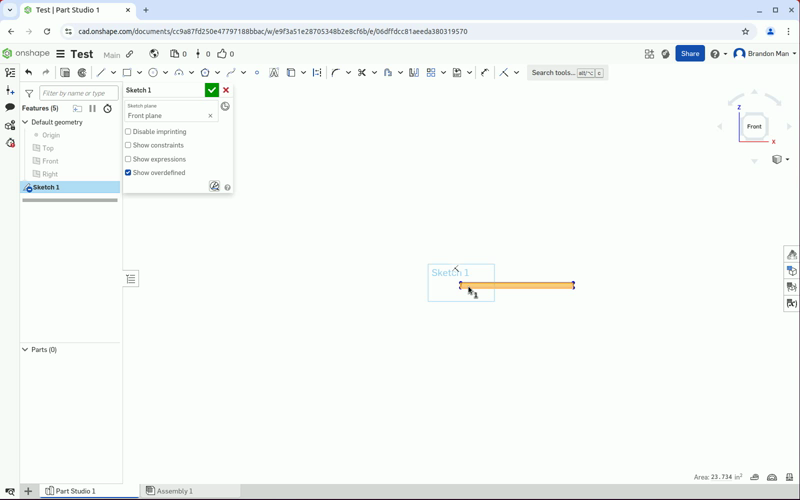
mouse_move(73, 352)
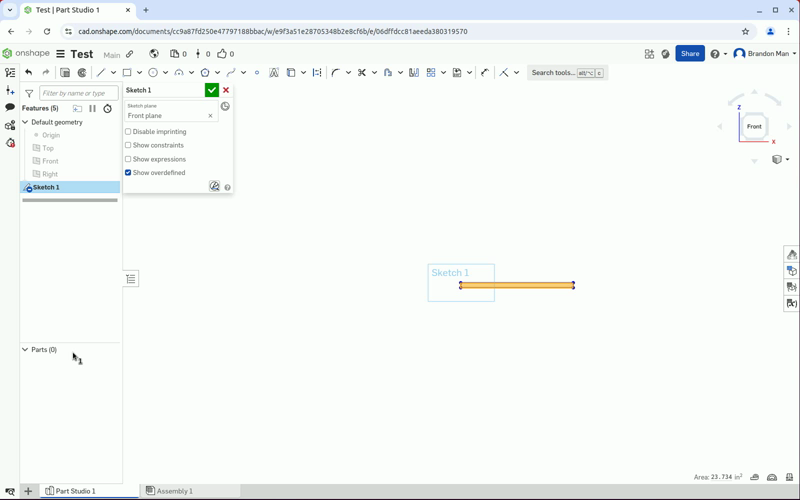
key(shift+y)
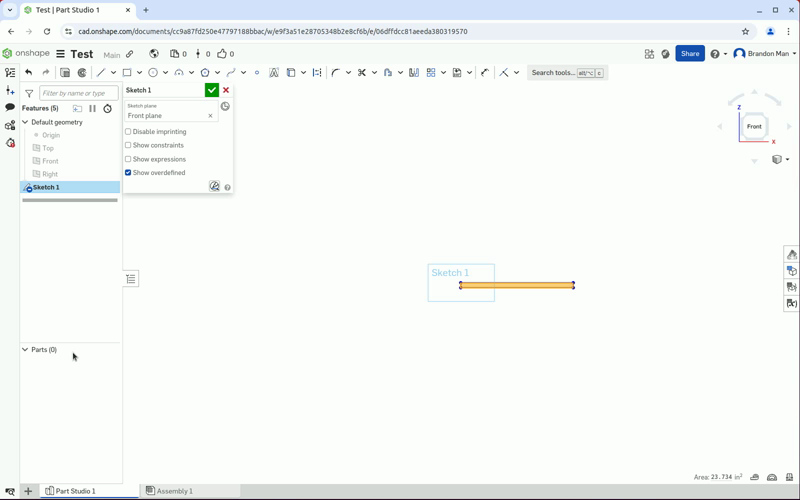
key(shift+e)
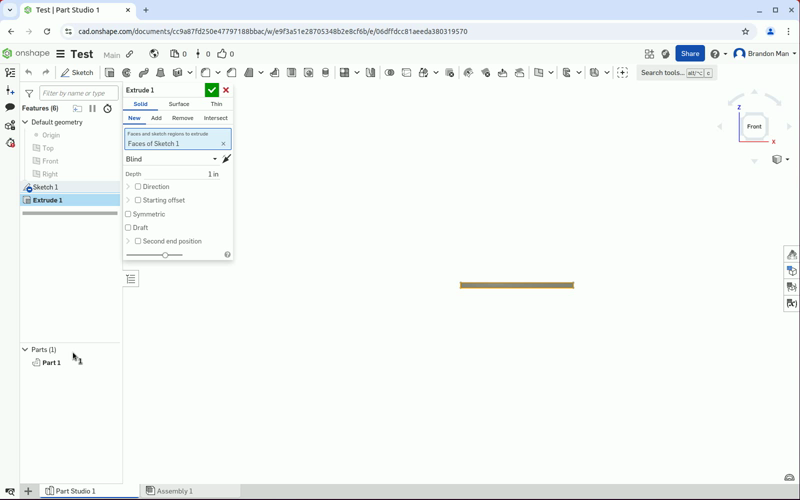
mouse_move(143, 106)
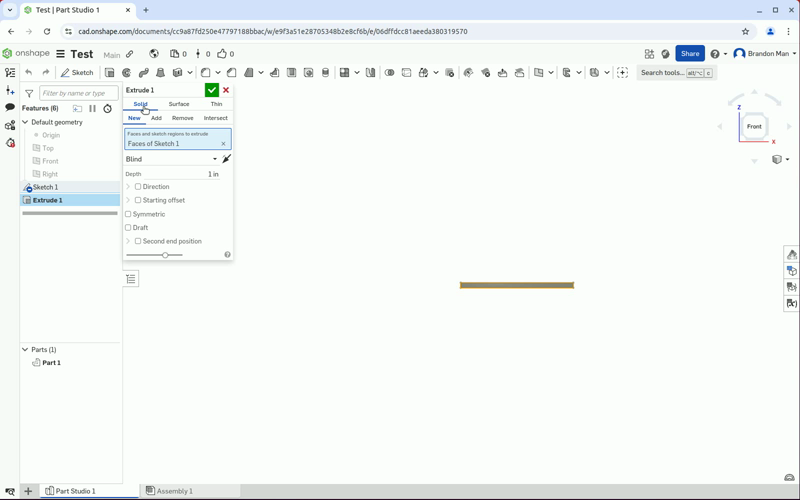
click(143, 106)
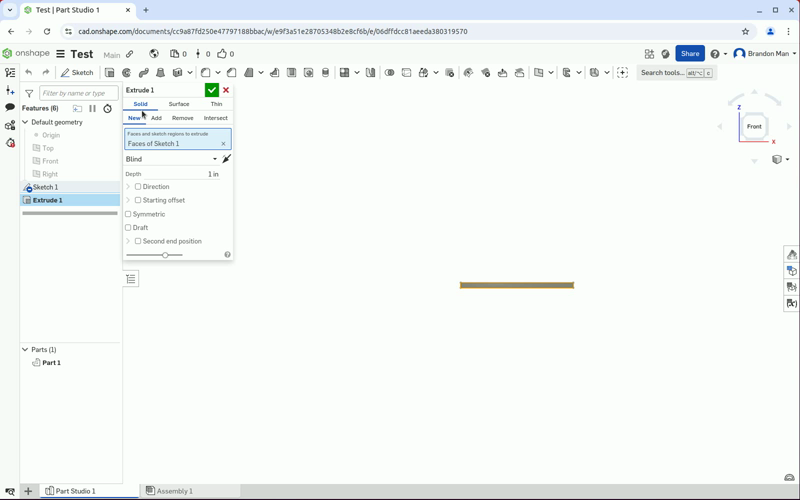
mouse_move(137, 120)
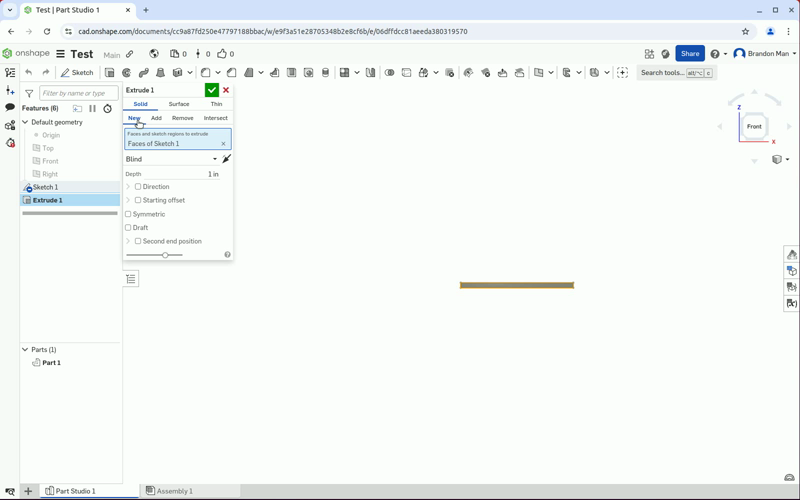
click(137, 120)
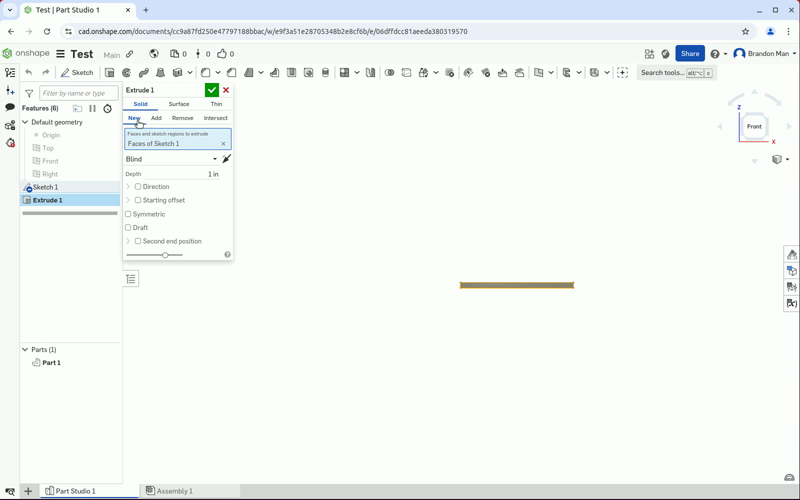
key(tab, 4)
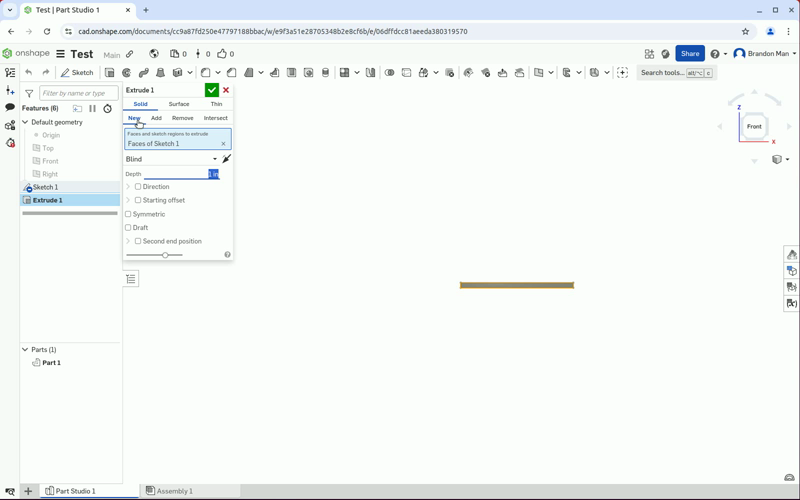
text(0.241)
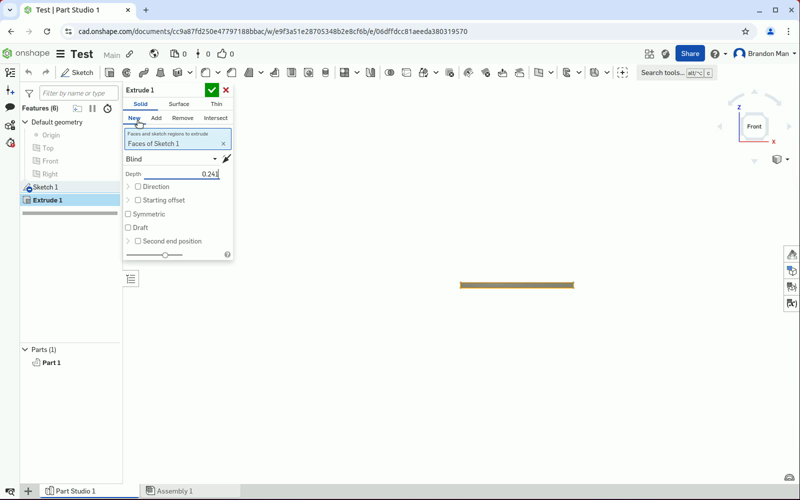
key(enter)
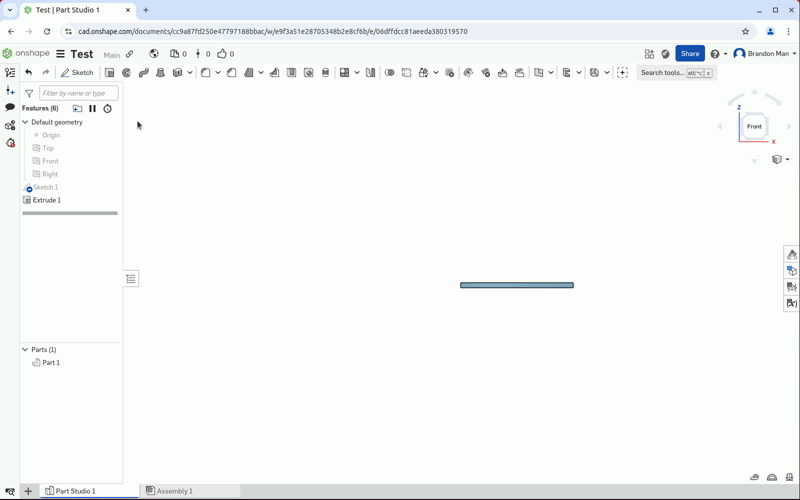
key(shift+h)
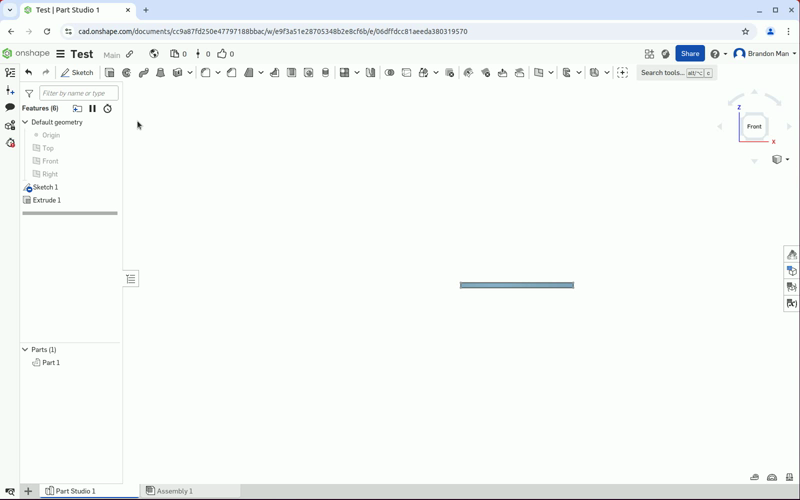
key(shift+h)
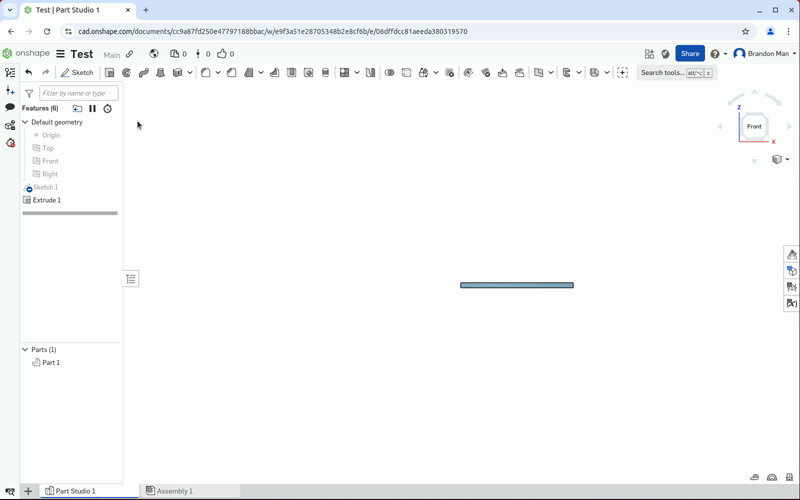
mouse_move(73, 189)
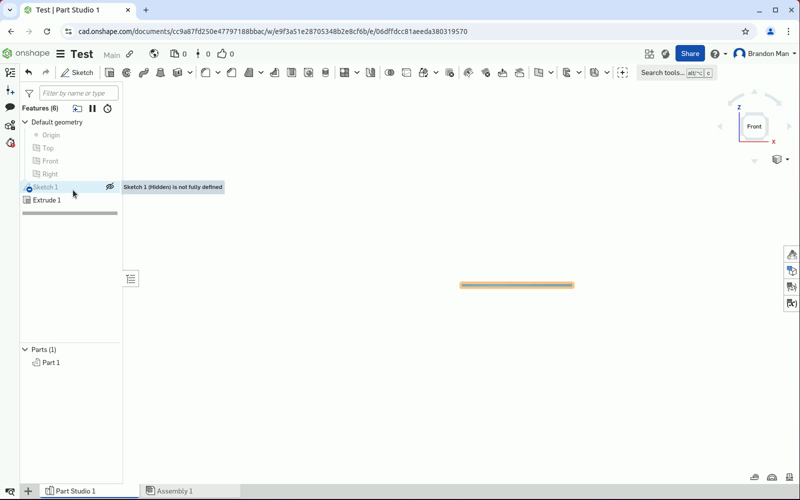
click(73, 189)
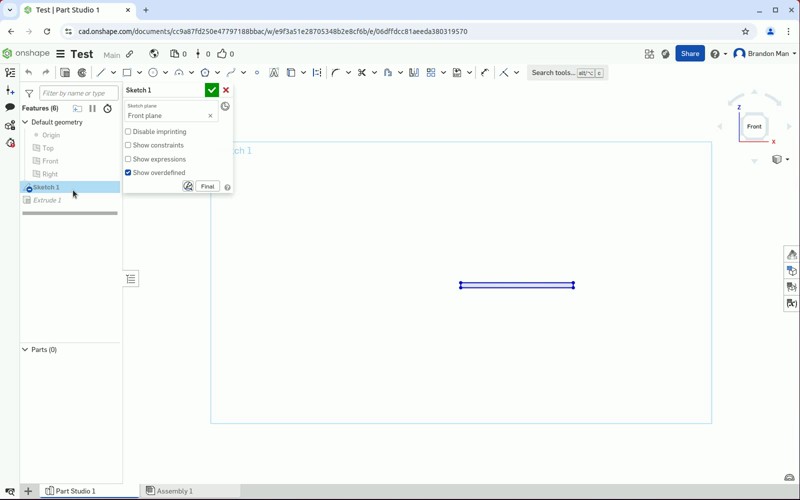
mouse_move(229, 92)
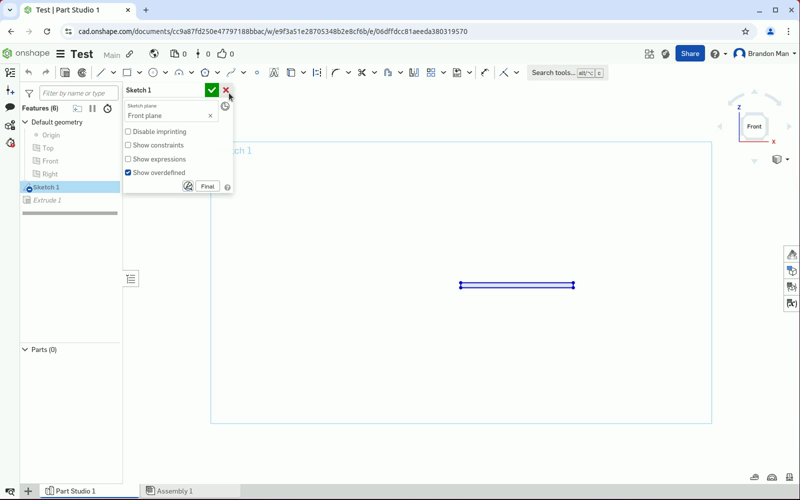
click(229, 92)
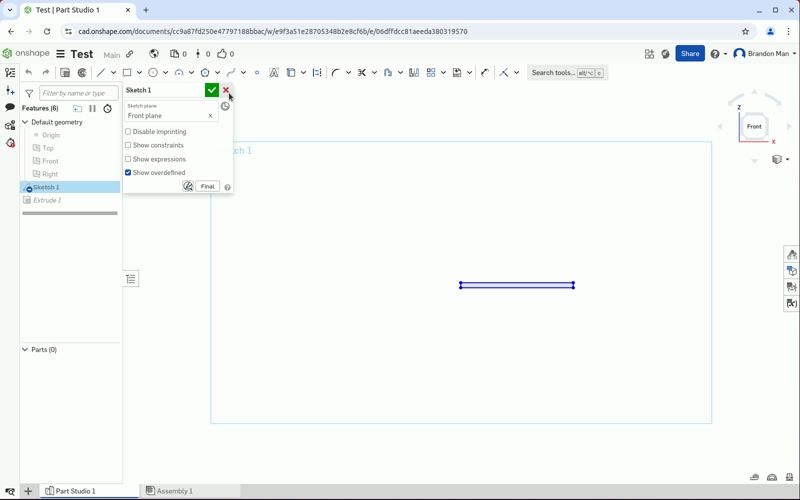
key(shift+s)
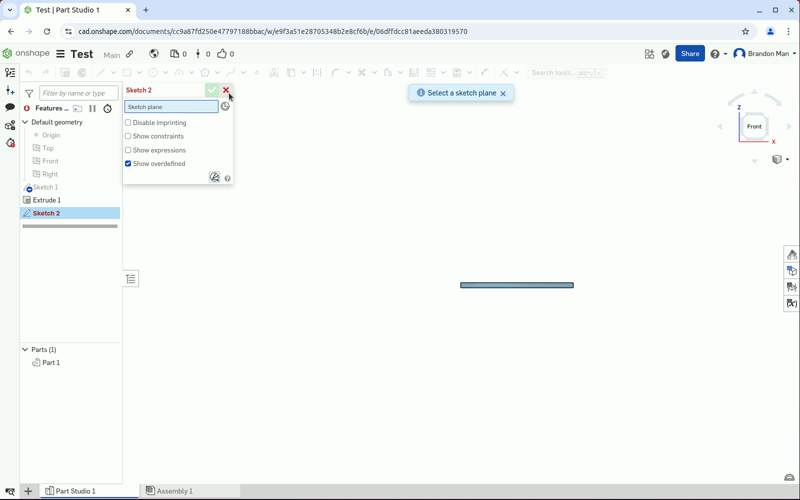
mouse_move(73, 163)
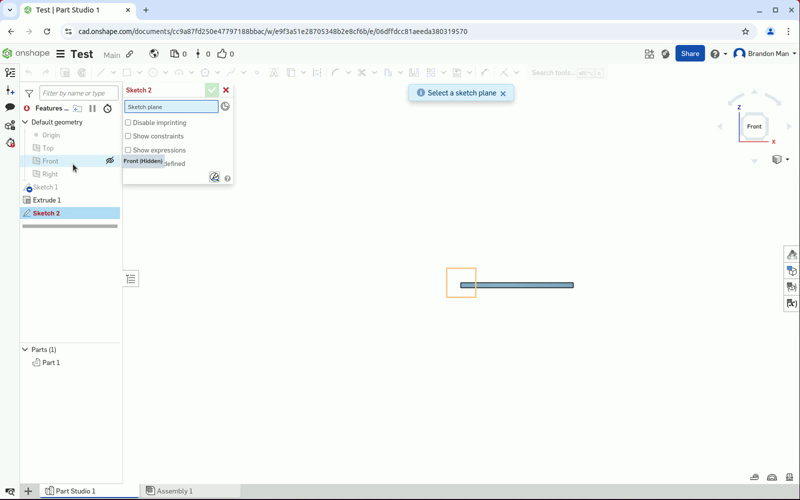
click(73, 163)
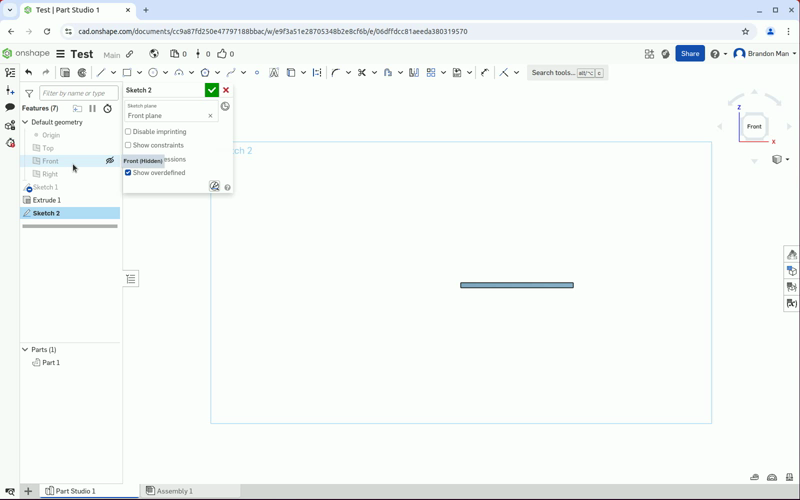
mouse_move(73, 352)
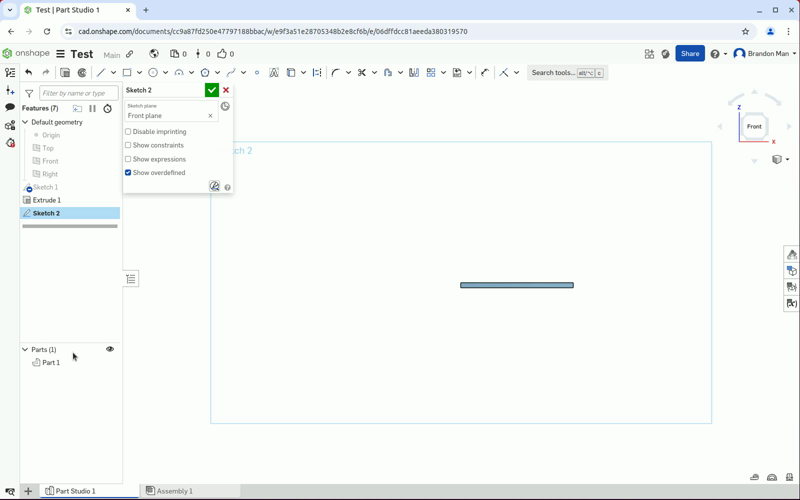
key(y)
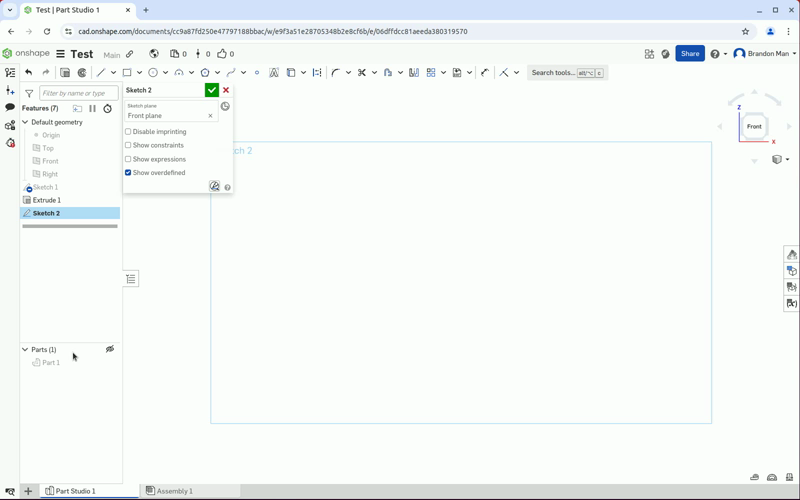
key(l)
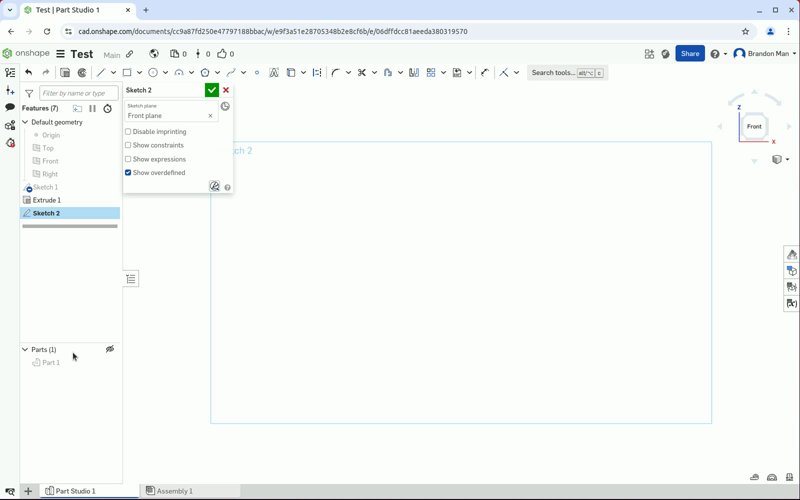
key_down(shift)
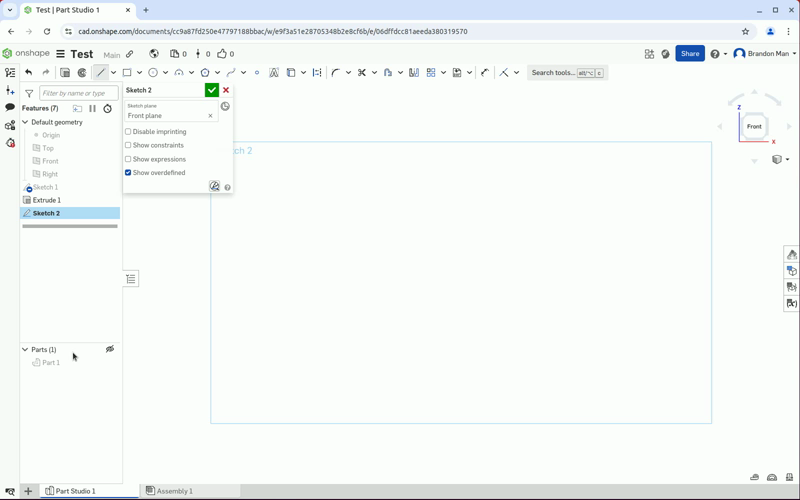
mouse_move(460, 351)
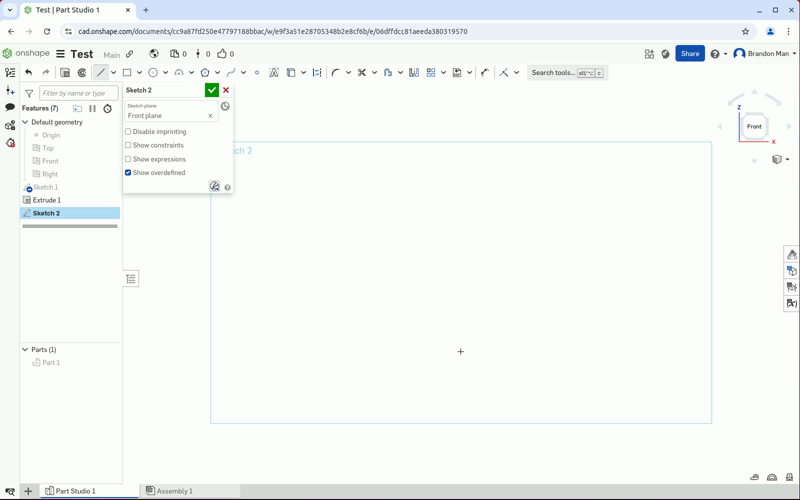
click(460, 351)
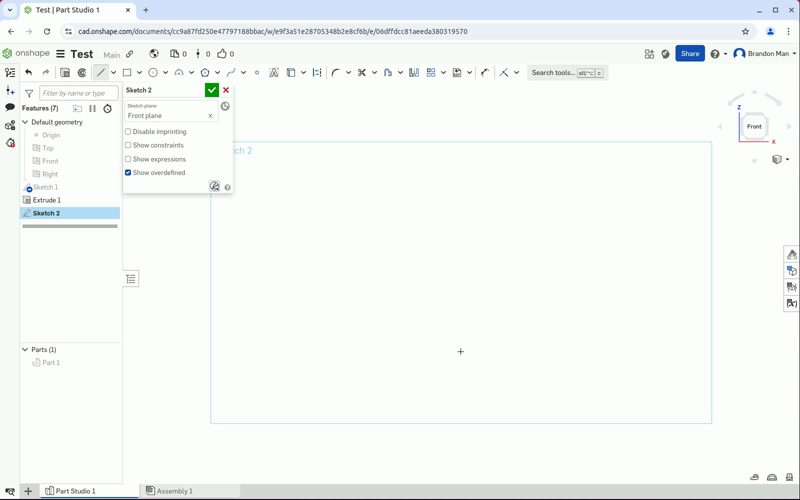
key_up(shift)
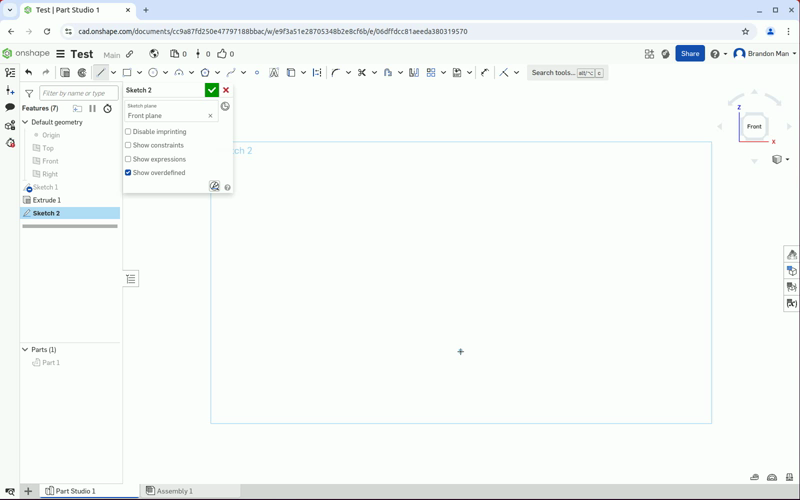
key_down(shift)
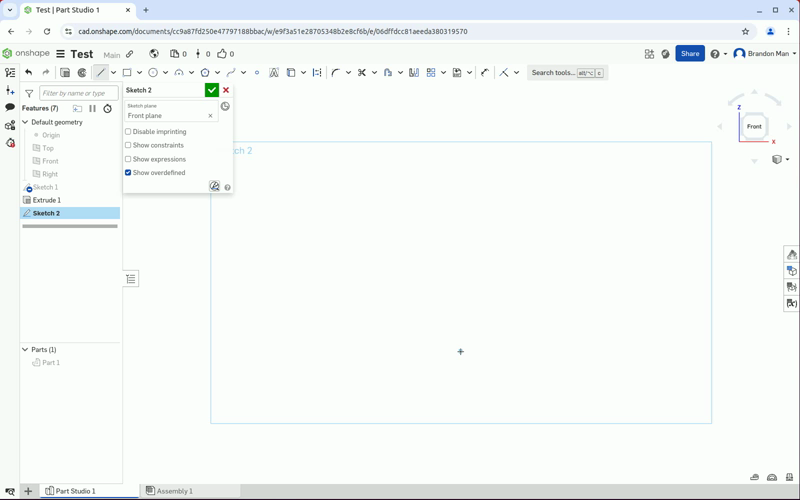
mouse_move(573, 351)
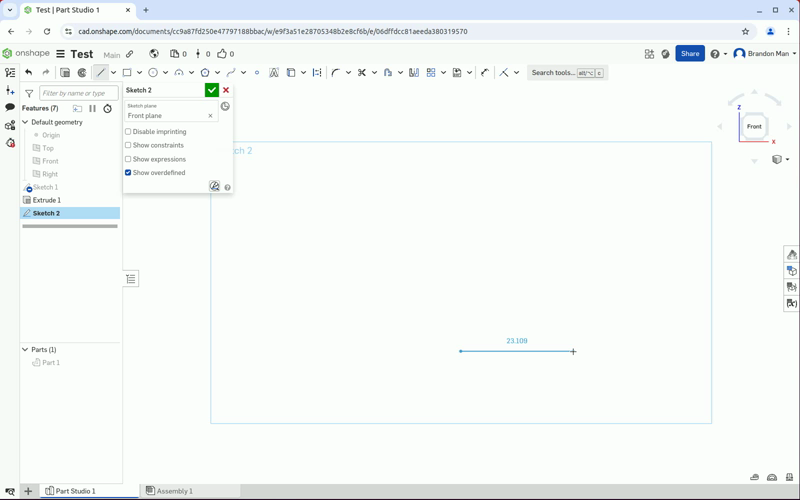
click(573, 351)
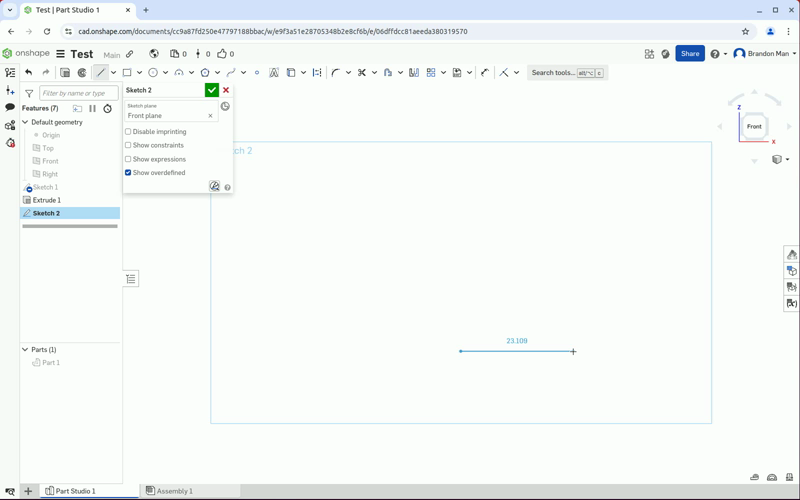
key_up(shift)
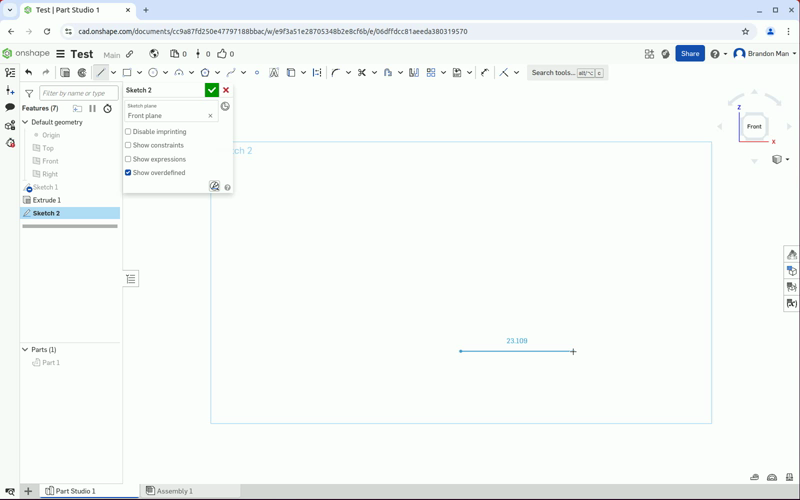
key_down(shift)
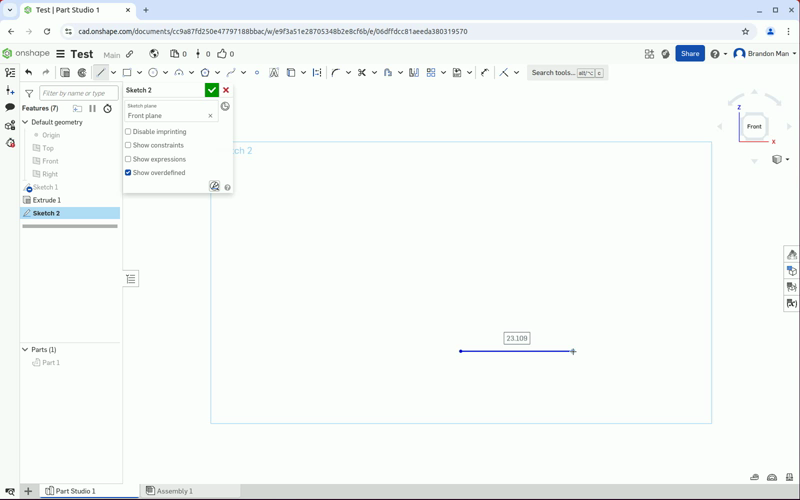
mouse_move(589, 351)
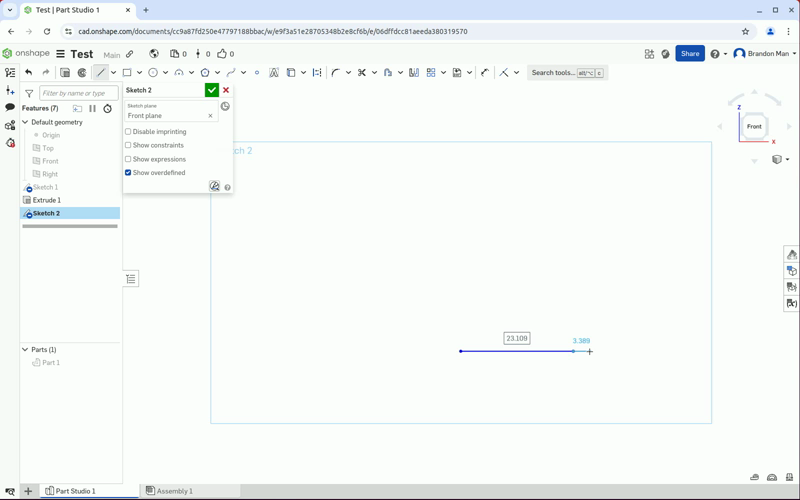
mouse_move(573, 348)
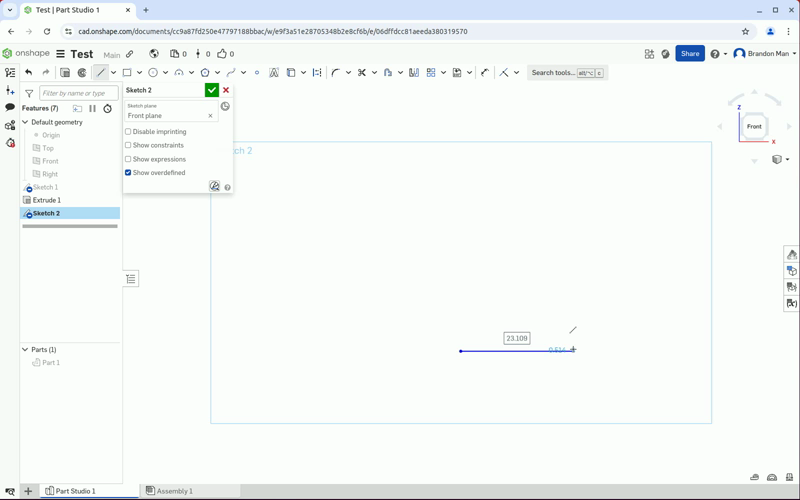
scroll(6)
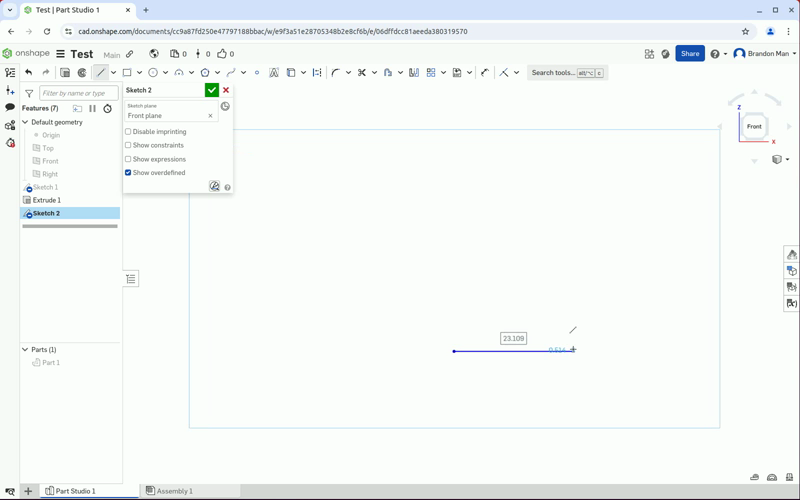
scroll(6)
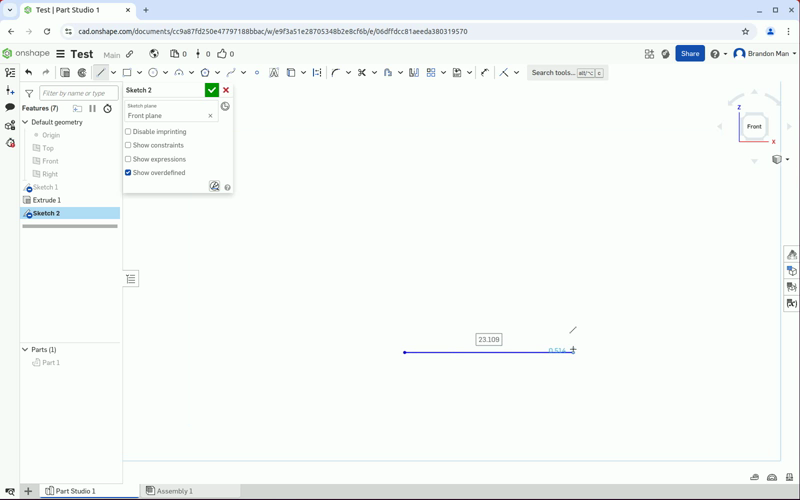
scroll(6)
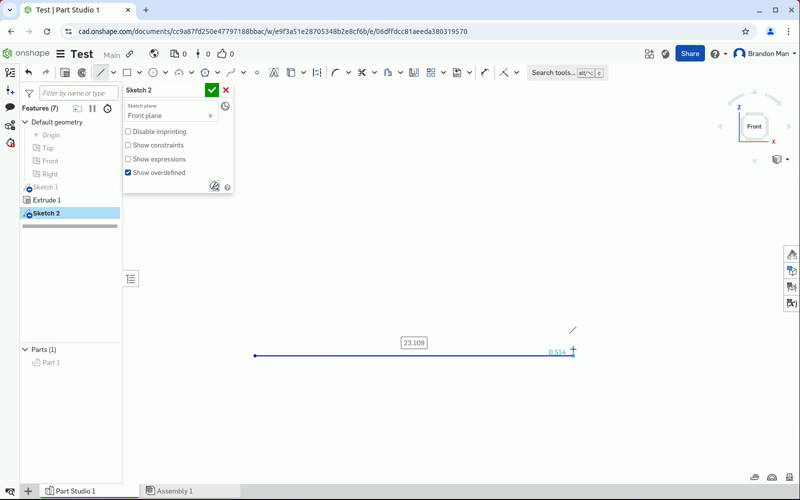
scroll(6)
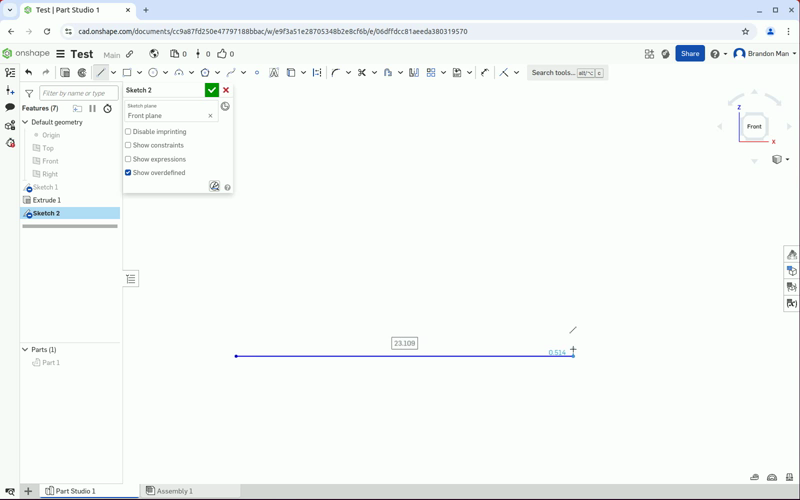
scroll(6)
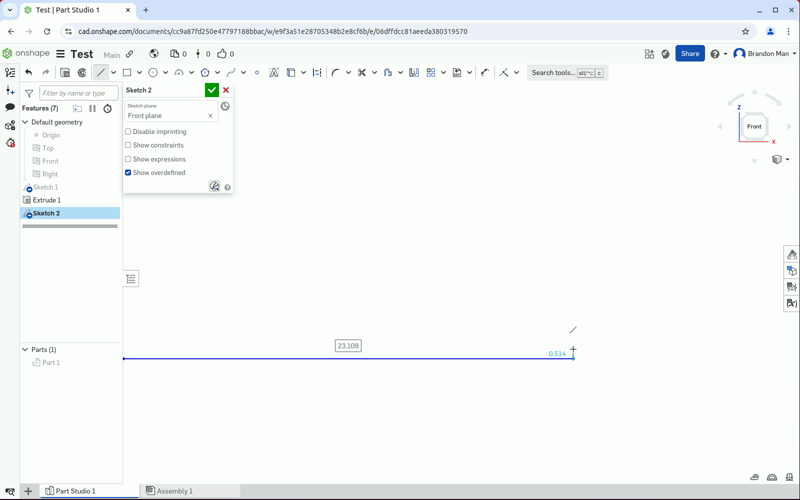
scroll(6)
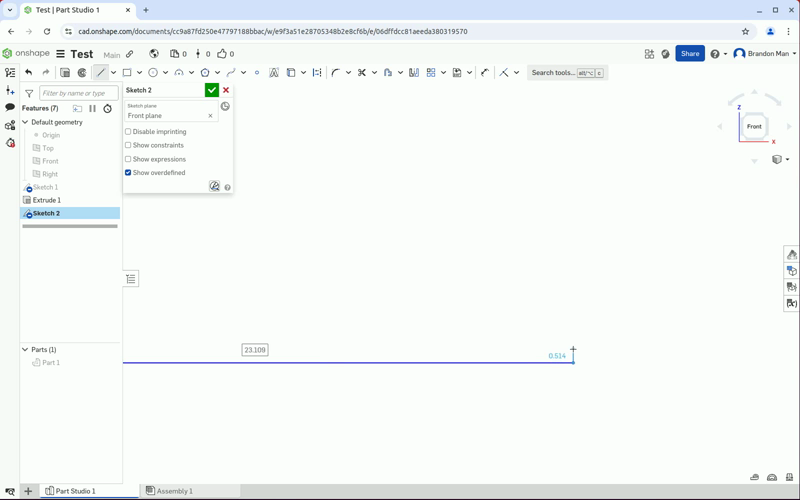
scroll(6)
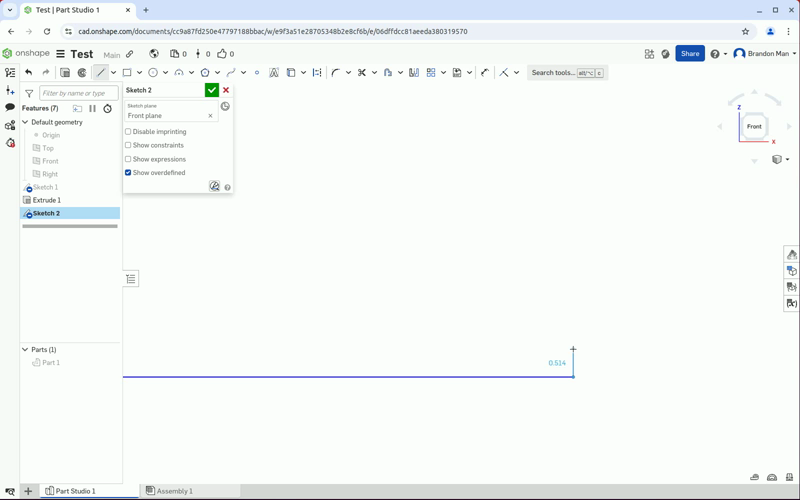
click(573, 348)
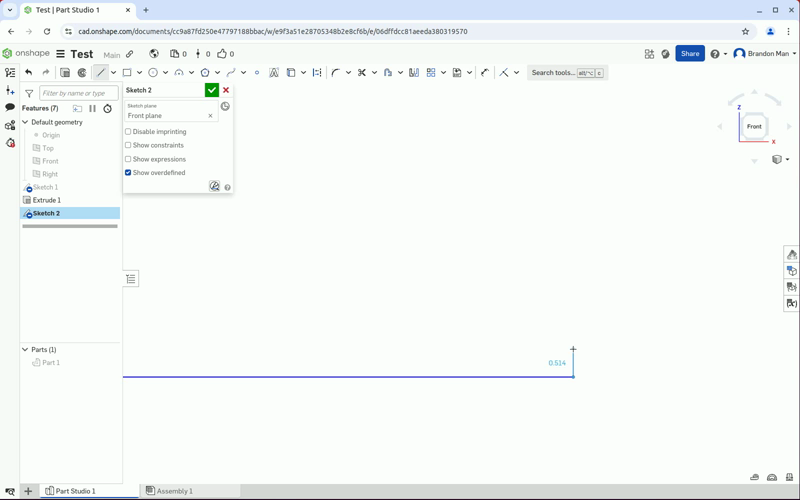
scroll(-6)
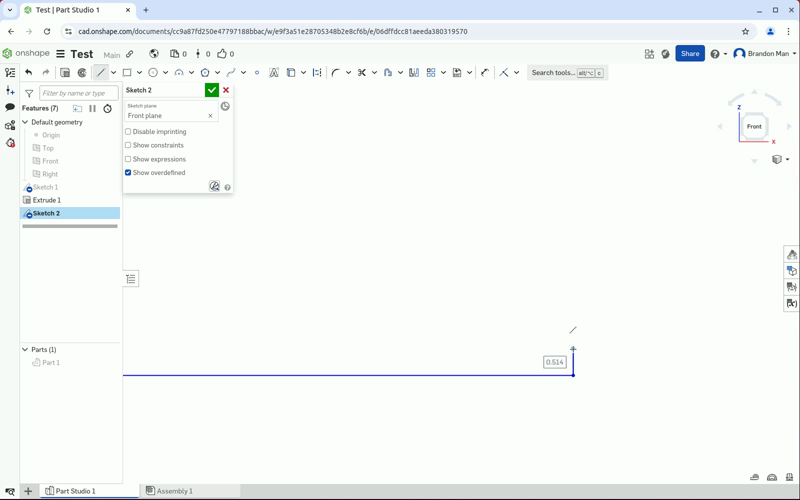
scroll(-6)
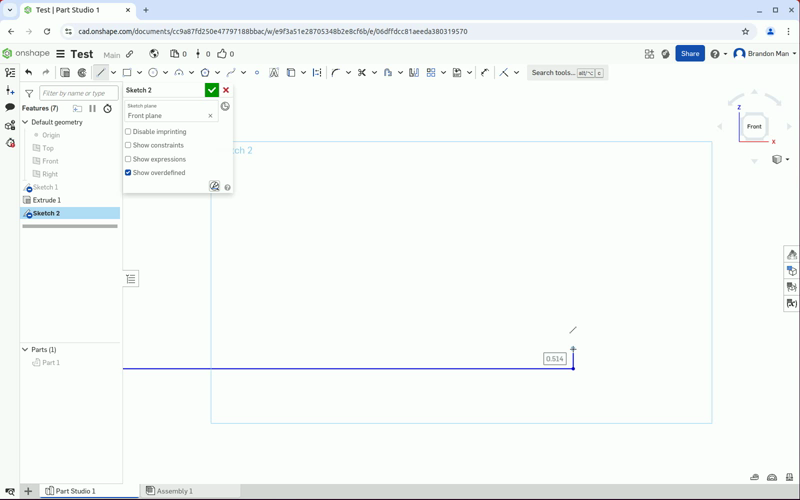
scroll(-6)
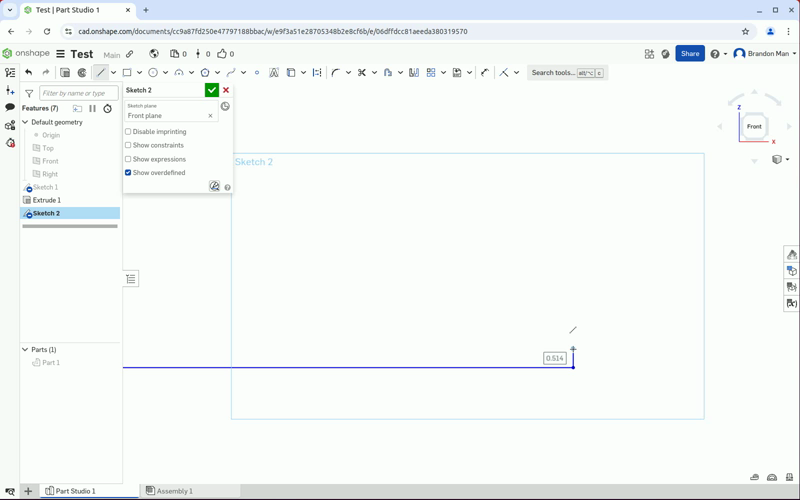
scroll(-6)
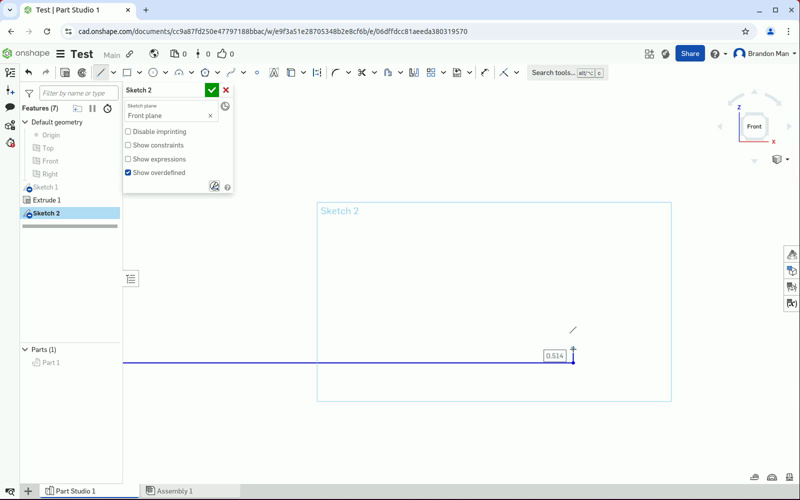
scroll(-6)
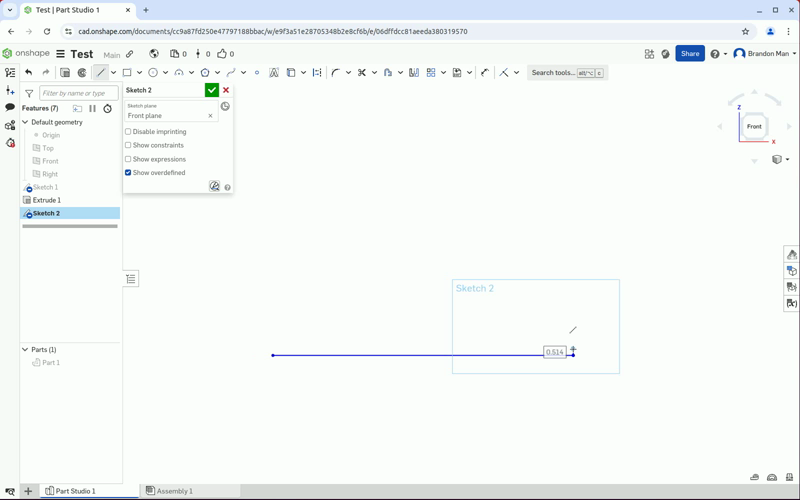
scroll(-6)
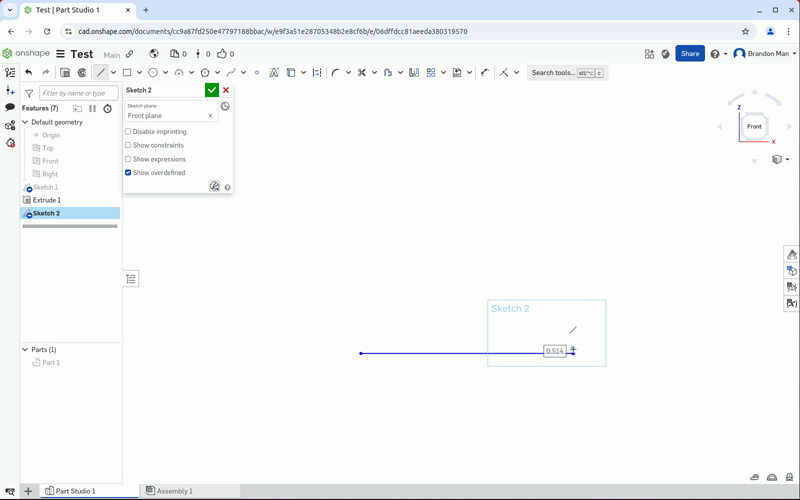
scroll(-6)
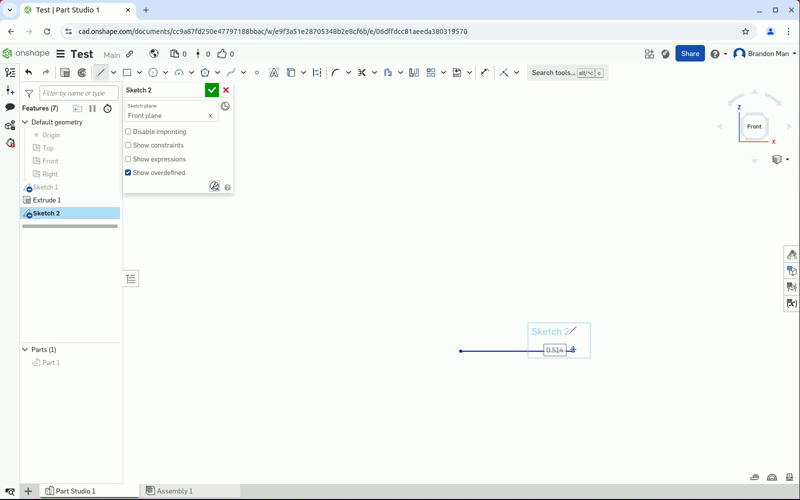
key_up(shift)
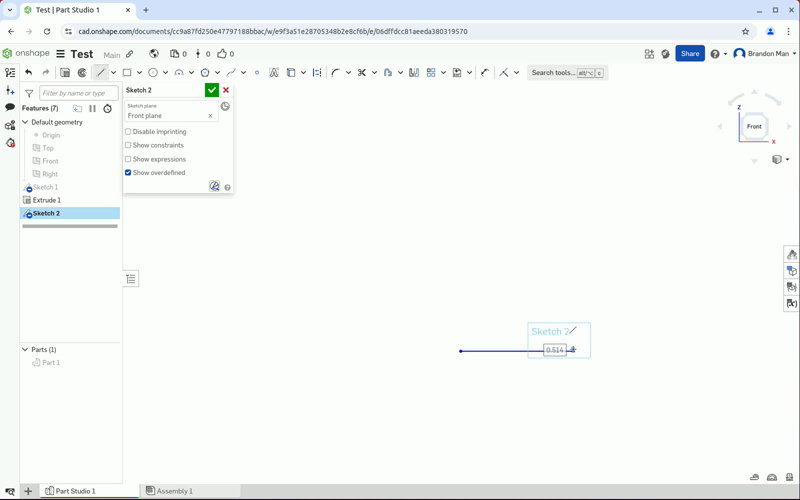
key_down(shift)
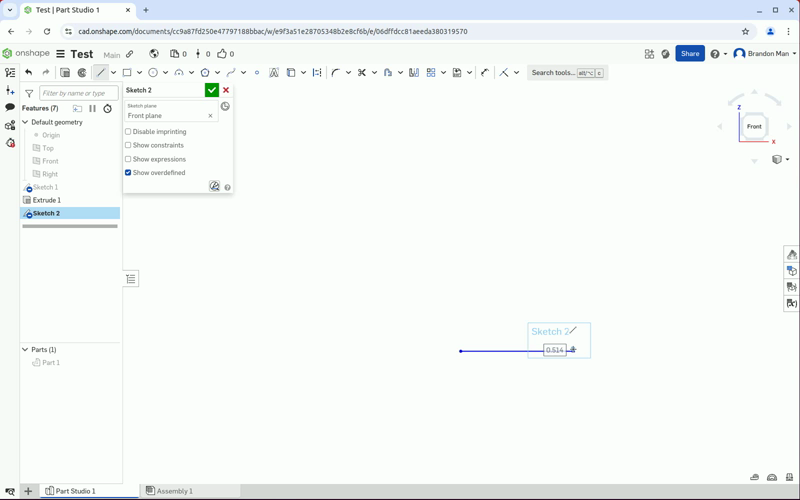
mouse_move(460, 348)
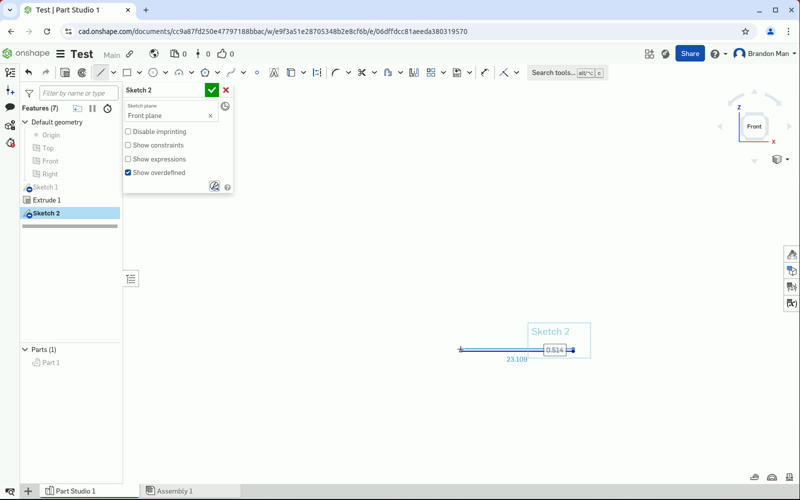
scroll(6)
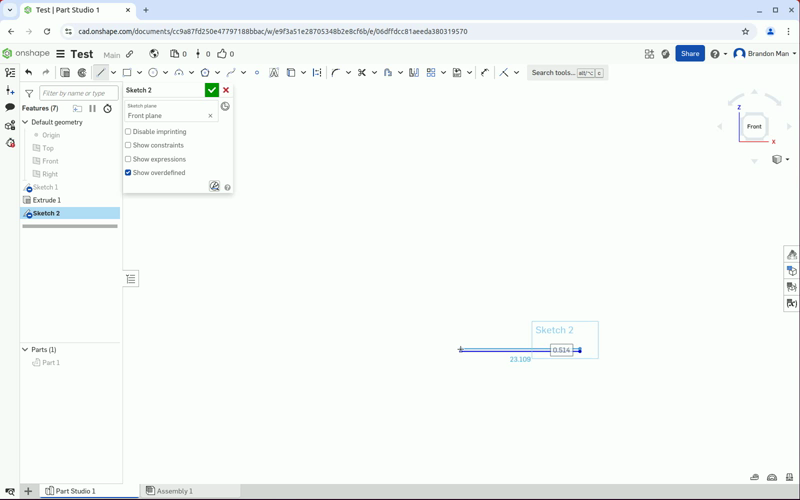
scroll(6)
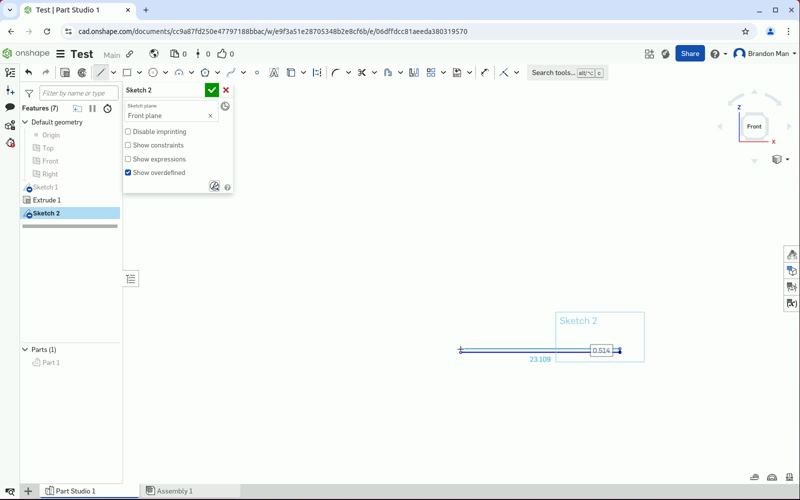
scroll(6)
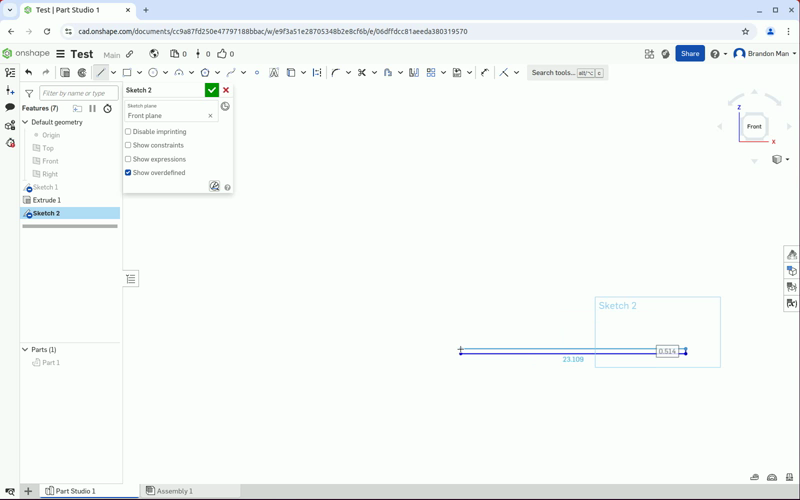
scroll(6)
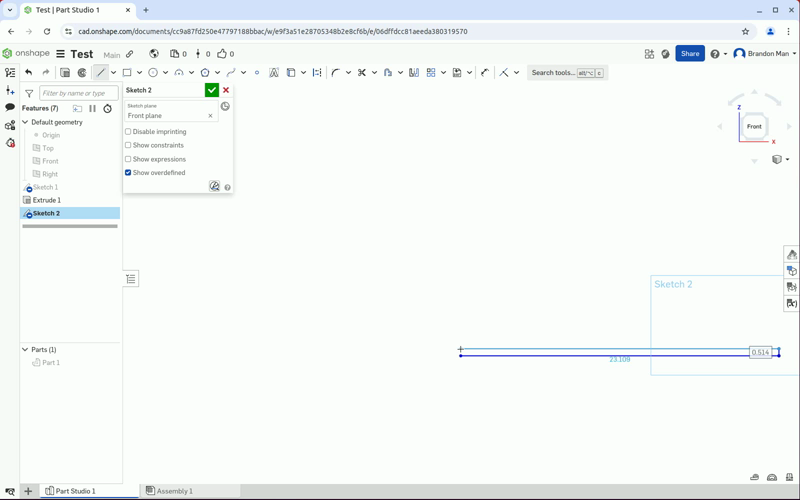
scroll(6)
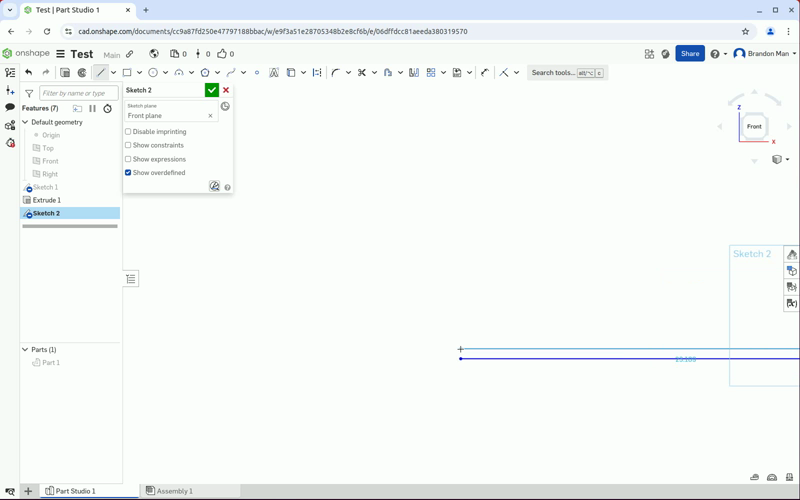
scroll(6)
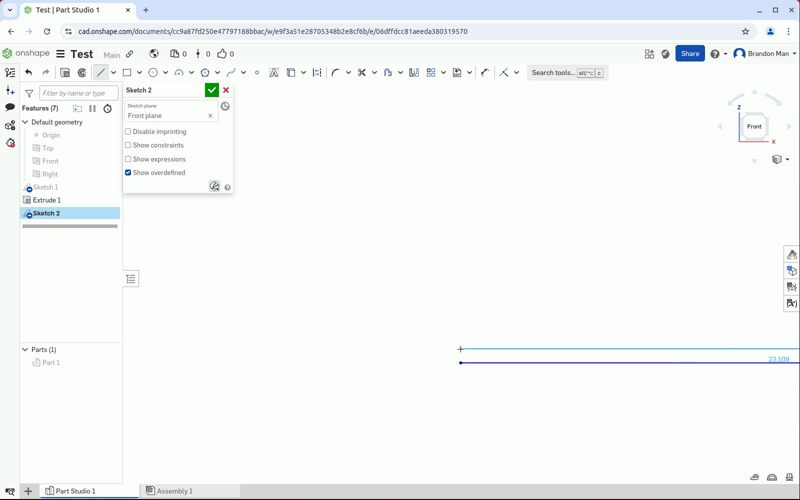
scroll(6)
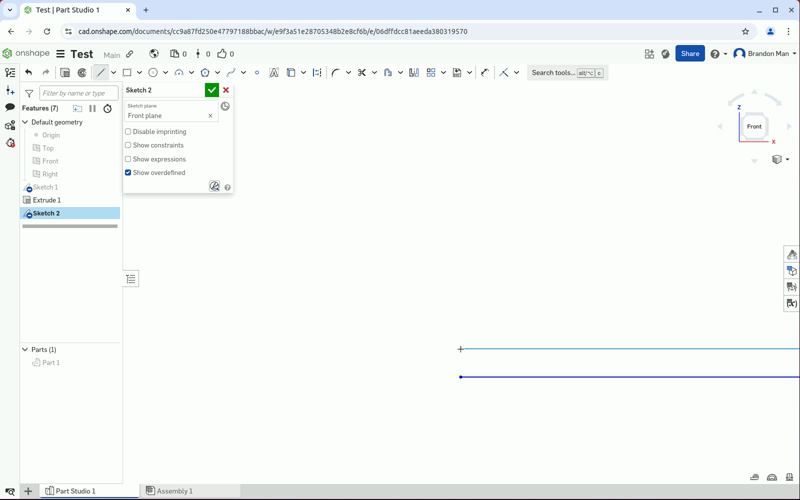
click(460, 348)
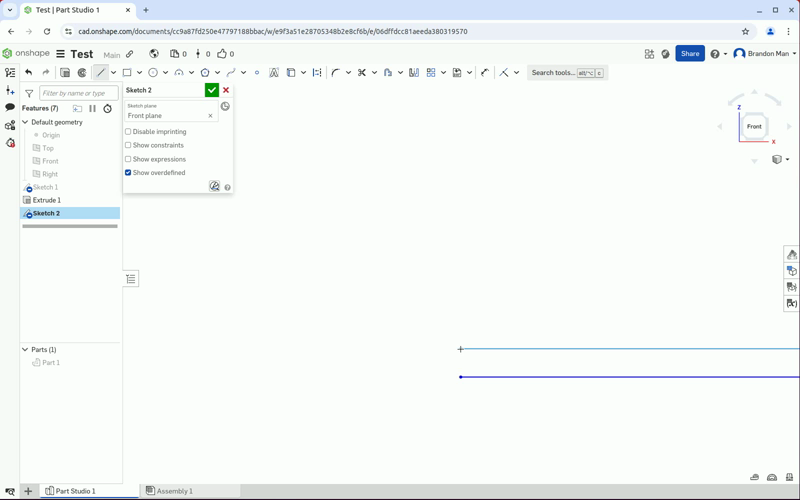
scroll(-6)
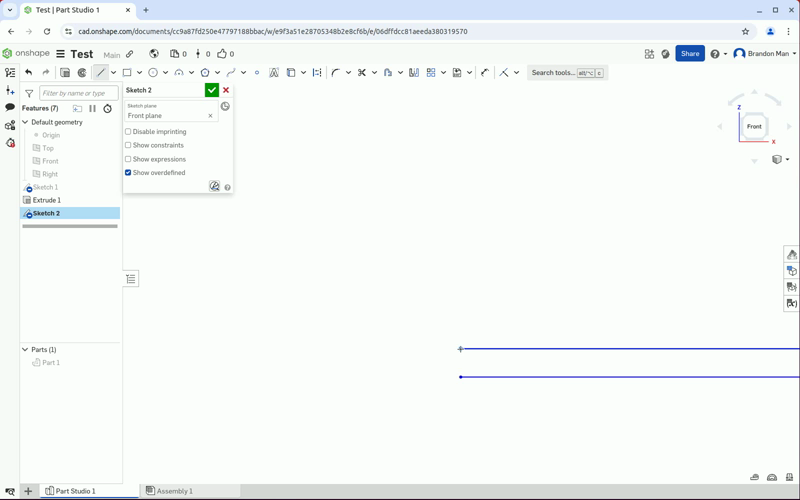
scroll(-6)
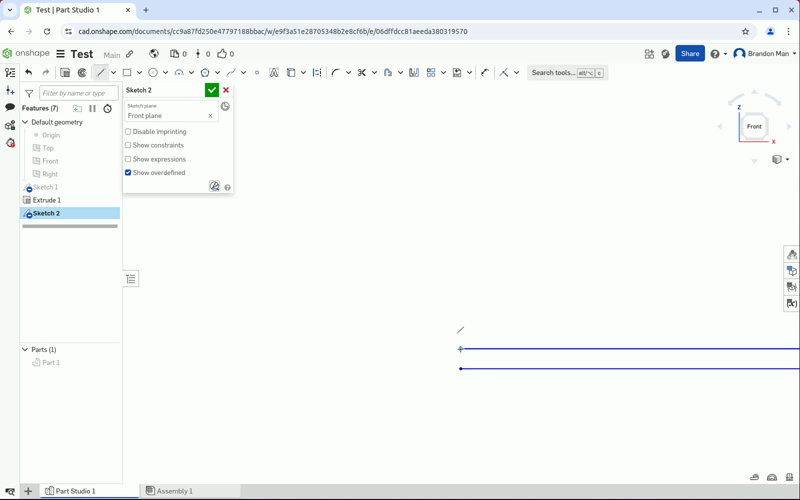
scroll(-6)
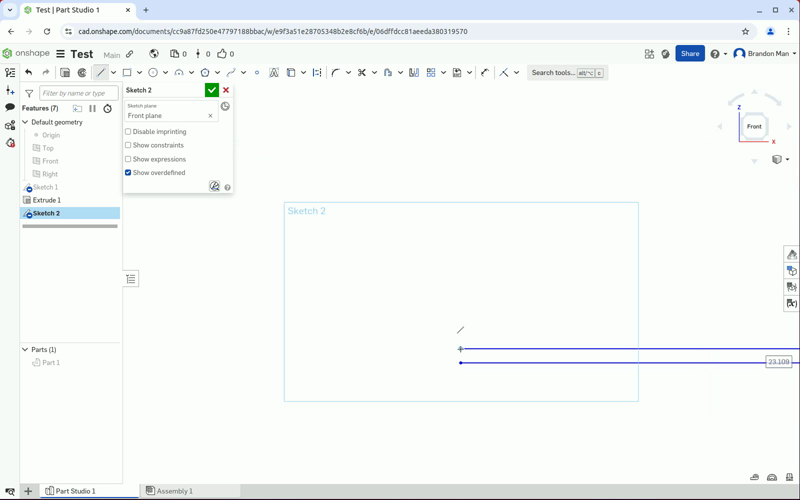
scroll(-6)
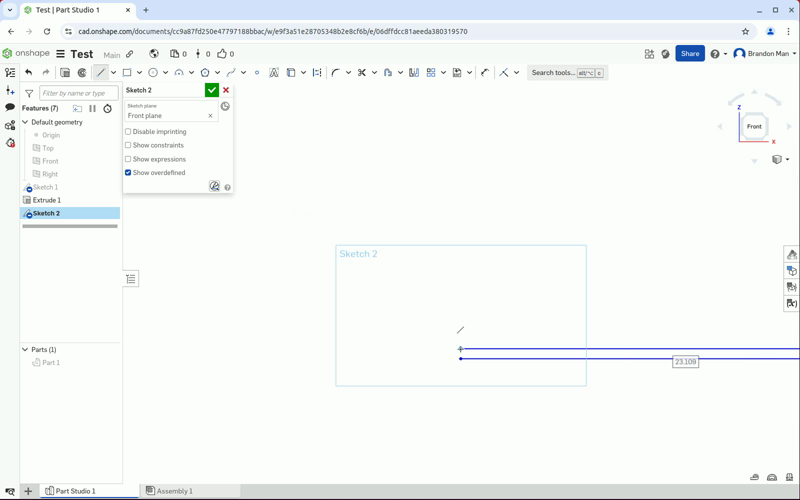
scroll(-6)
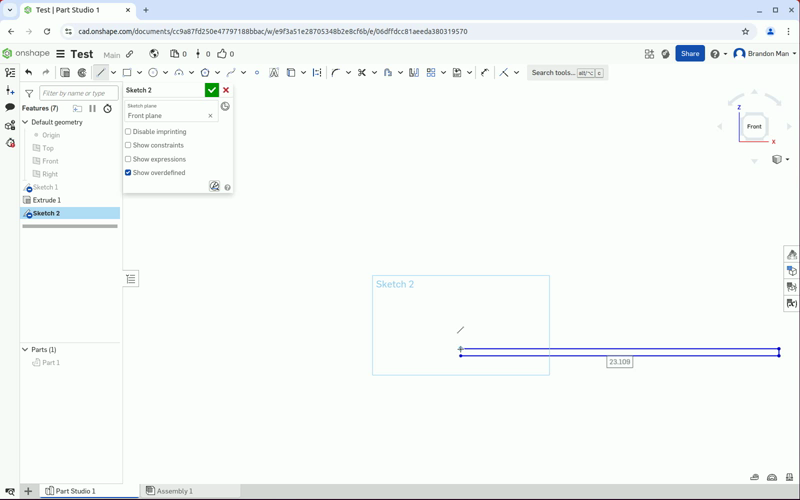
scroll(-6)
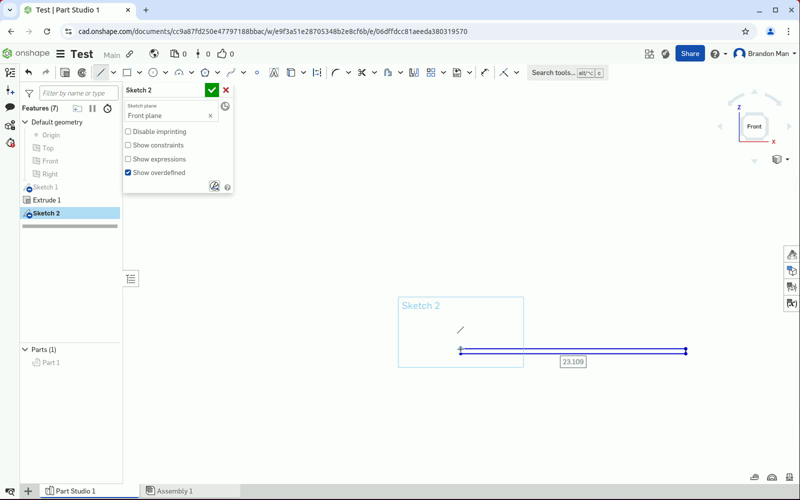
scroll(-6)
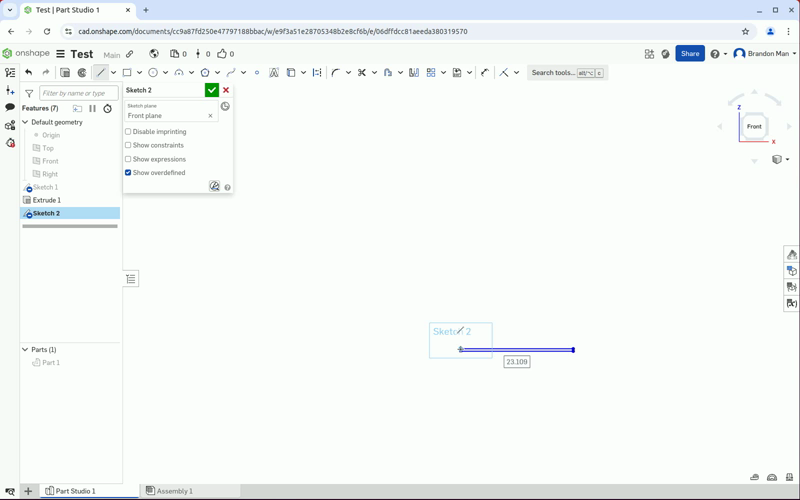
key_up(shift)
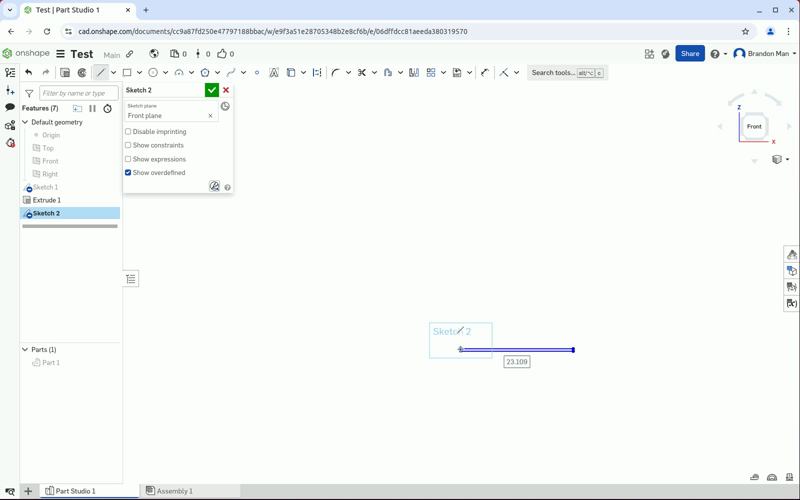
mouse_move(490, 348)
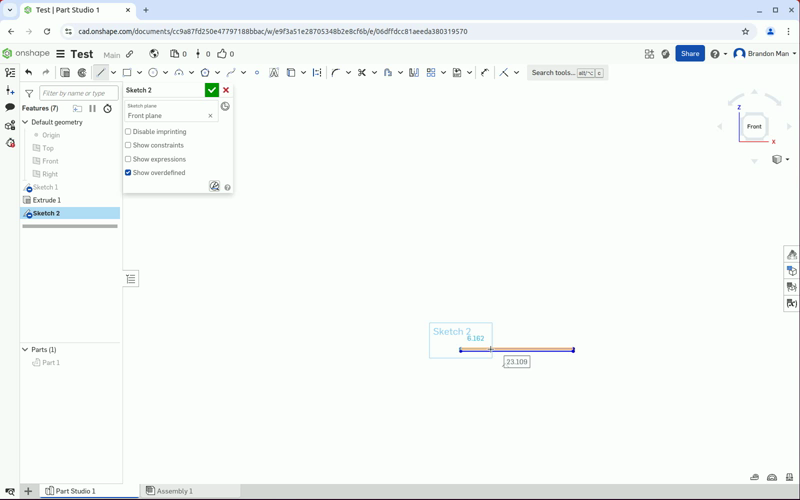
key_down(shift)
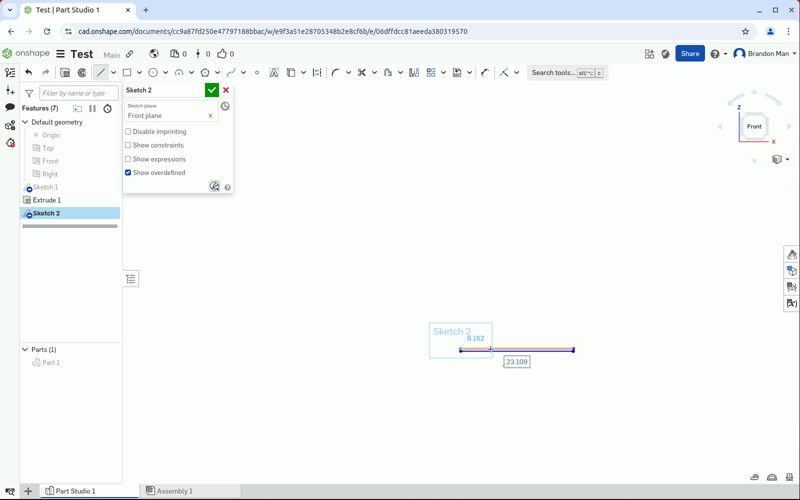
mouse_move(460, 351)
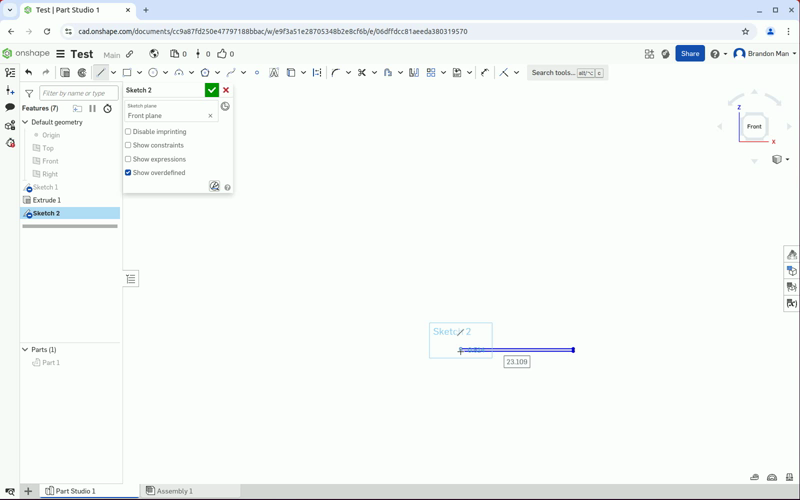
scroll(6)
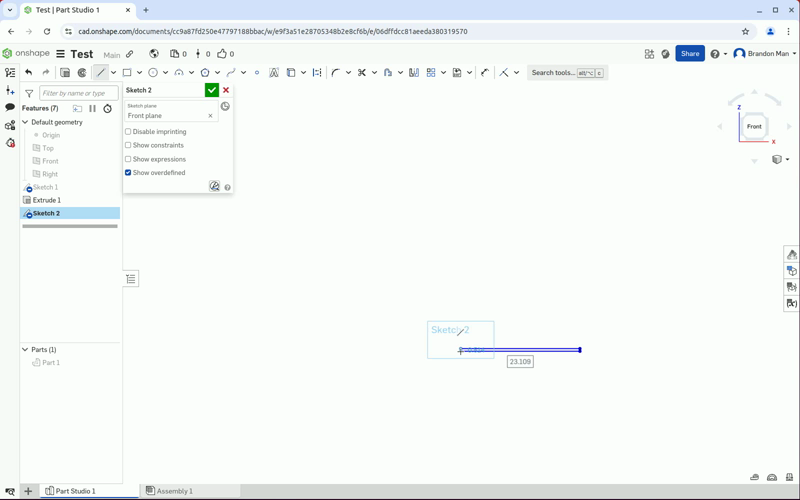
scroll(6)
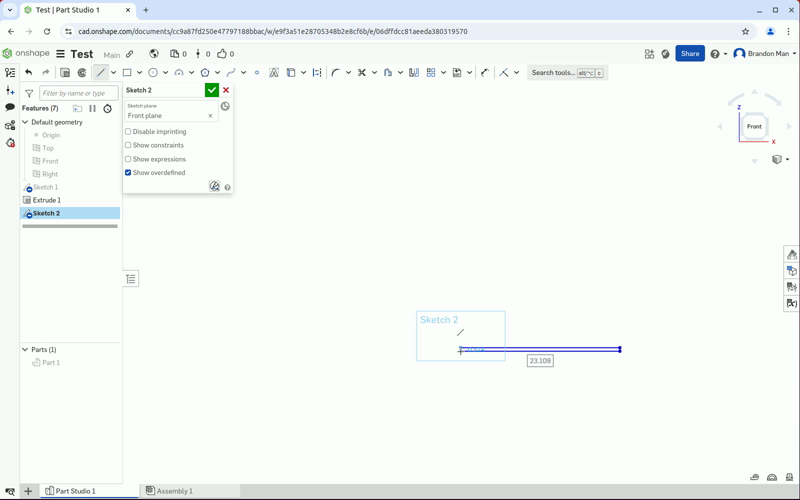
scroll(6)
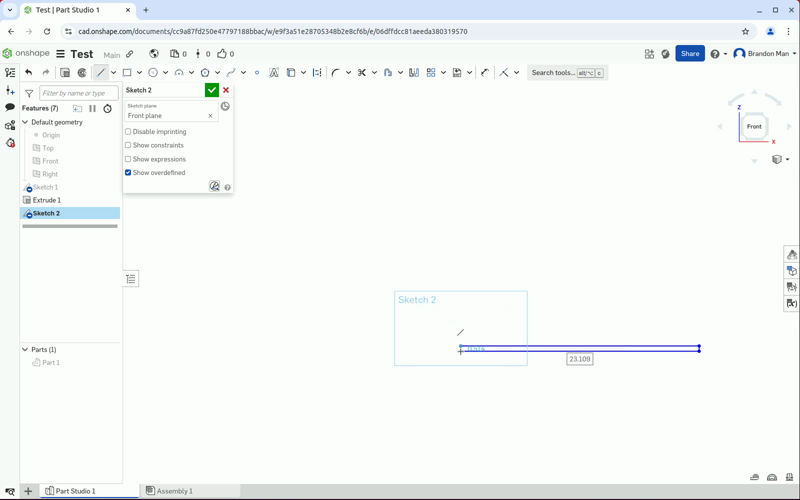
scroll(6)
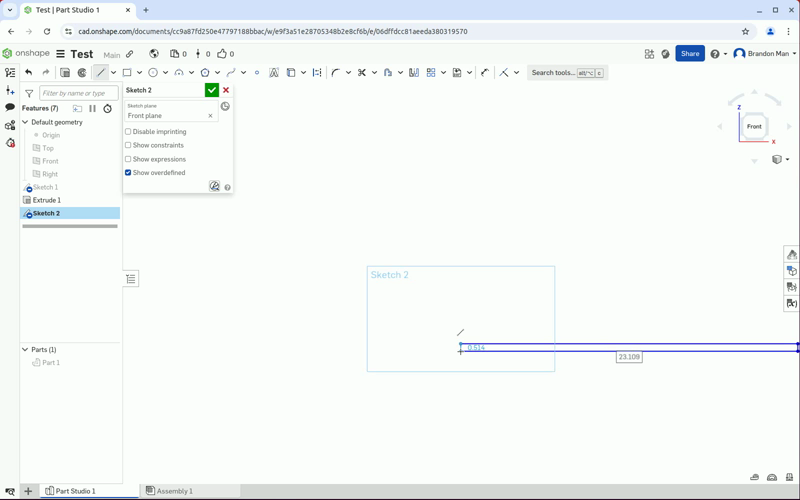
scroll(6)
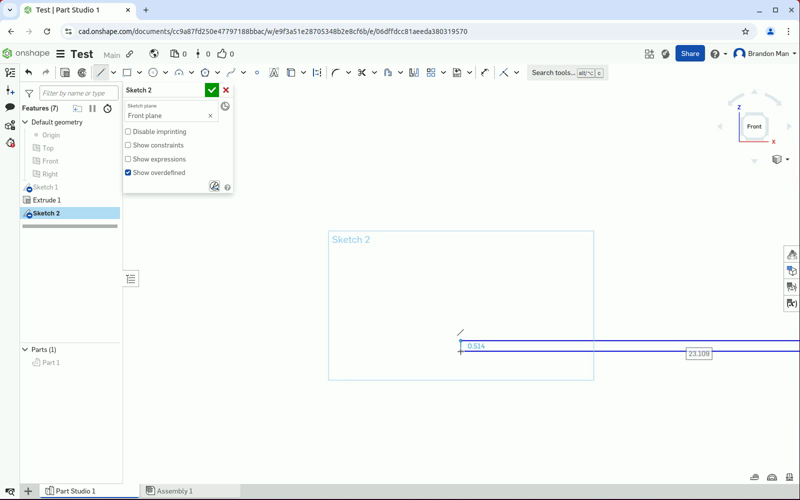
scroll(6)
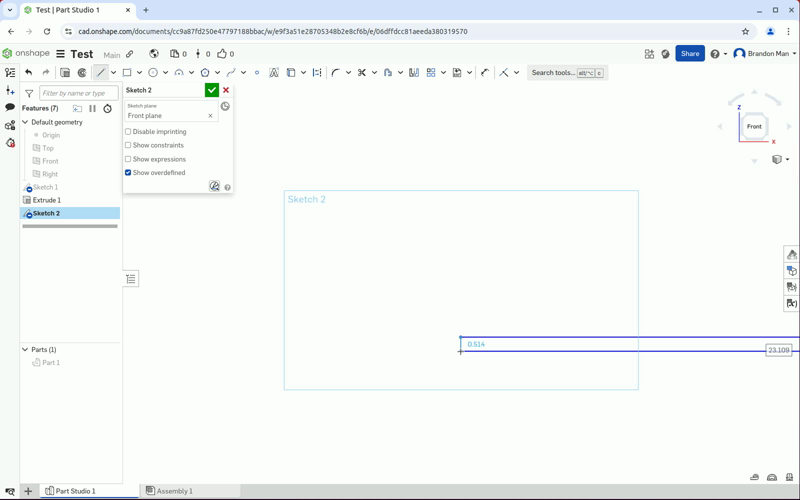
scroll(6)
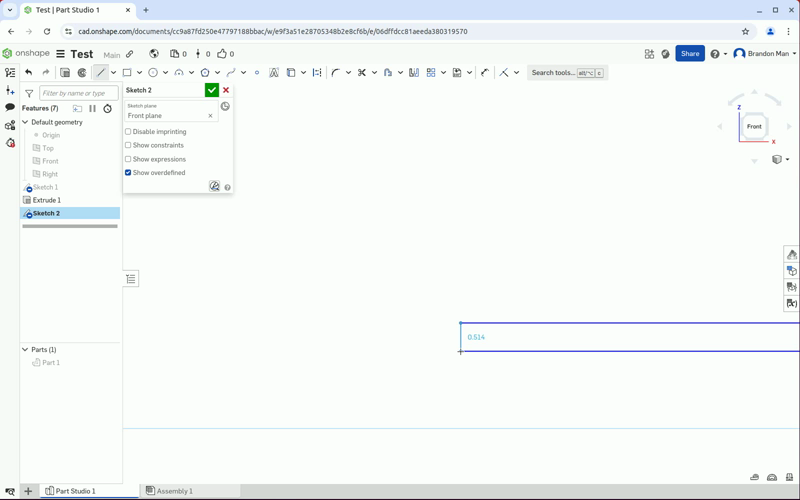
key_up(shift)
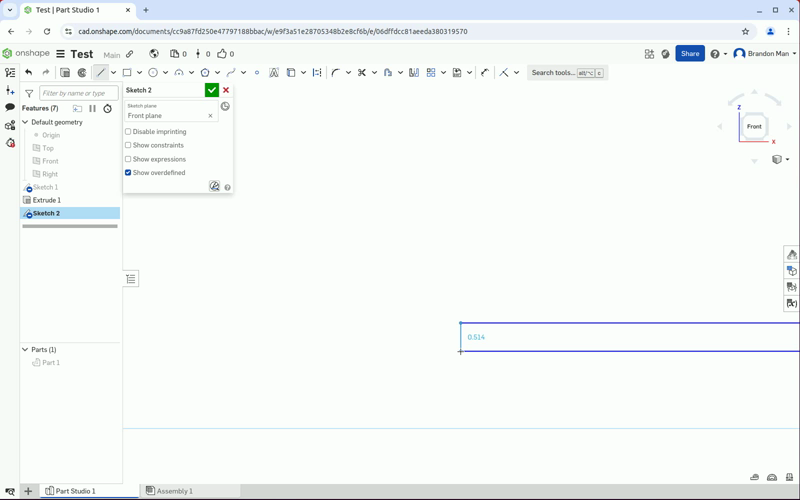
click(460, 351)
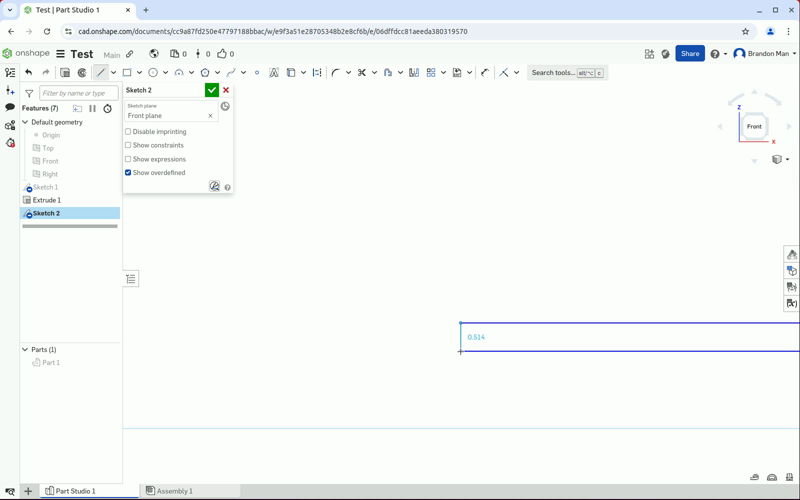
scroll(-6)
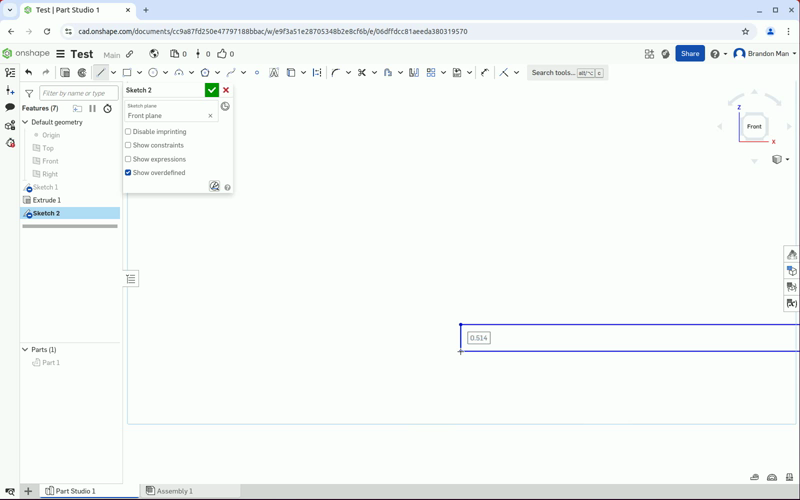
scroll(-6)
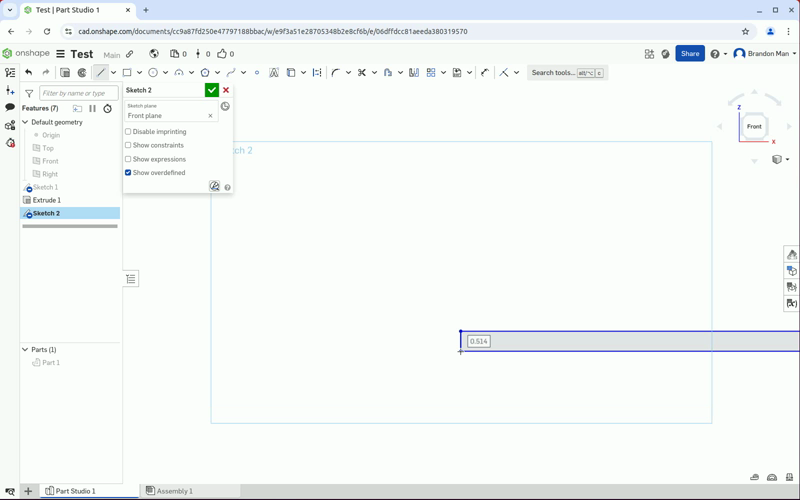
scroll(-6)
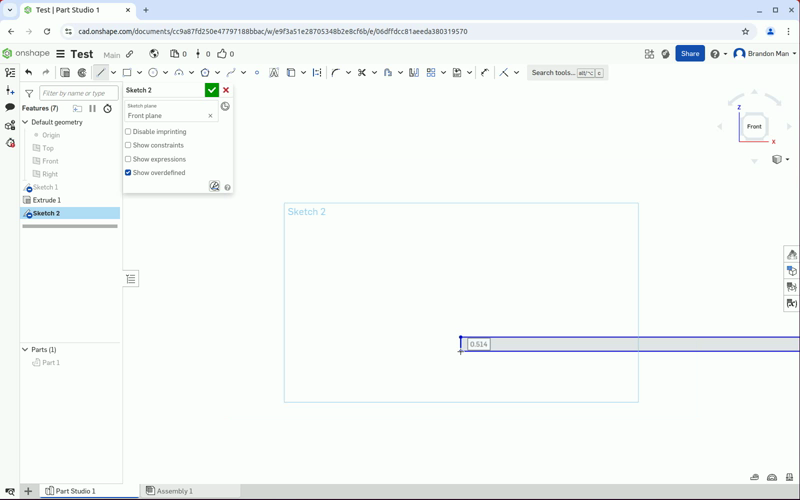
scroll(-6)
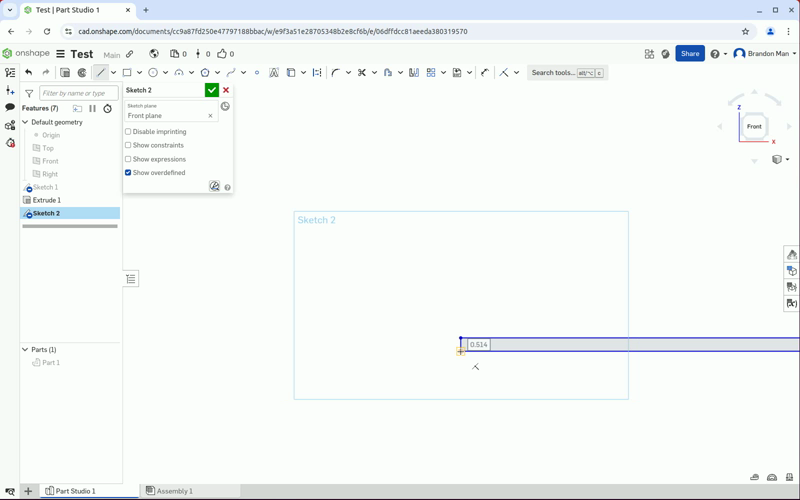
scroll(-6)
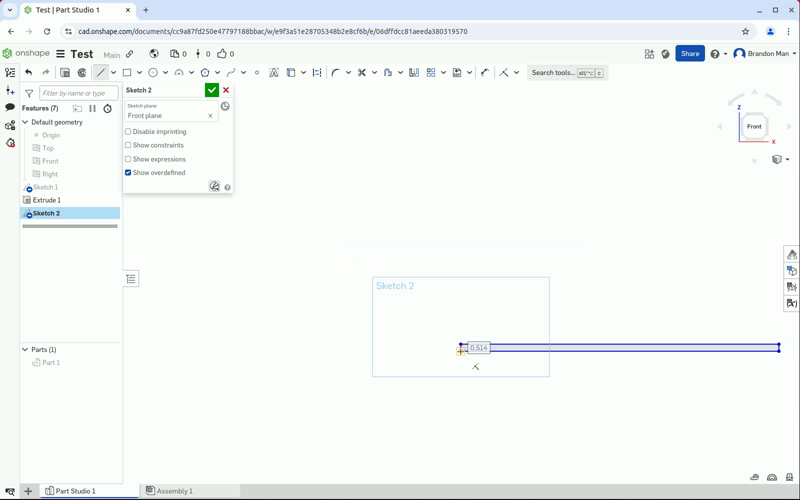
scroll(-6)
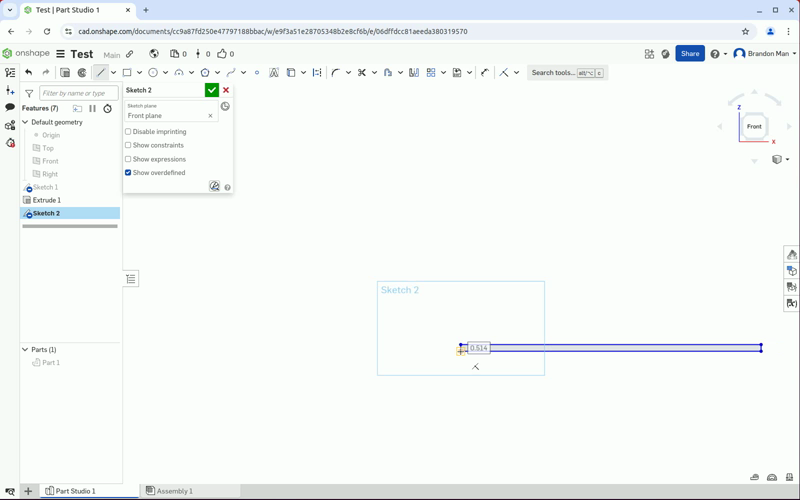
scroll(-6)
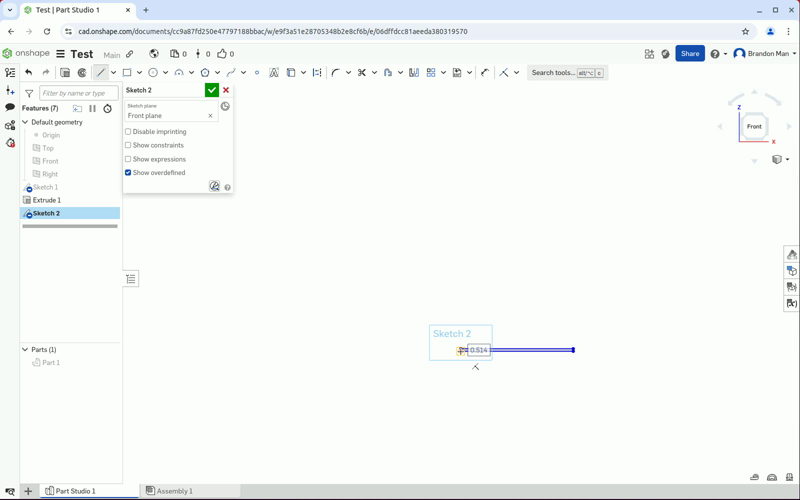
key(esc)
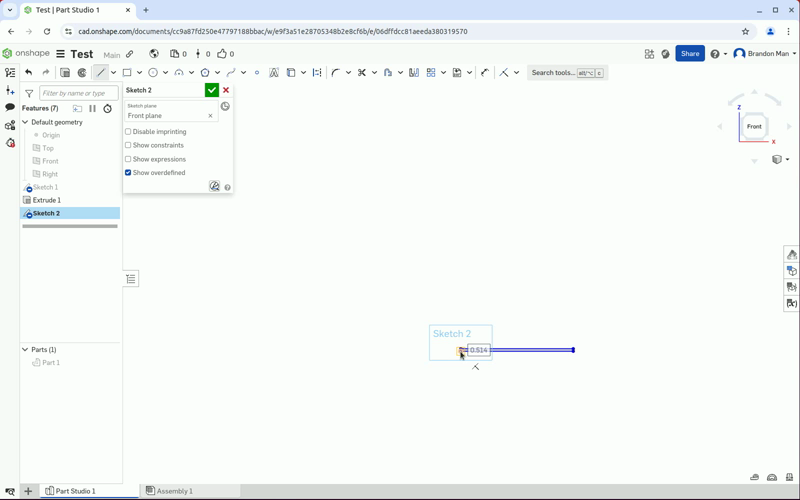
mouse_move(513, 348)
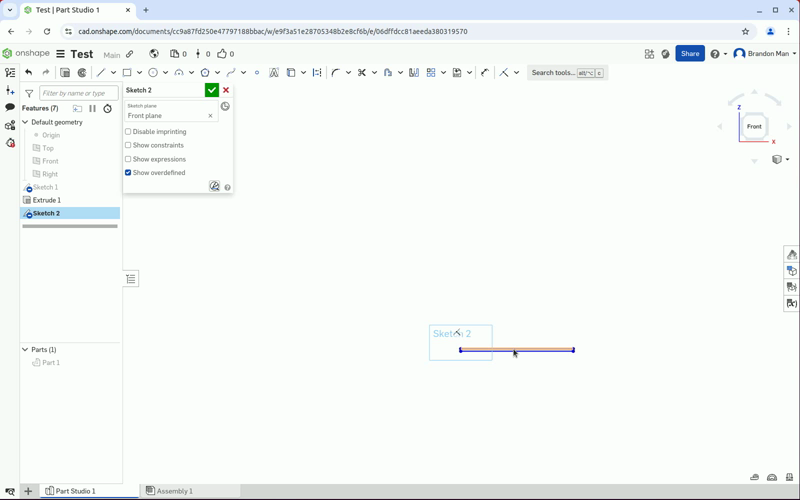
scroll(6)
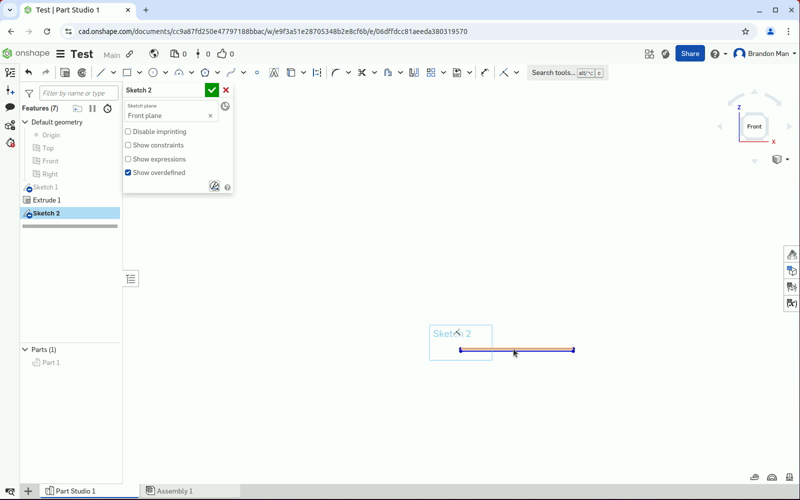
scroll(6)
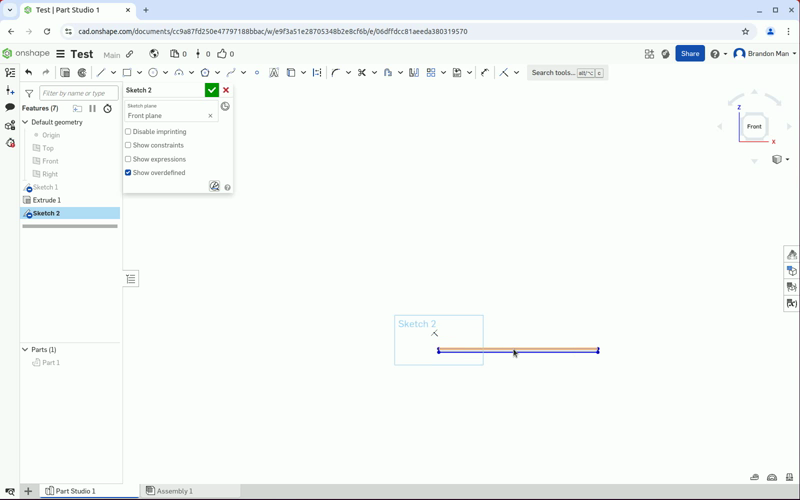
scroll(6)
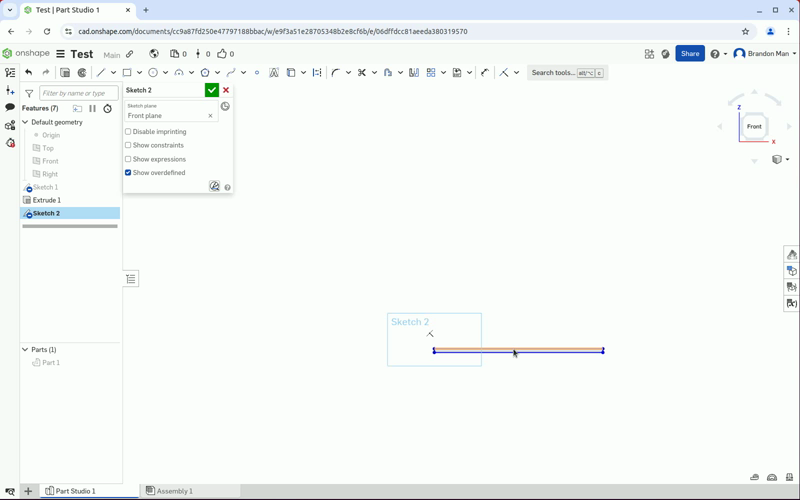
scroll(6)
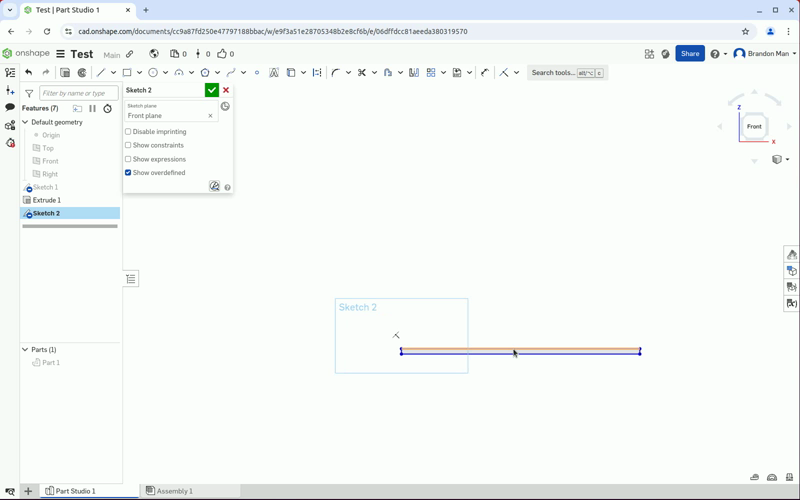
scroll(6)
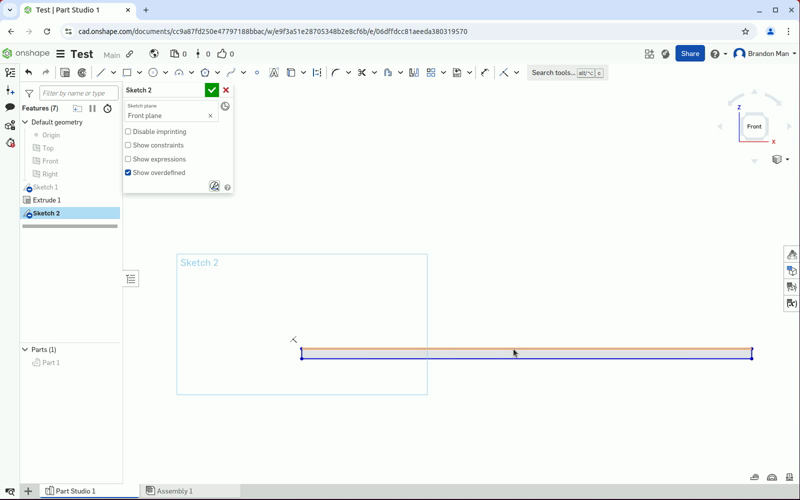
scroll(6)
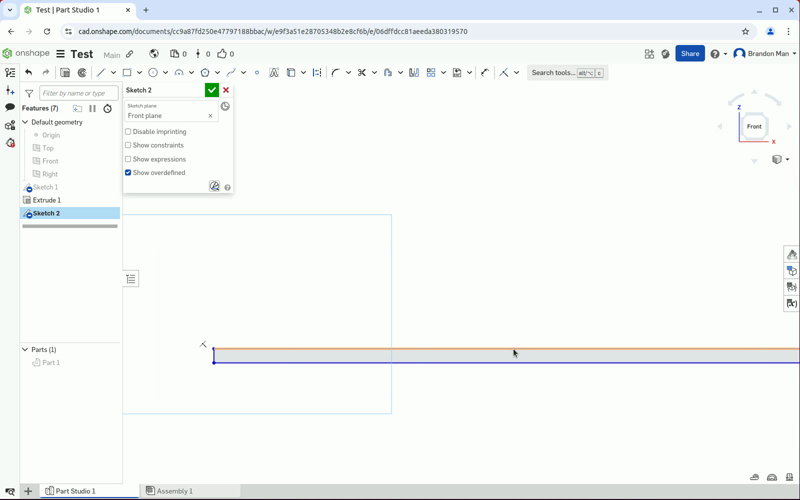
scroll(6)
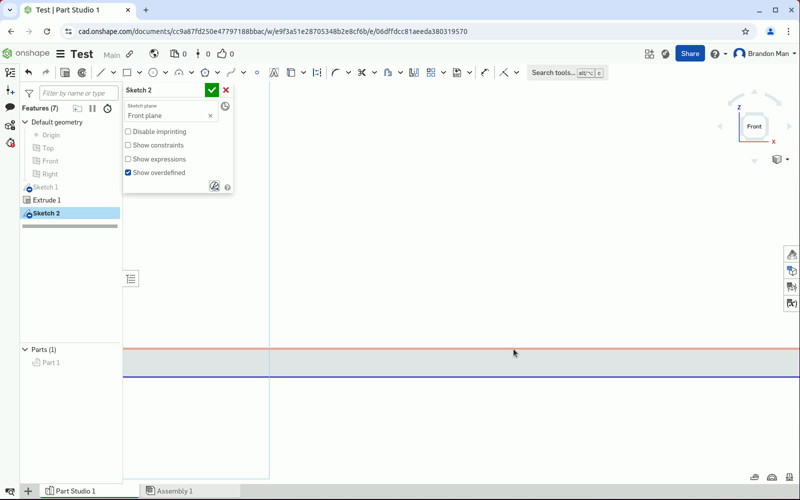
click(513, 348)
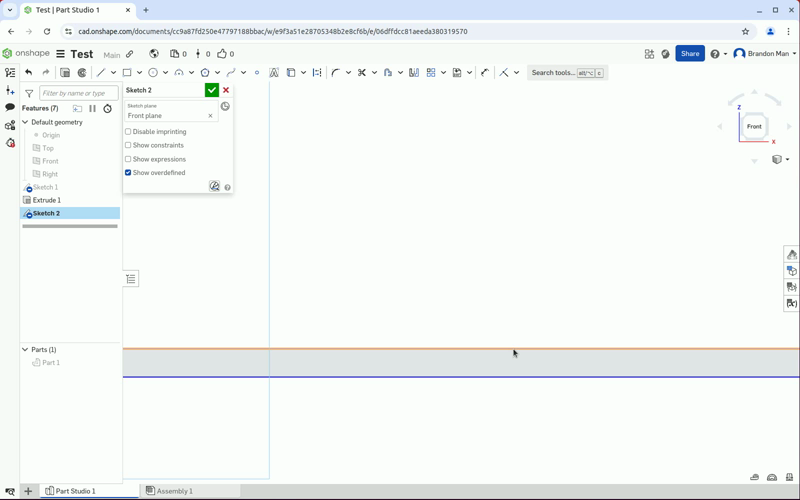
scroll(-6)
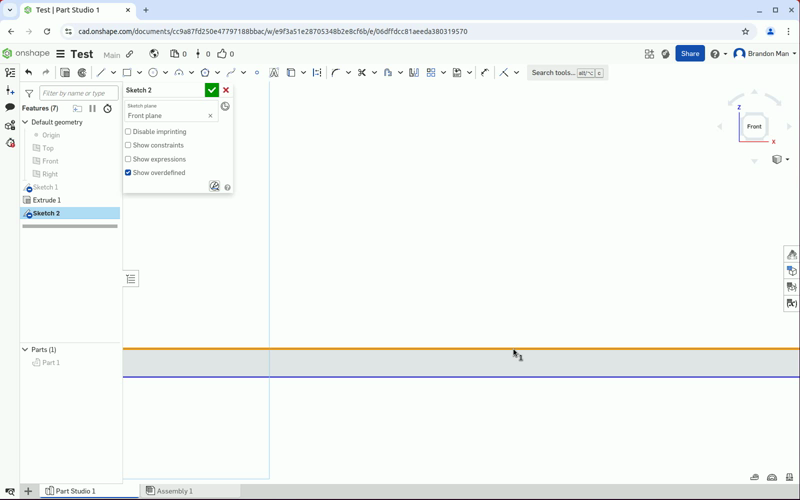
scroll(-6)
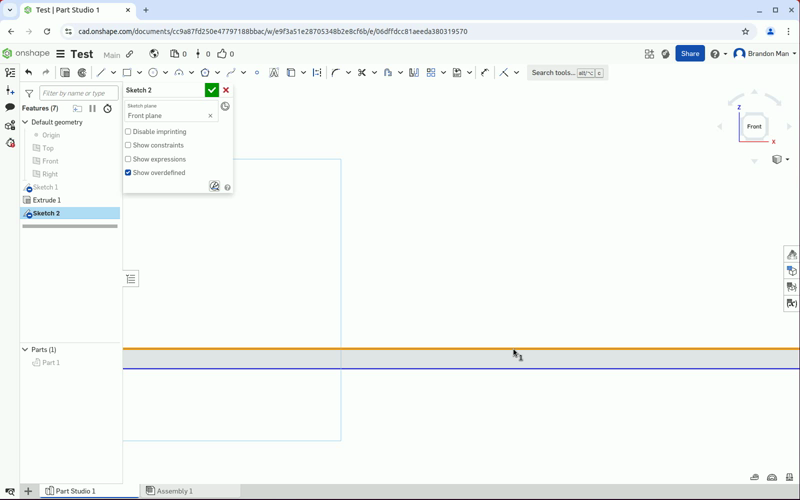
scroll(-6)
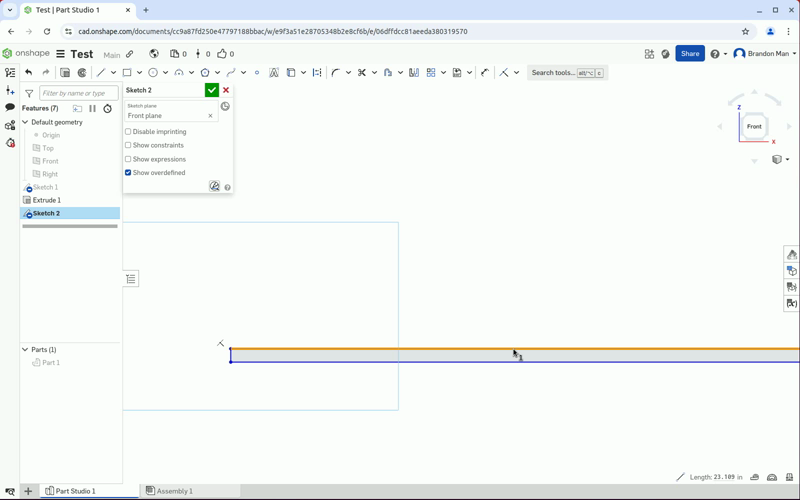
scroll(-6)
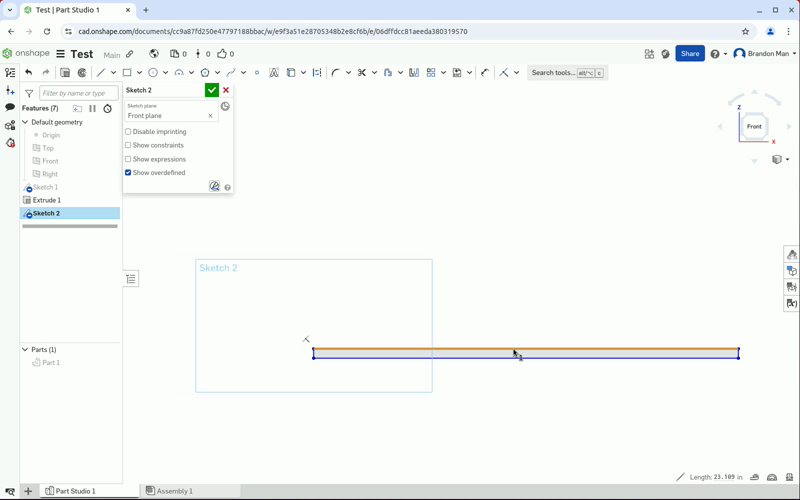
scroll(-6)
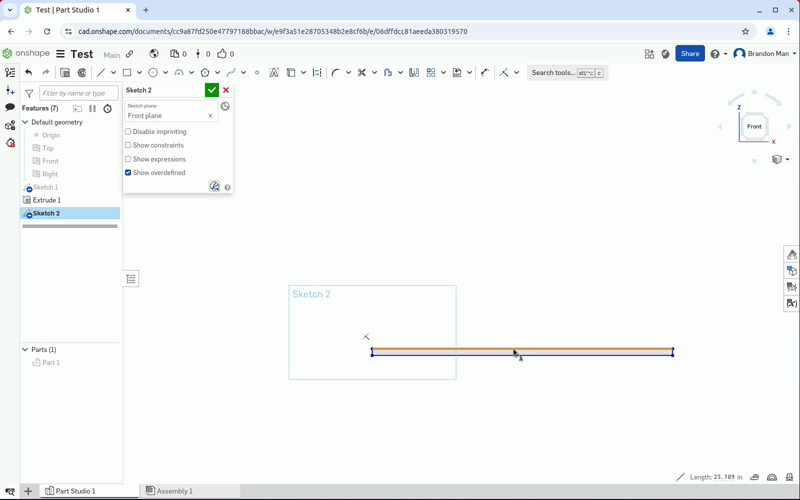
scroll(-6)
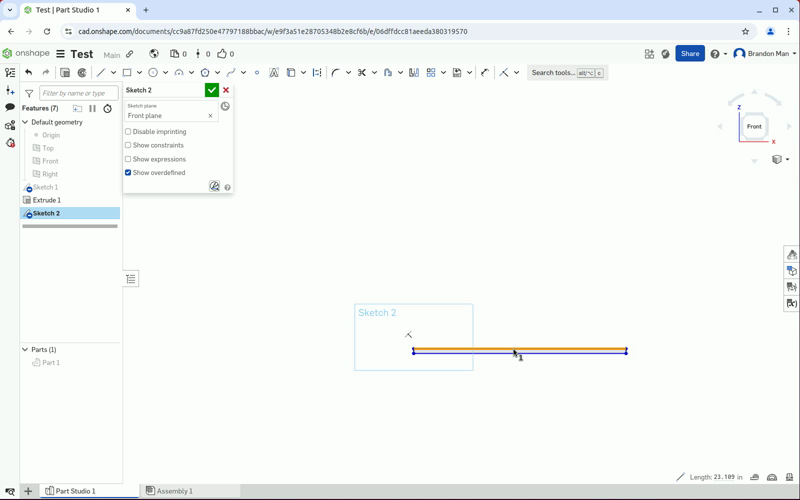
scroll(-6)
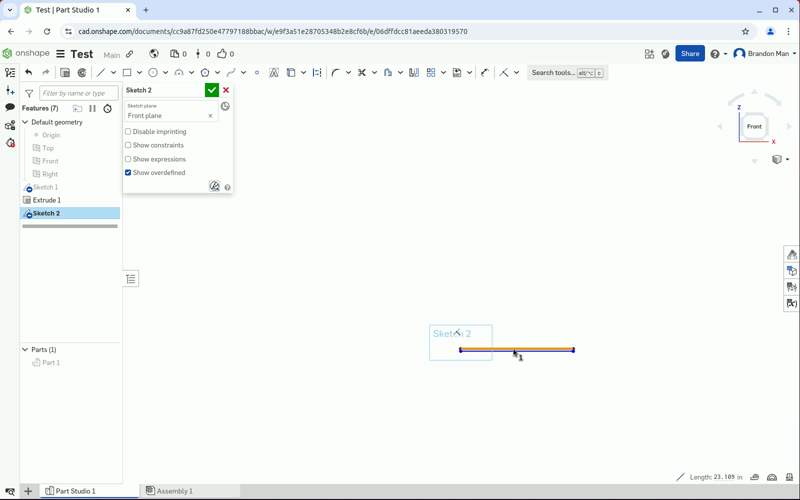
mouse_move(73, 352)
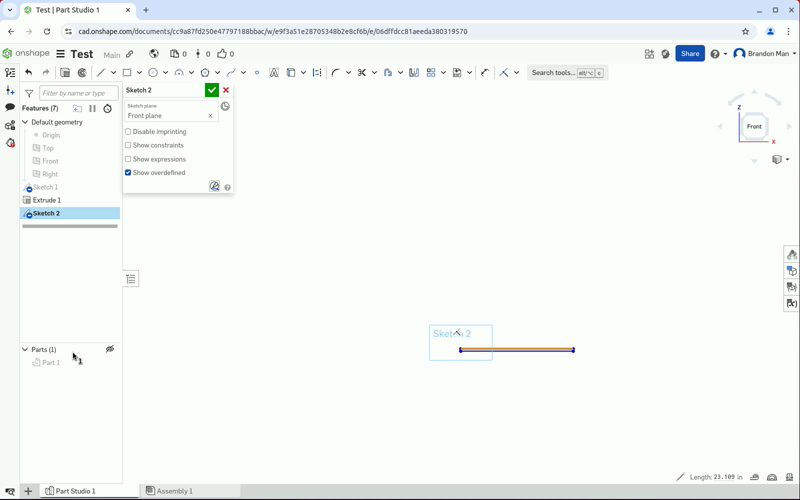
key(shift+y)
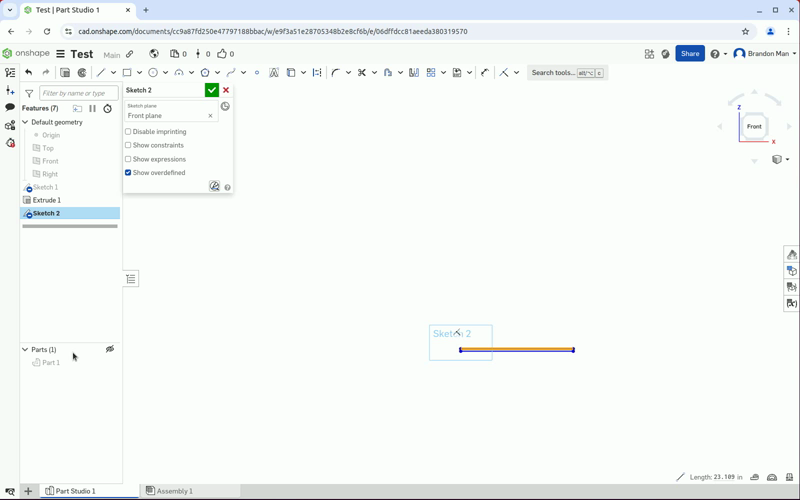
key(shift+e)
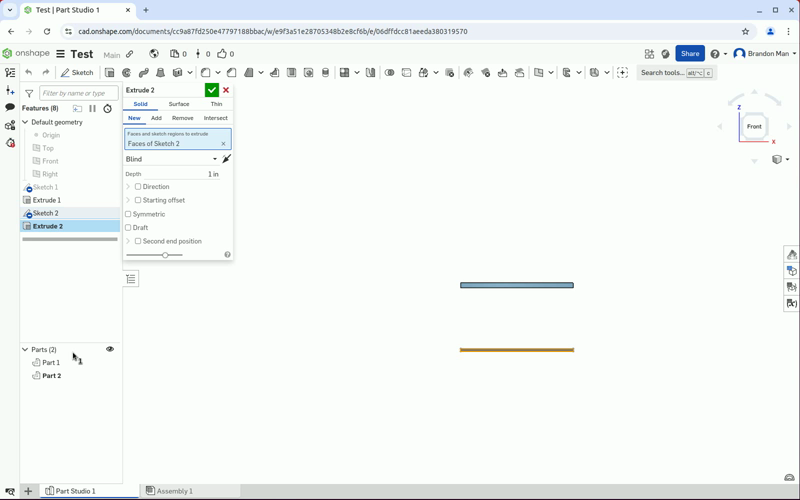
mouse_move(143, 106)
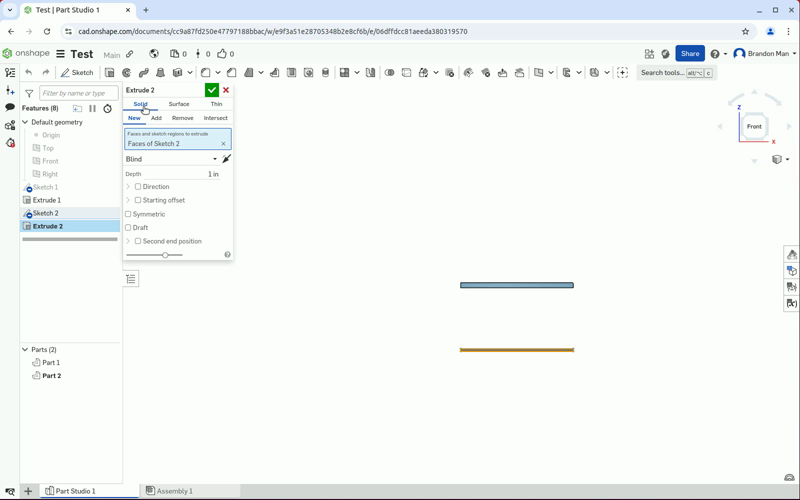
click(143, 106)
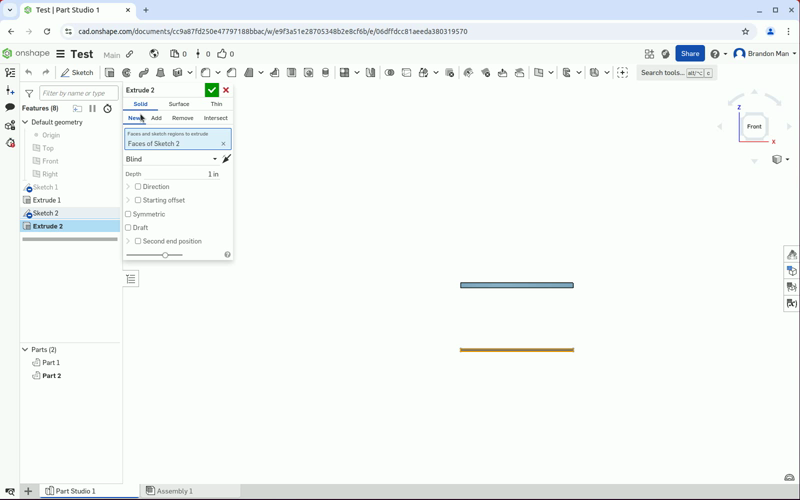
mouse_move(137, 120)
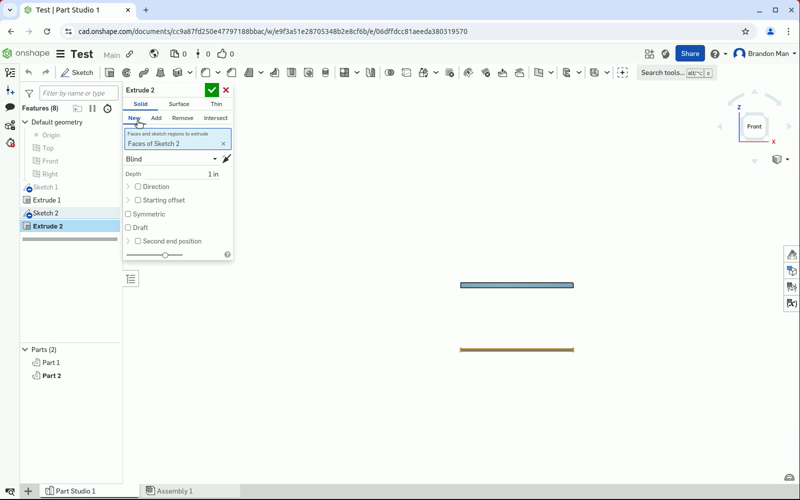
click(137, 120)
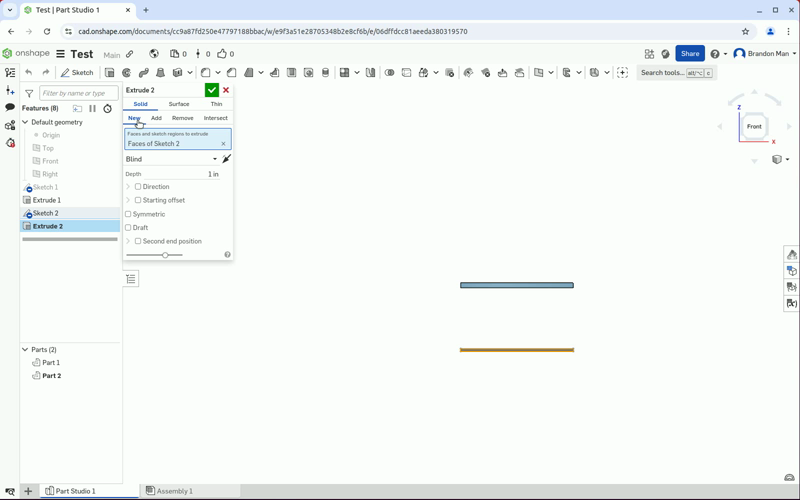
key(tab, 4)
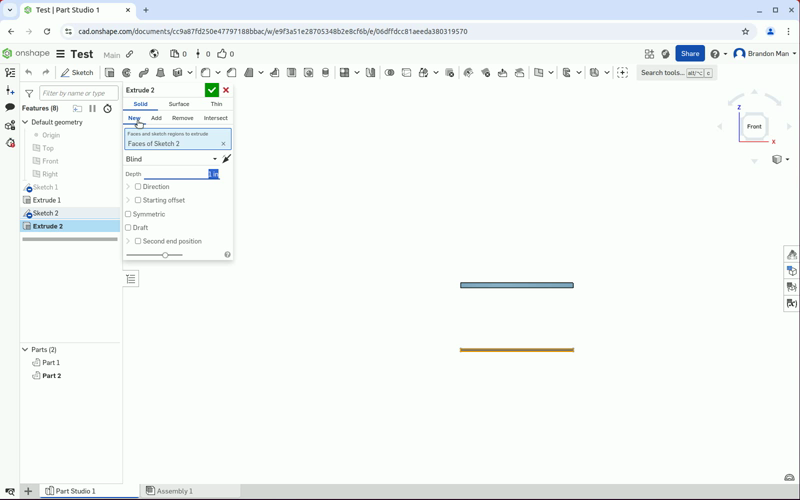
text(0.241)
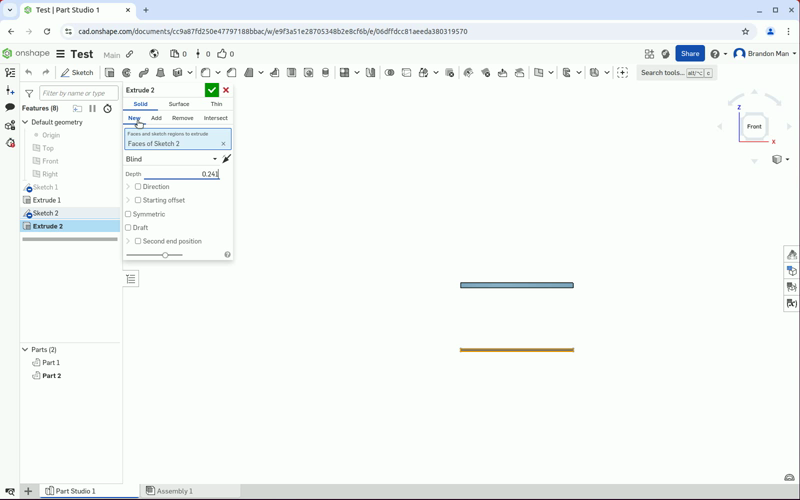
key(enter)
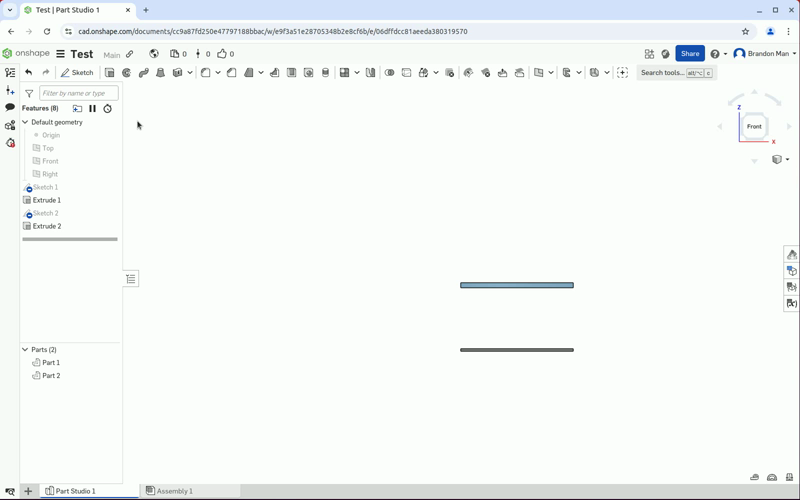
key(shift+h)
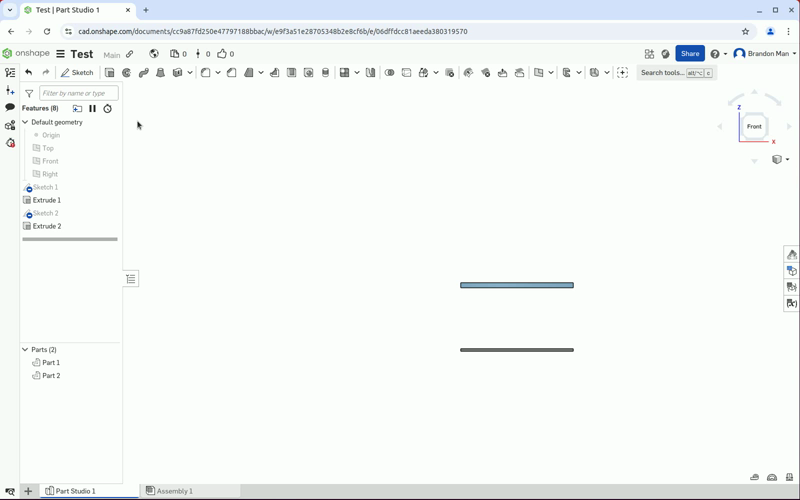
key(shift+h)
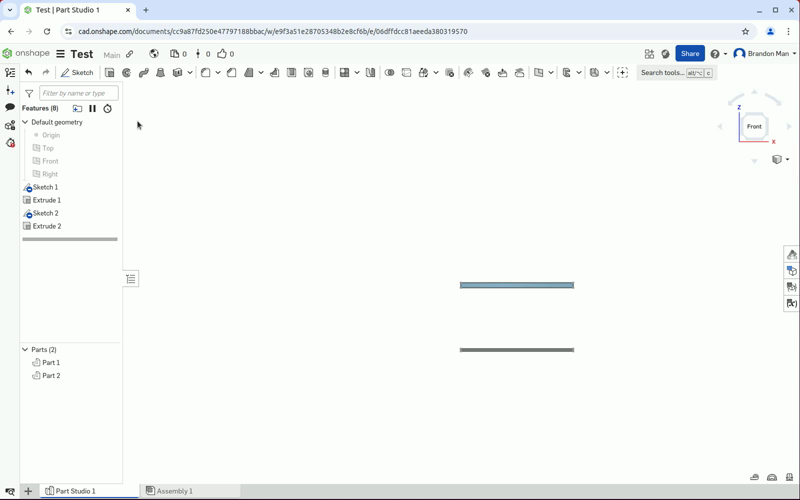
key(shift+7)
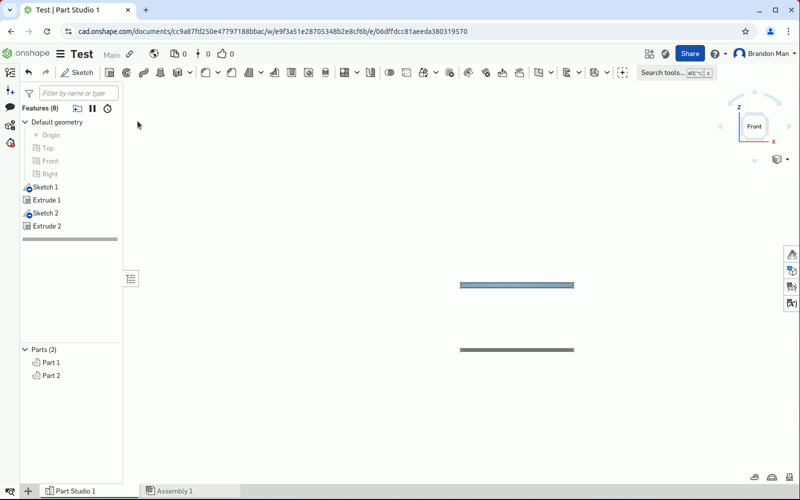
key(left, 2)
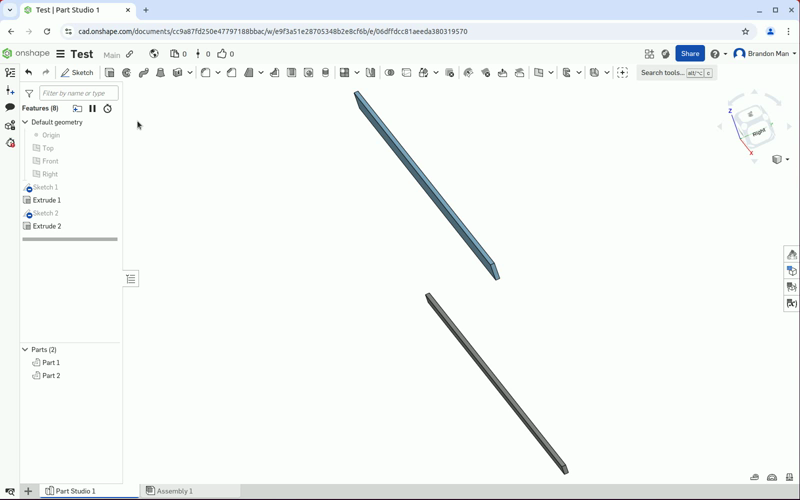
key(down, 2)
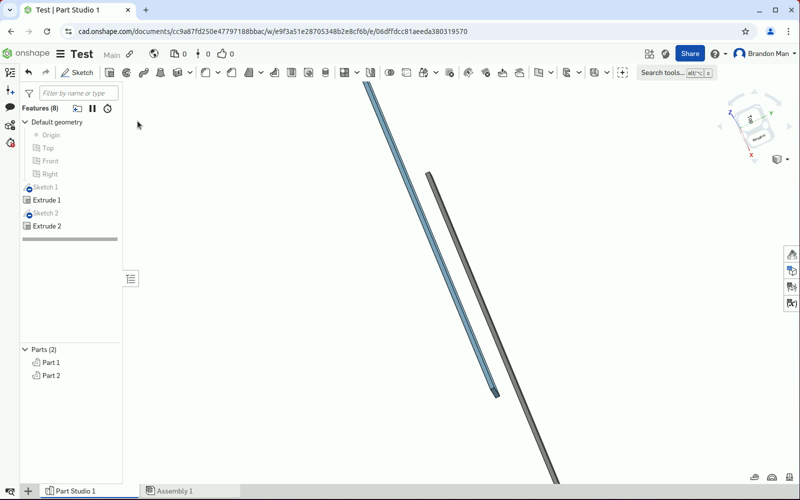
key(up, 2)
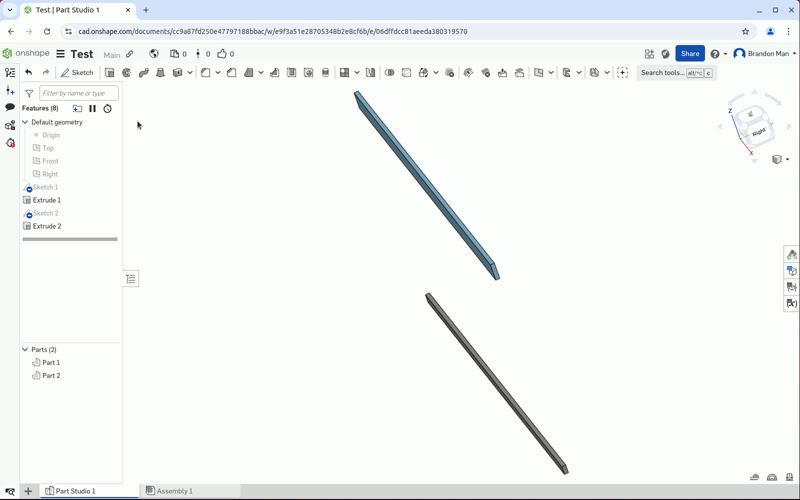
key(right, 2)
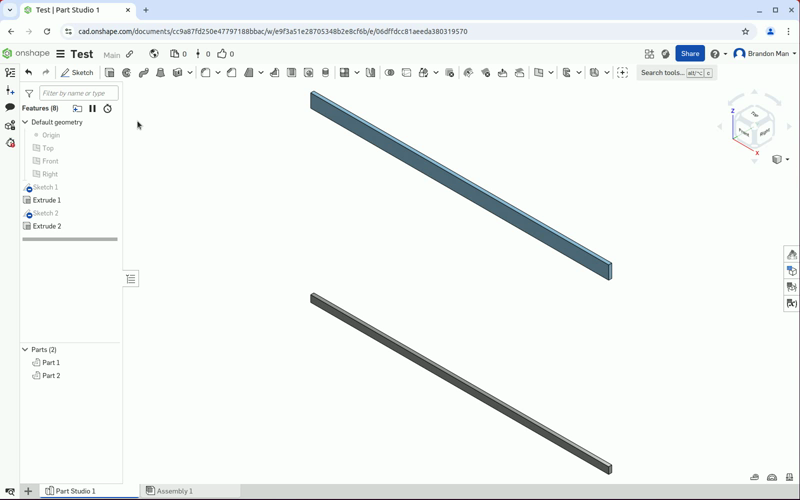
mouse_move(73, 189)
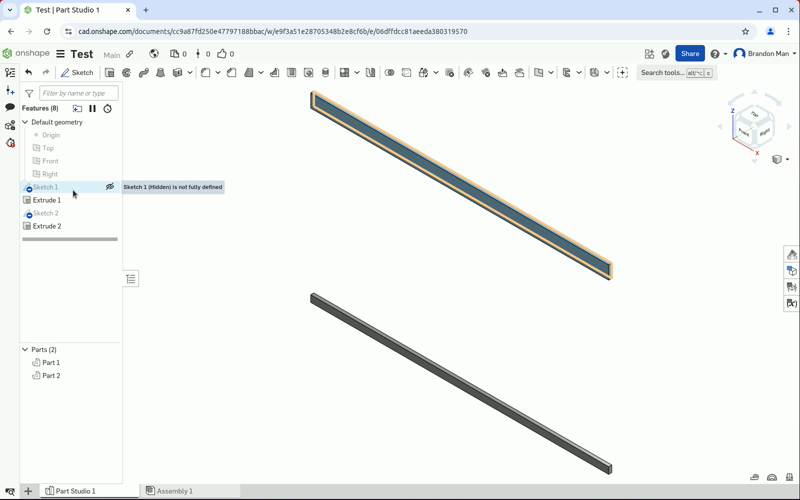
click(73, 189)